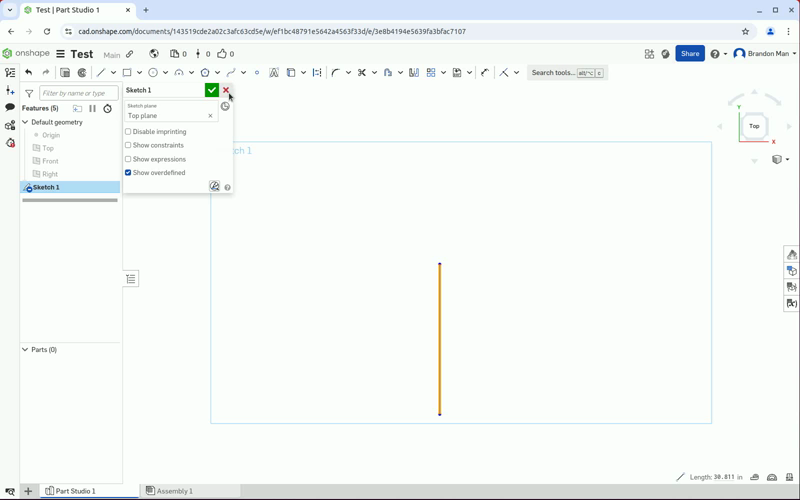
key(shift+h)
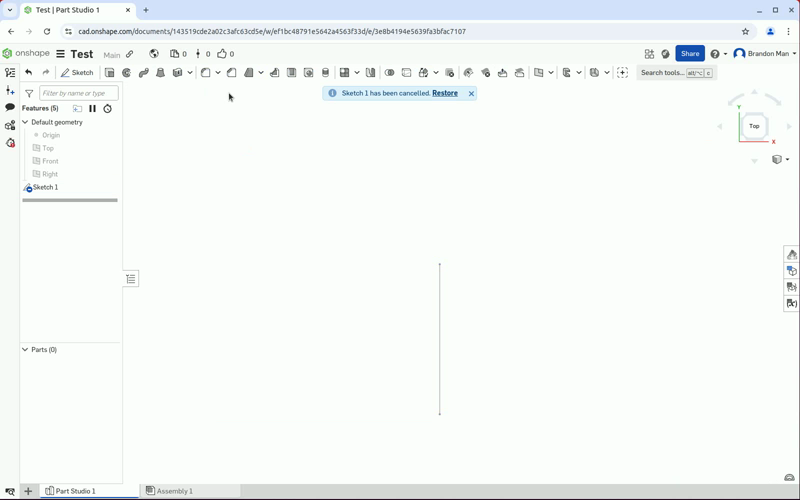
key(shift+s)
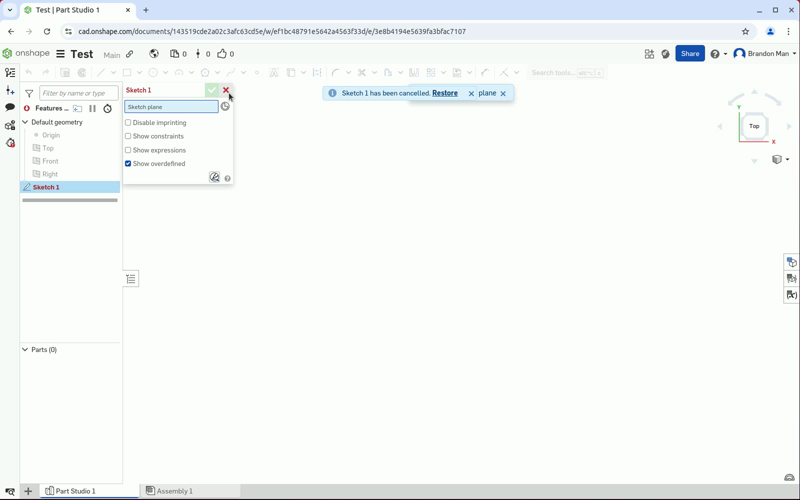
mouse_move(73, 150)
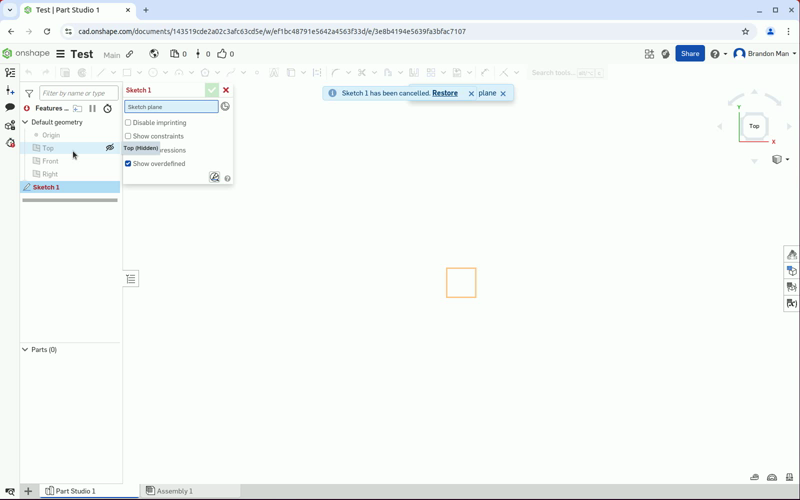
click(73, 150)
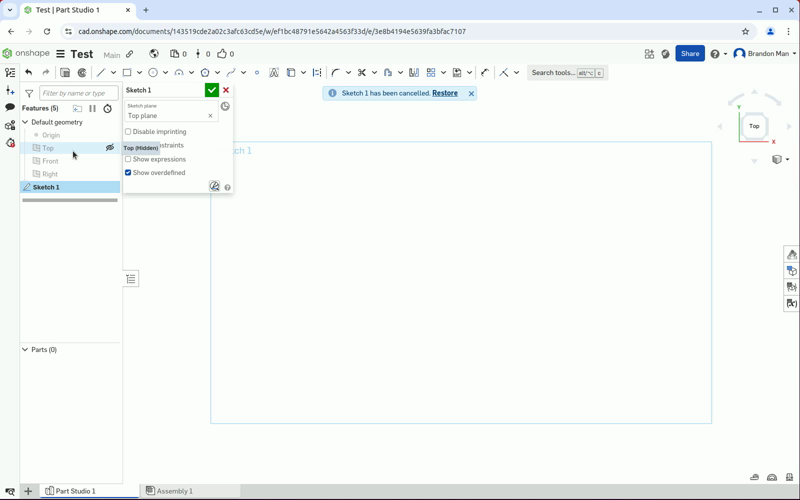
mouse_move(73, 352)
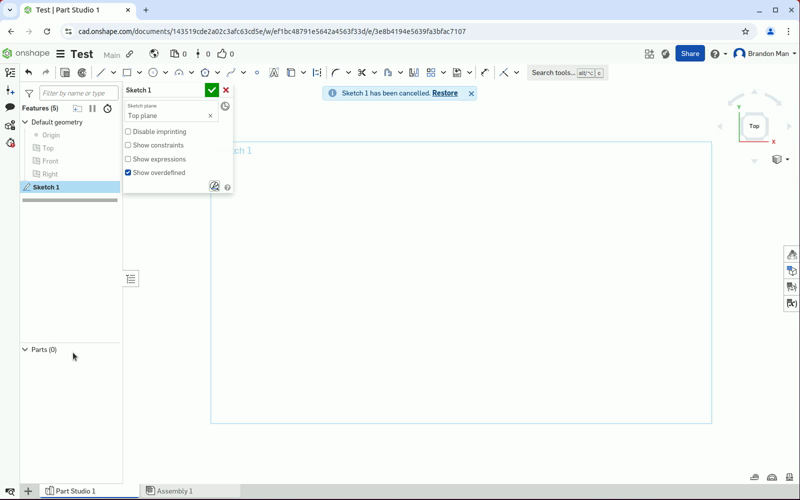
key(y)
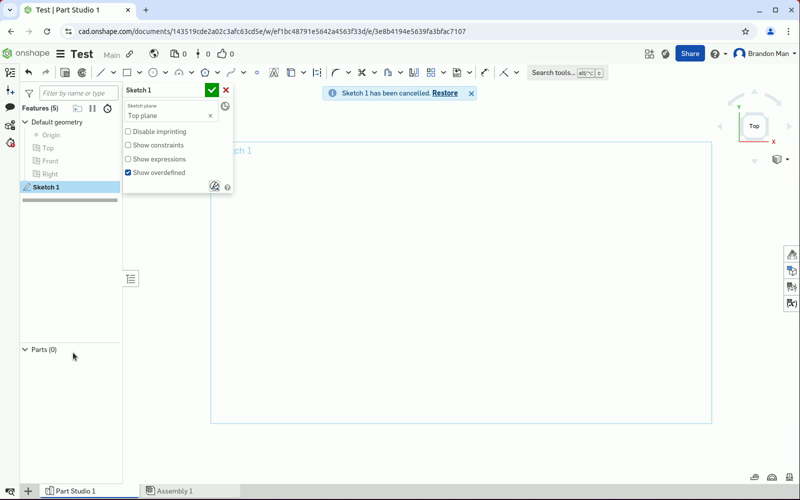
key(c)
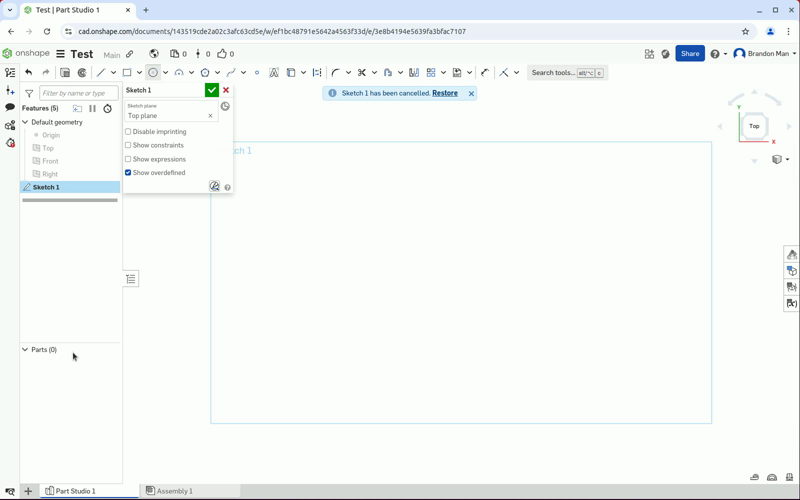
key_down(shift)
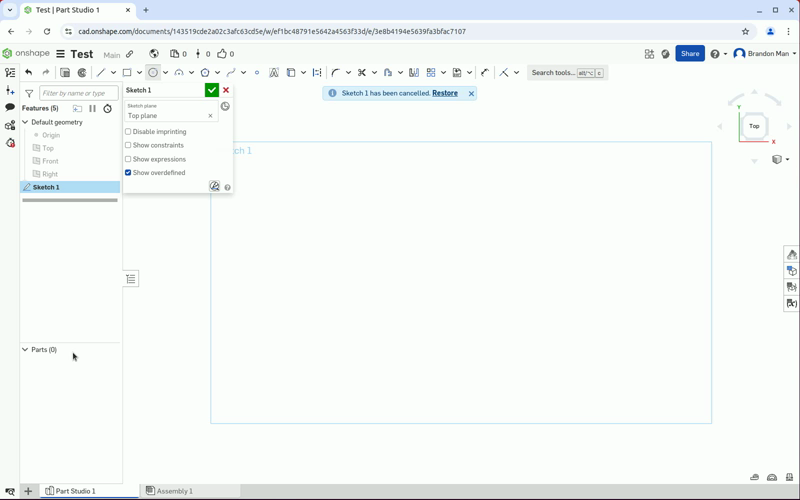
mouse_move(461, 282)
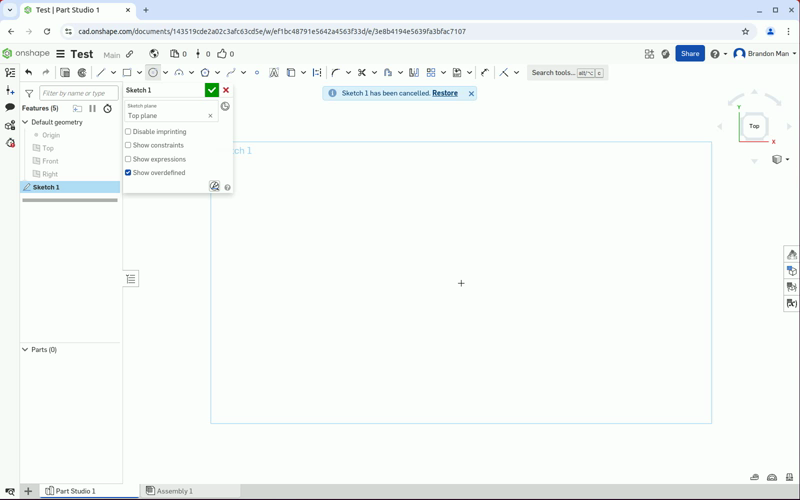
click(461, 282)
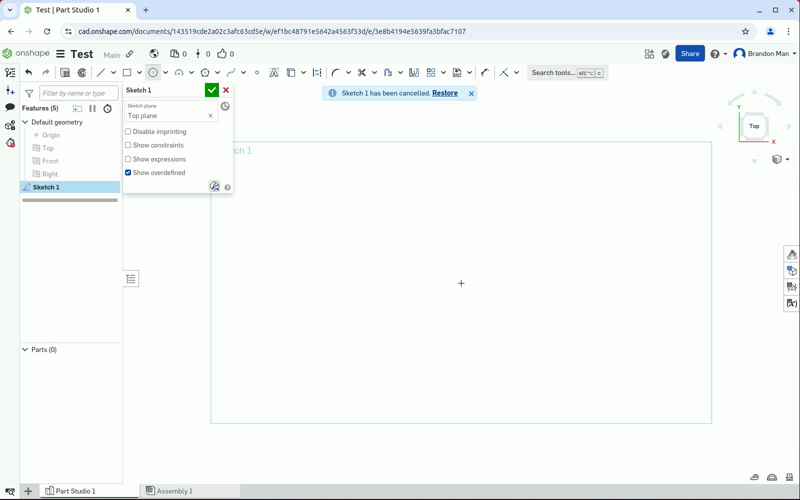
key_up(shift)
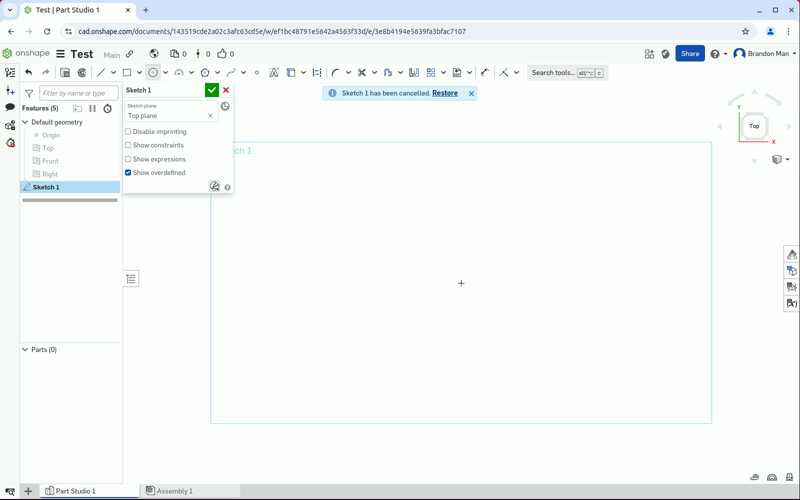
mouse_move(497, 282)
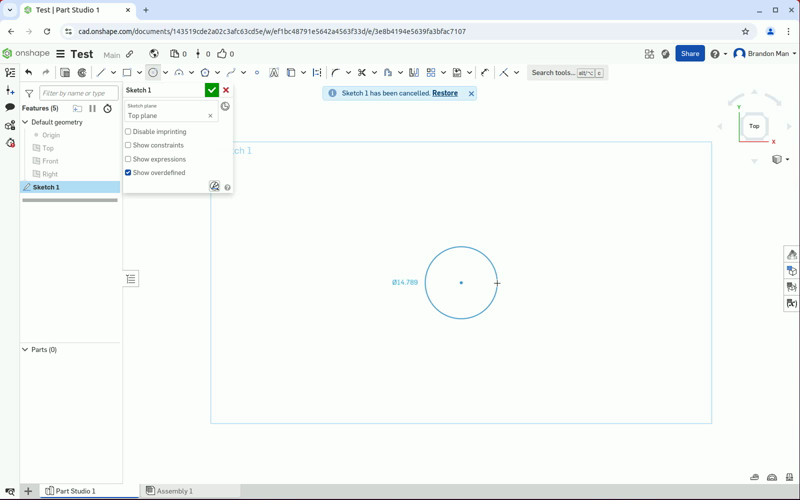
click(497, 282)
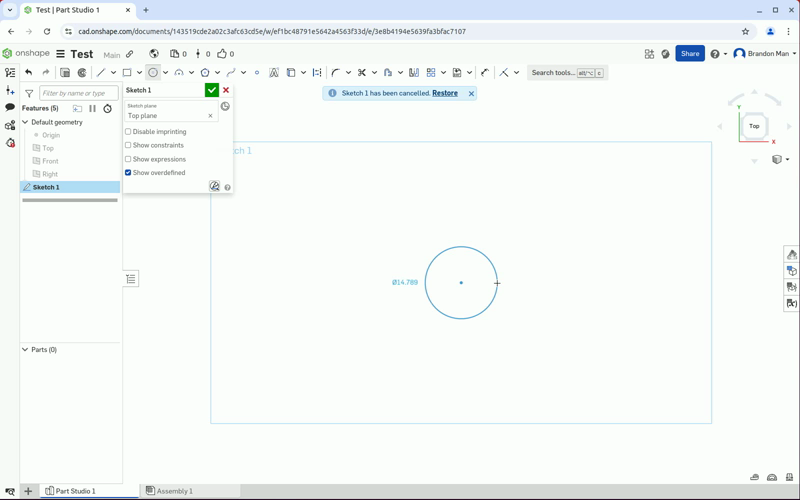
key(esc)
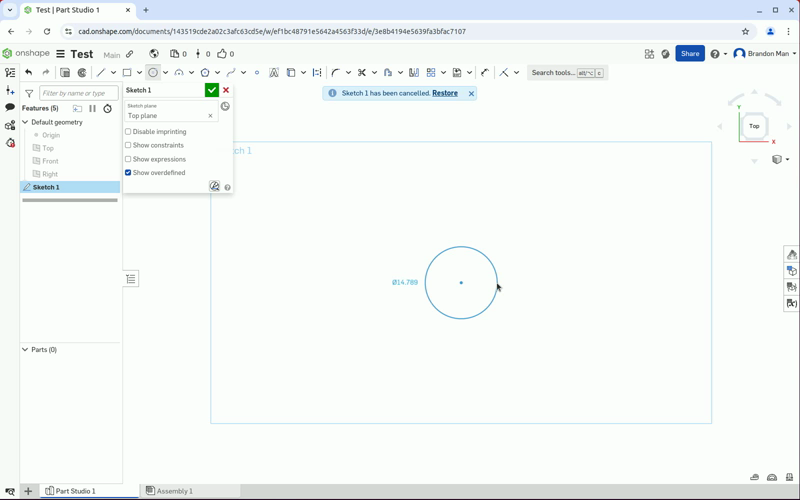
key(c)
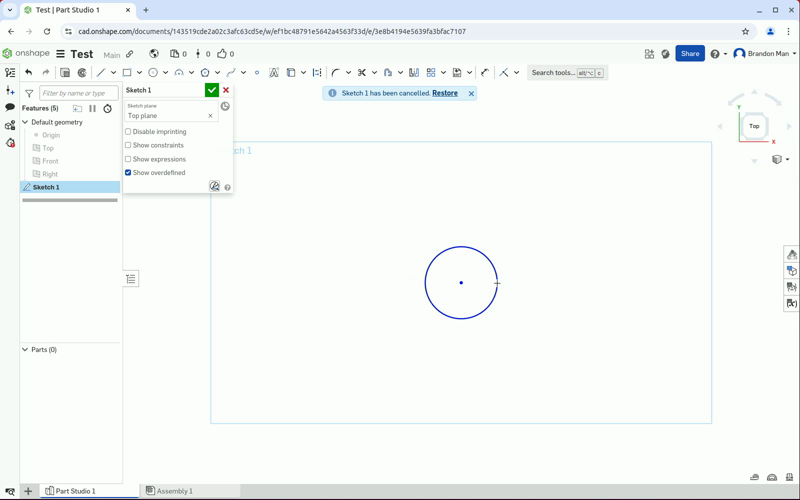
key_down(shift)
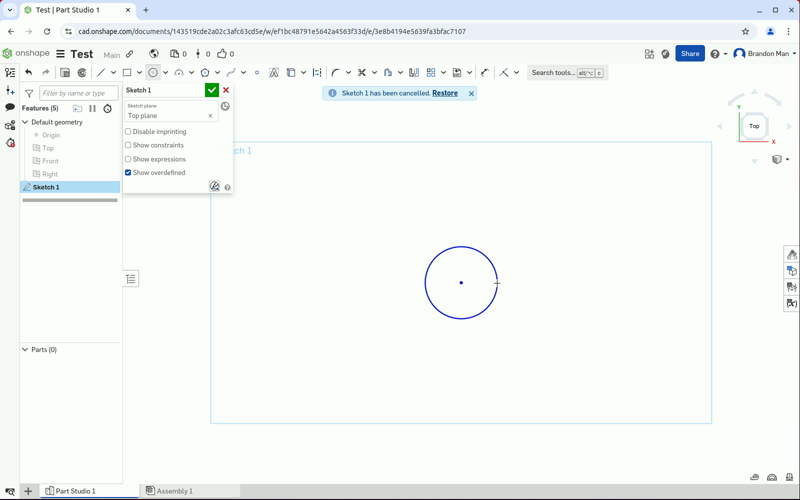
mouse_move(461, 282)
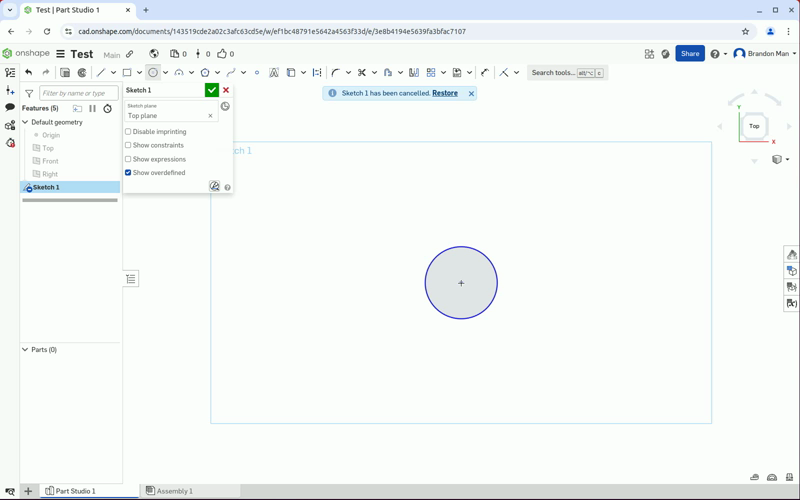
click(461, 282)
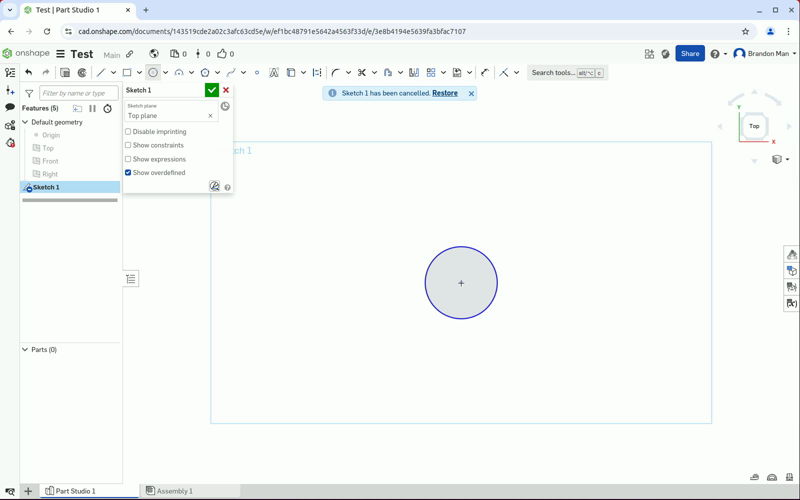
key_up(shift)
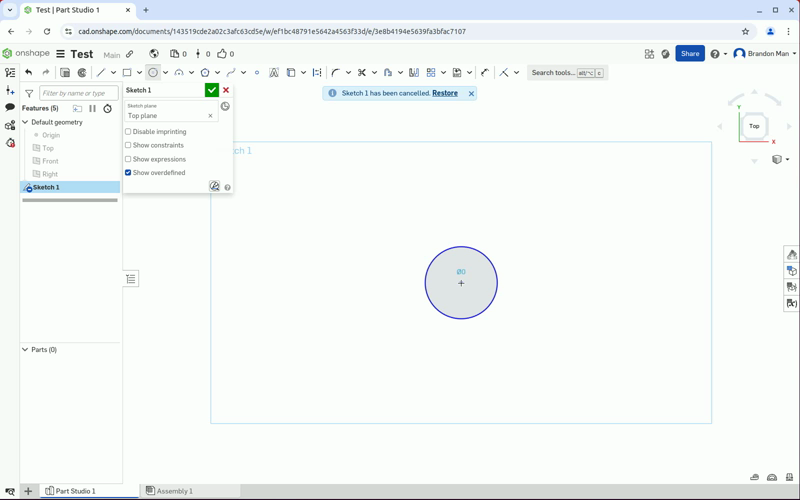
mouse_move(477, 282)
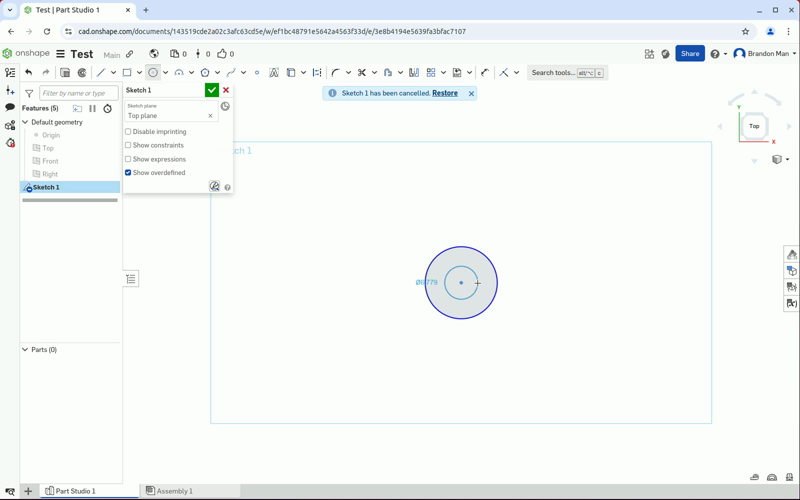
click(477, 282)
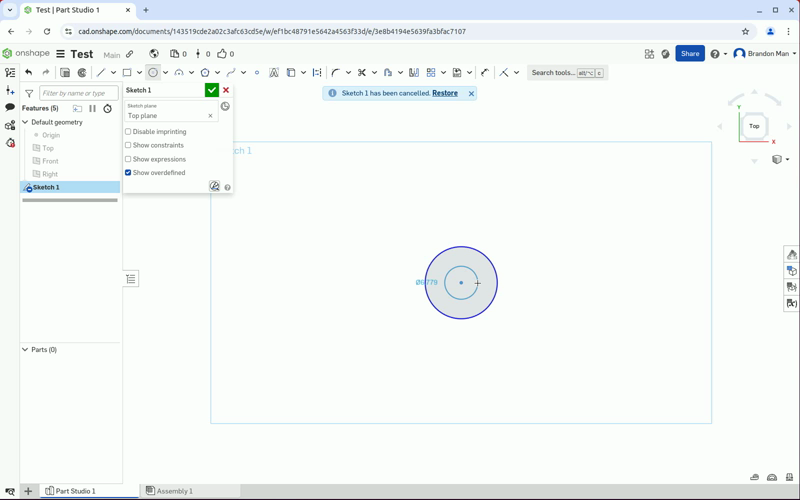
key(esc)
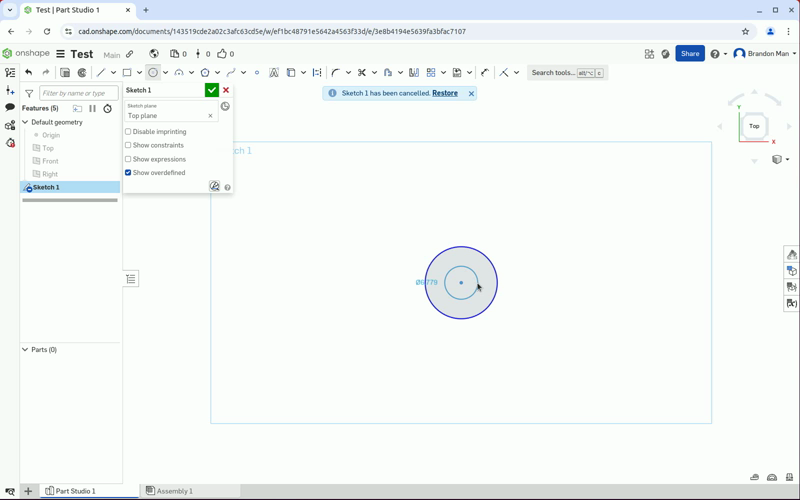
mouse_move(483, 293)
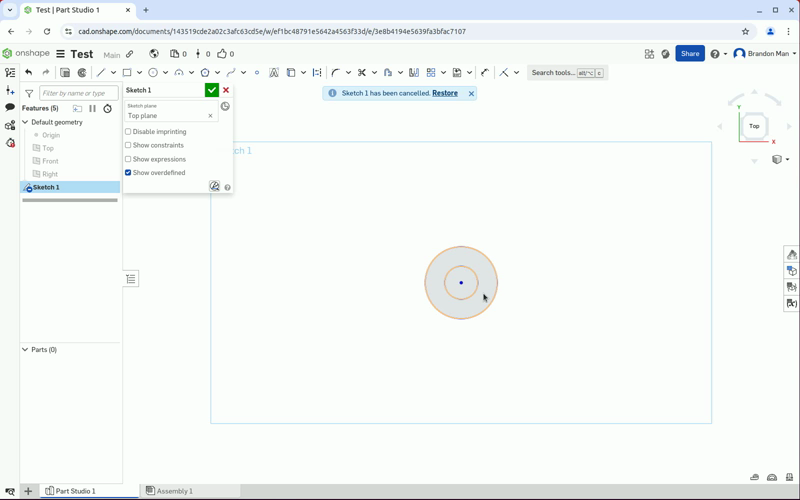
click(483, 293)
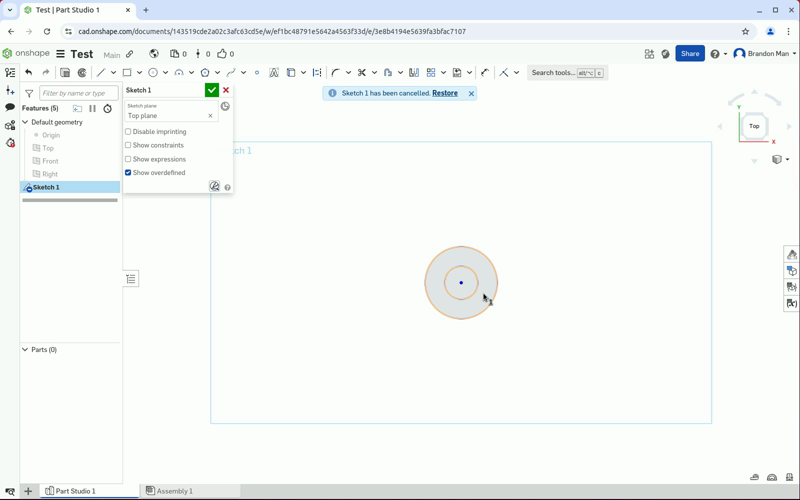
mouse_move(73, 352)
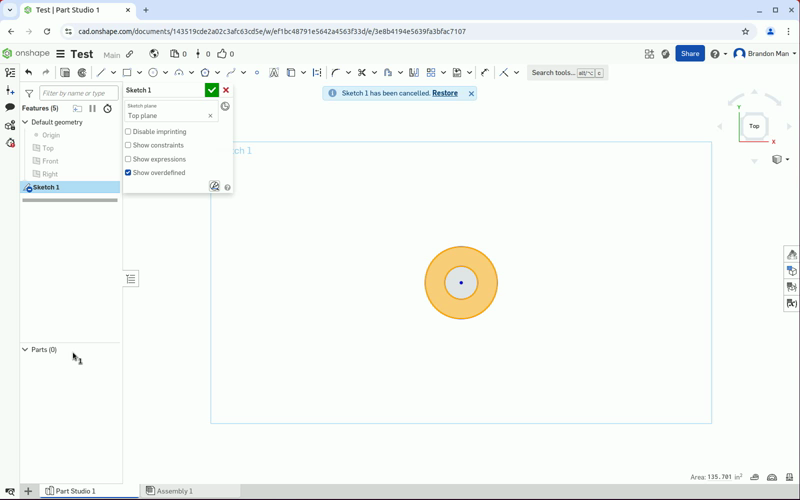
key(shift+y)
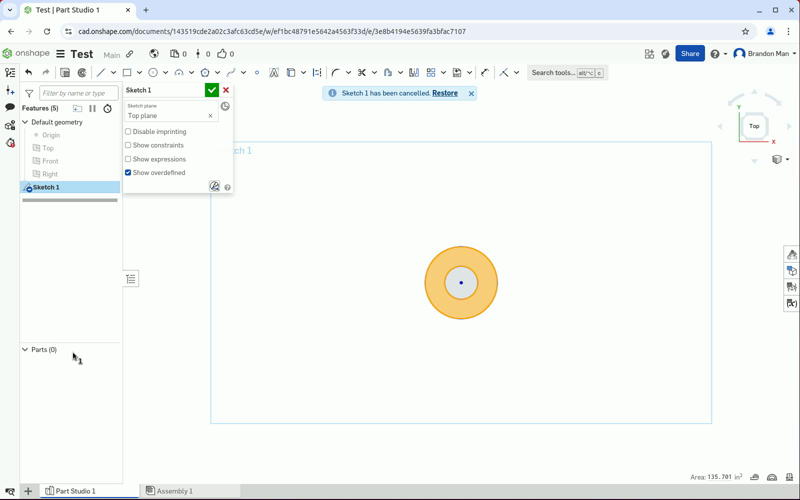
key(shift+e)
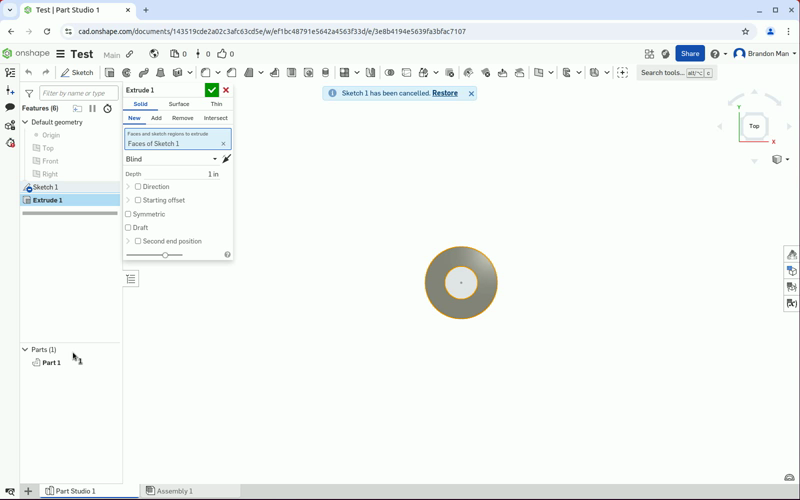
mouse_move(143, 106)
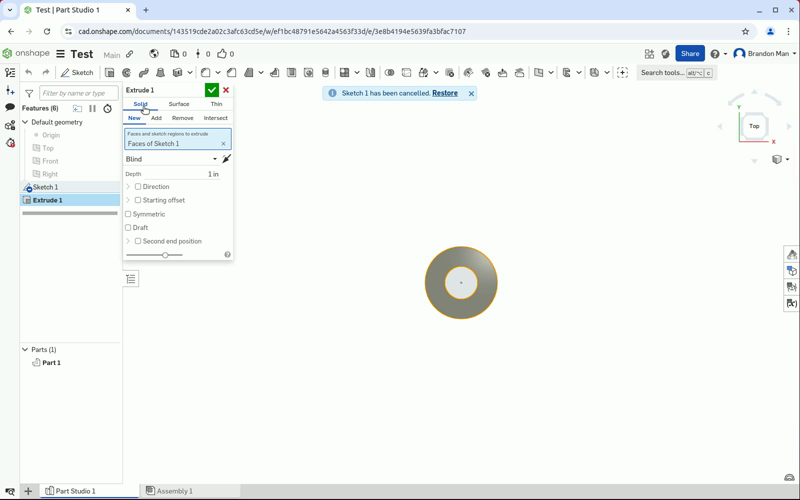
click(143, 106)
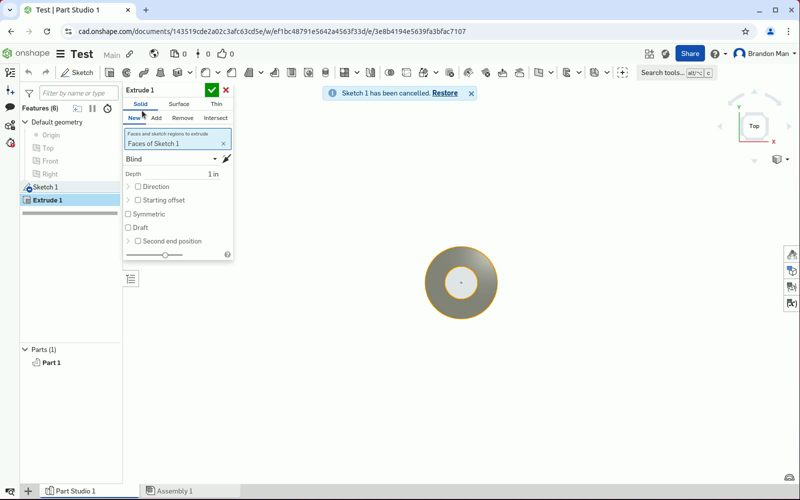
mouse_move(137, 120)
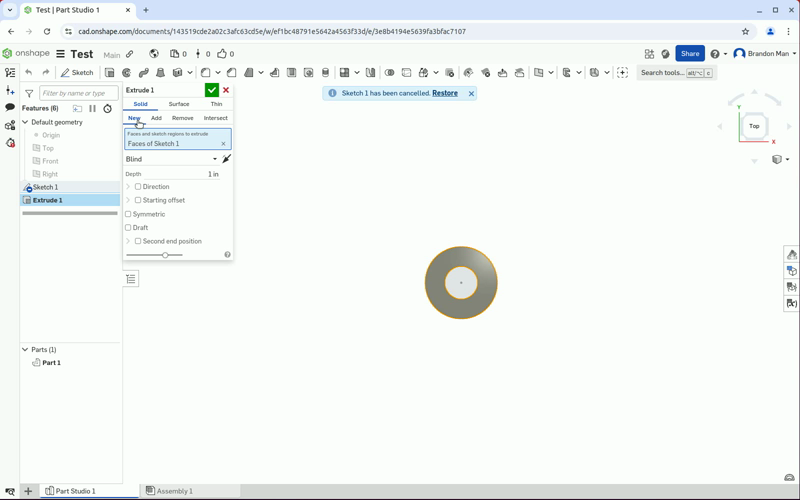
click(137, 120)
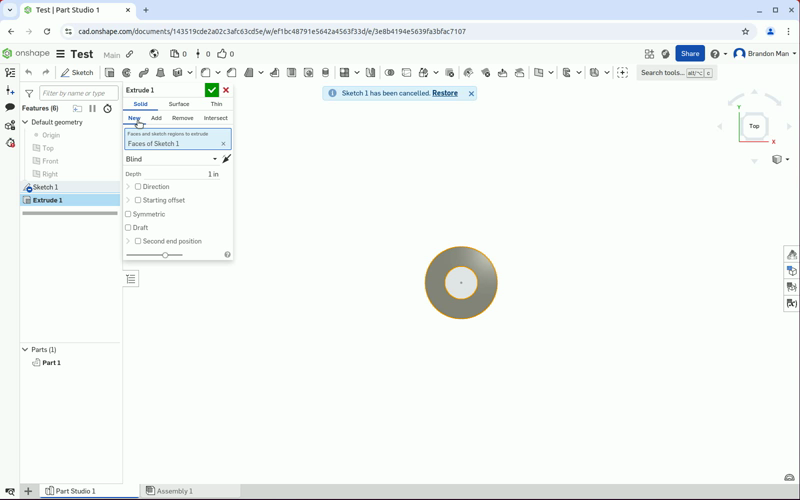
key(tab, 4)
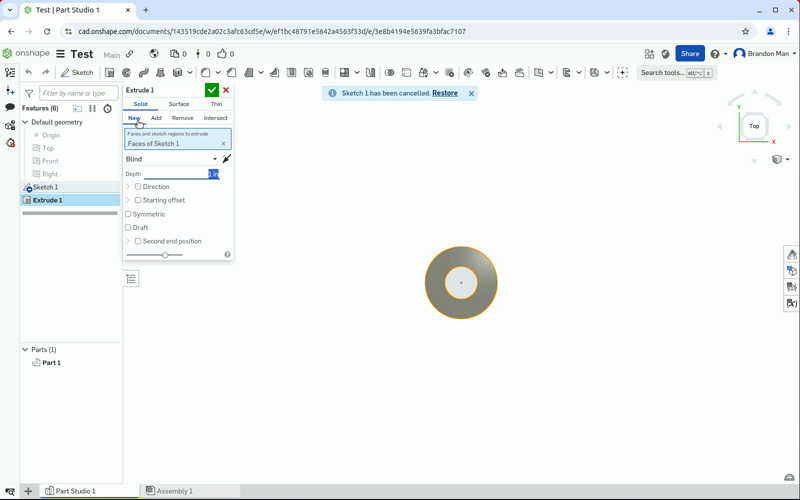
text(12.036)
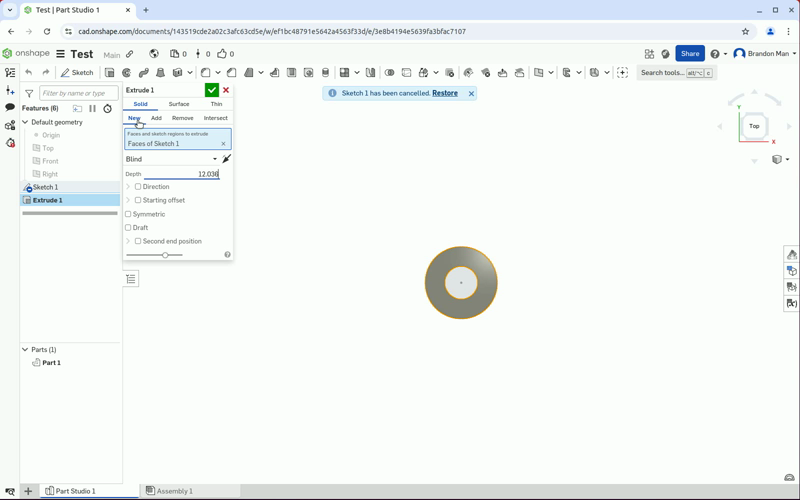
key(tab, 3)
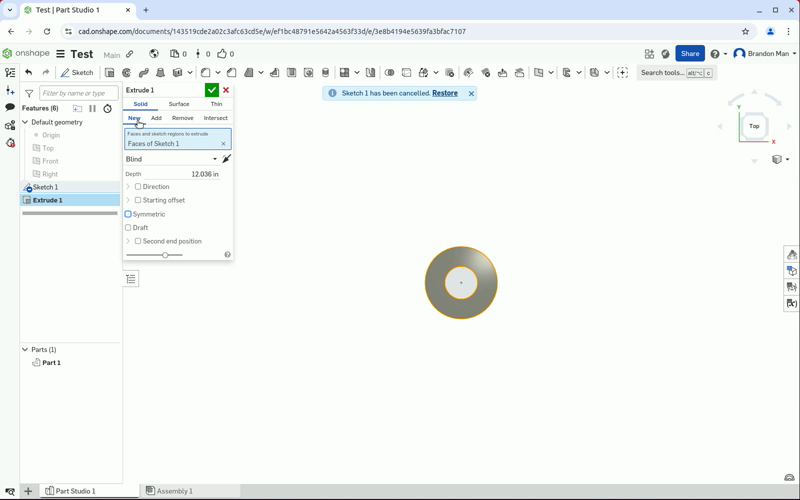
key(space)
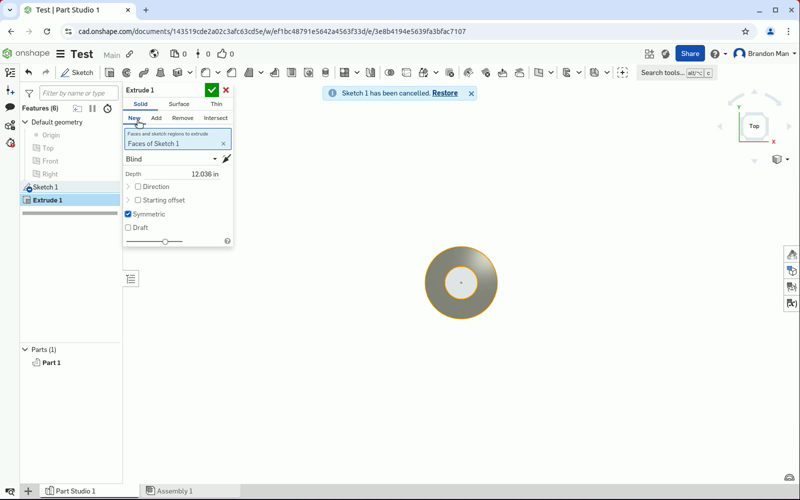
key(enter)
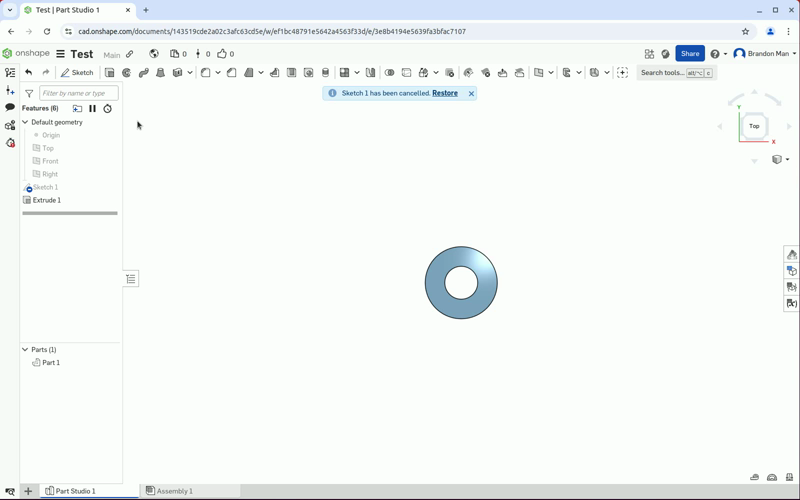
key(shift+h)
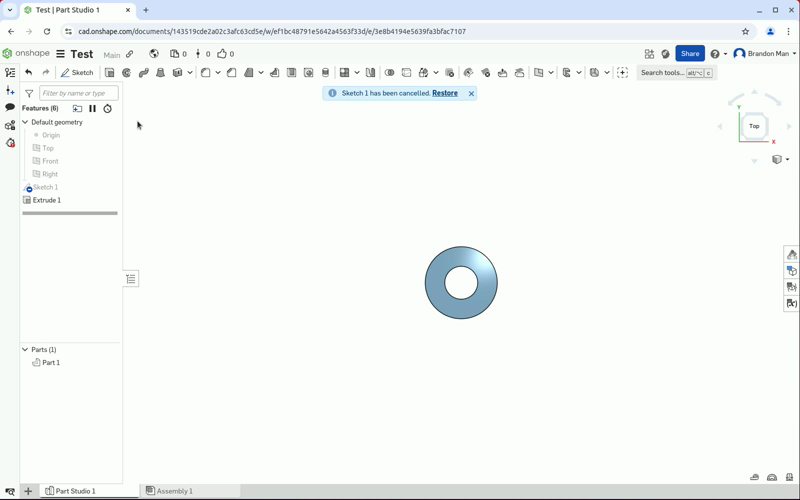
key(shift+h)
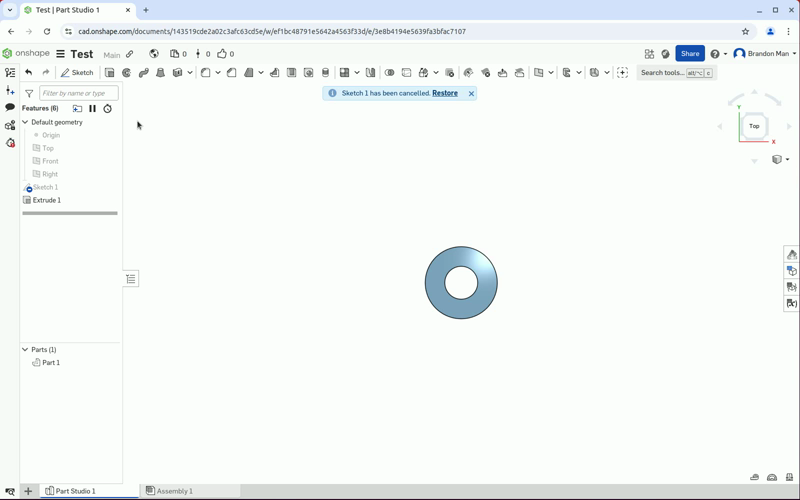
mouse_move(73, 189)
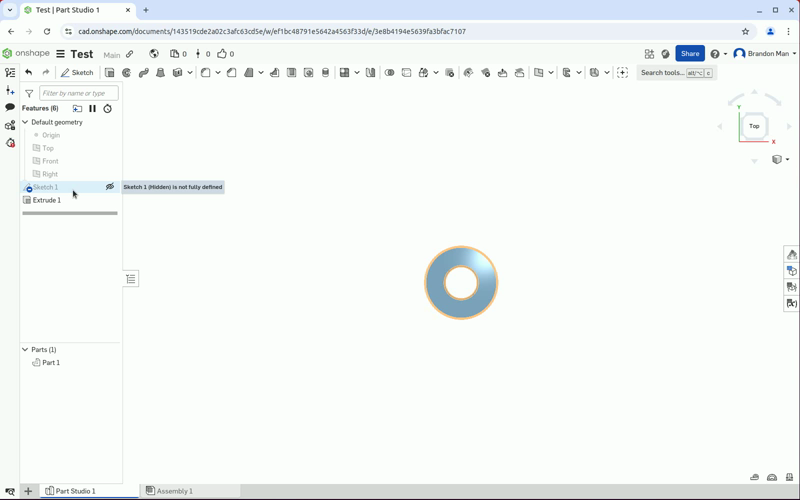
click(73, 189)
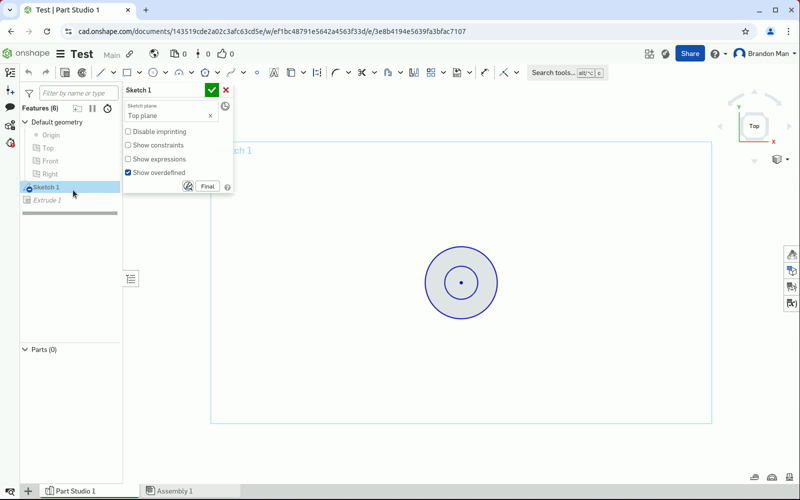
mouse_move(229, 92)
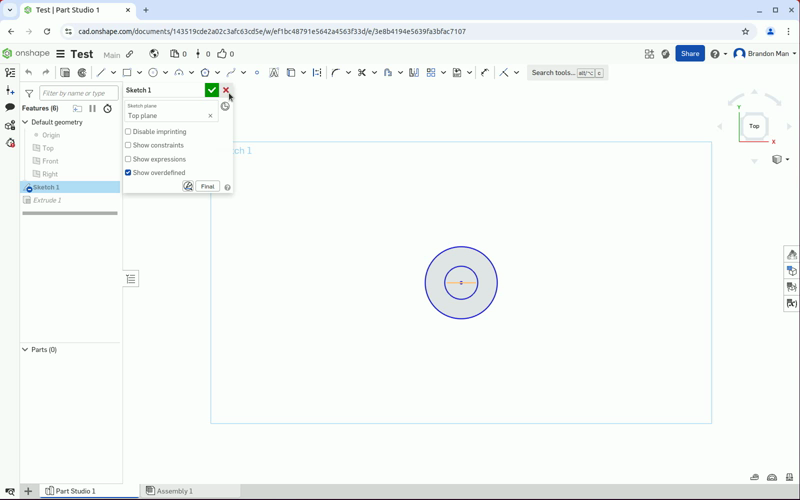
click(229, 92)
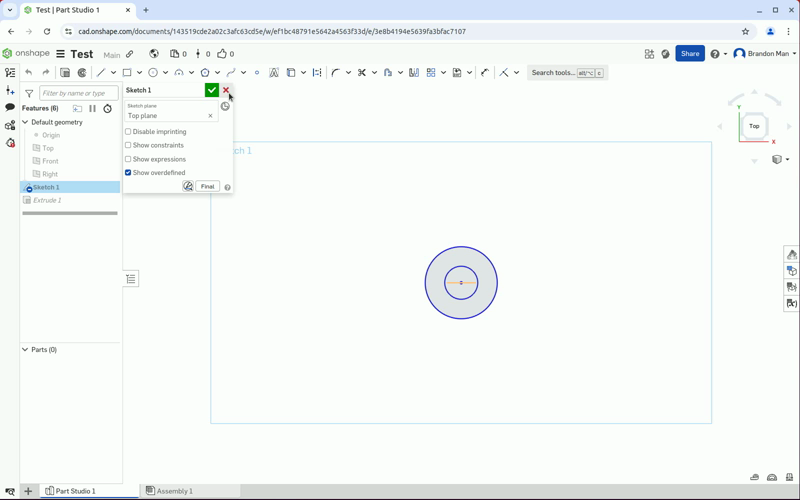
key(shift+s)
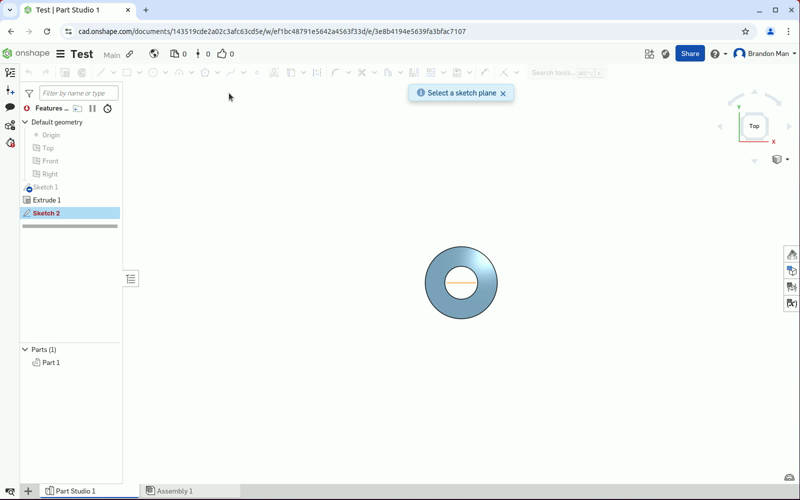
mouse_move(73, 150)
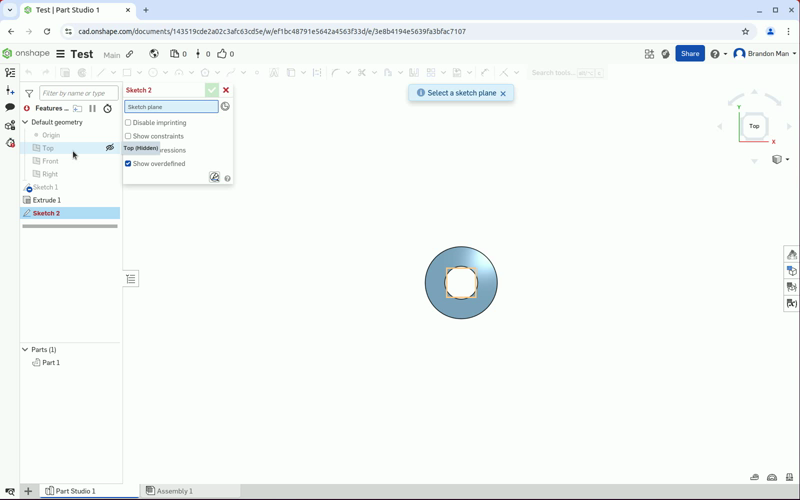
click(73, 150)
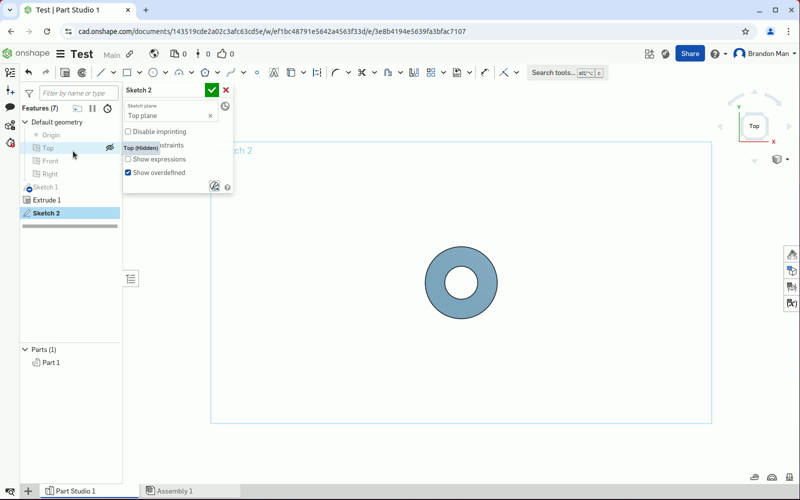
mouse_move(73, 352)
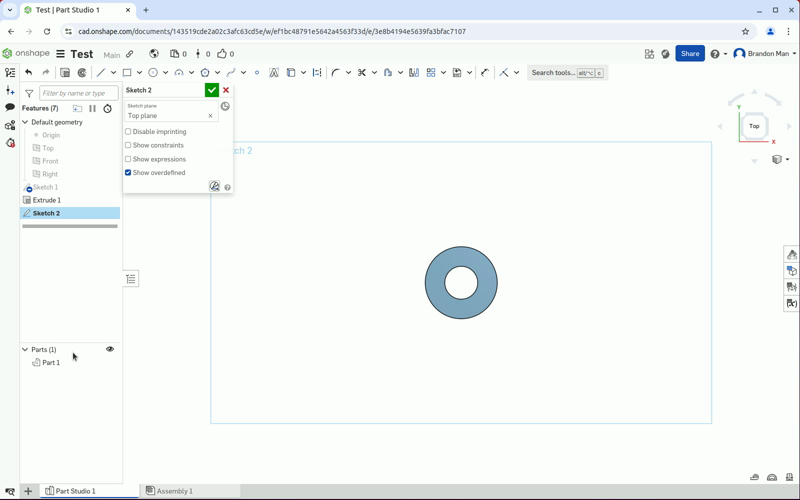
key(y)
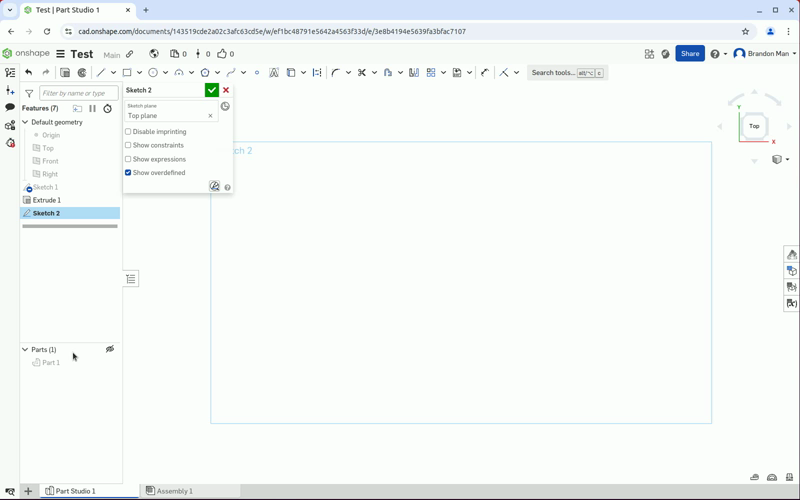
key(c)
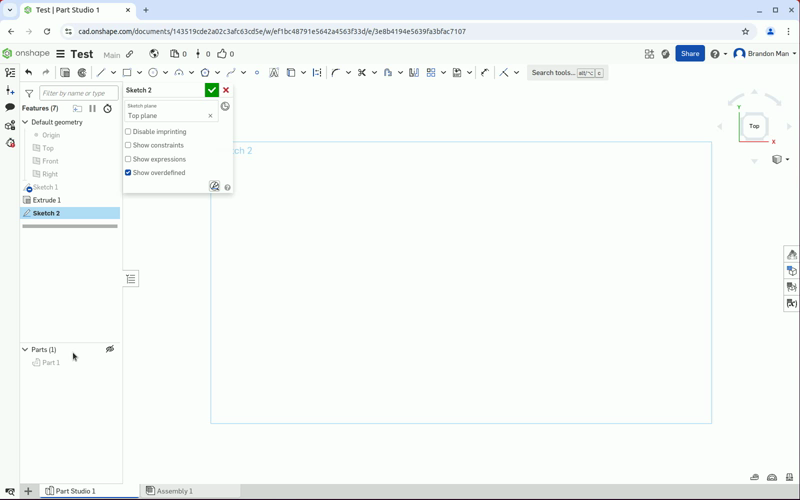
key_down(shift)
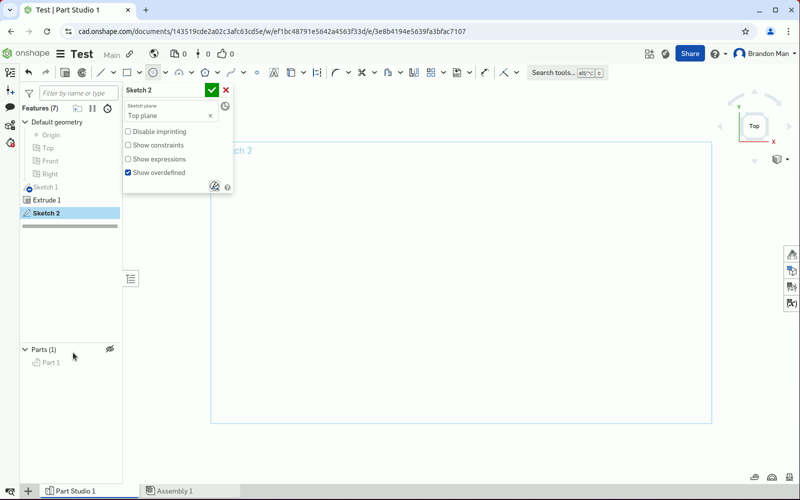
mouse_move(461, 282)
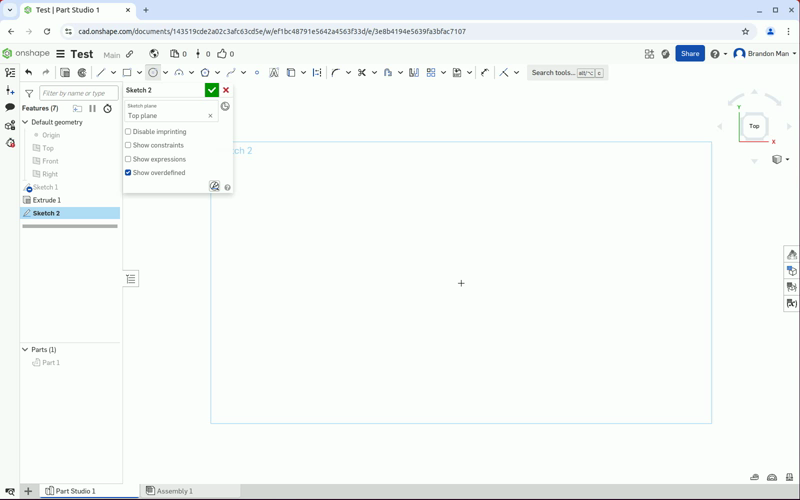
click(461, 282)
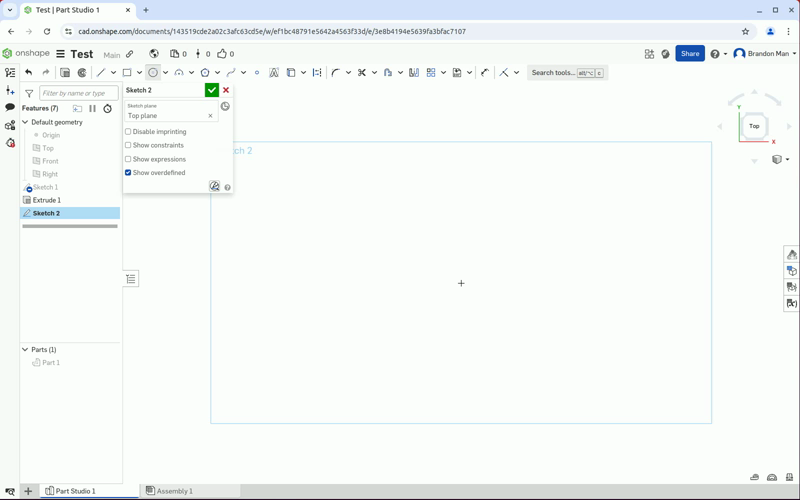
key_up(shift)
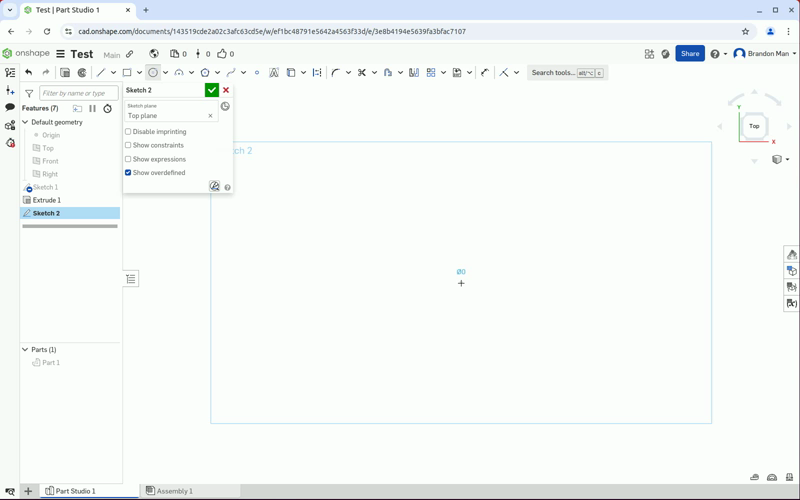
mouse_move(503, 282)
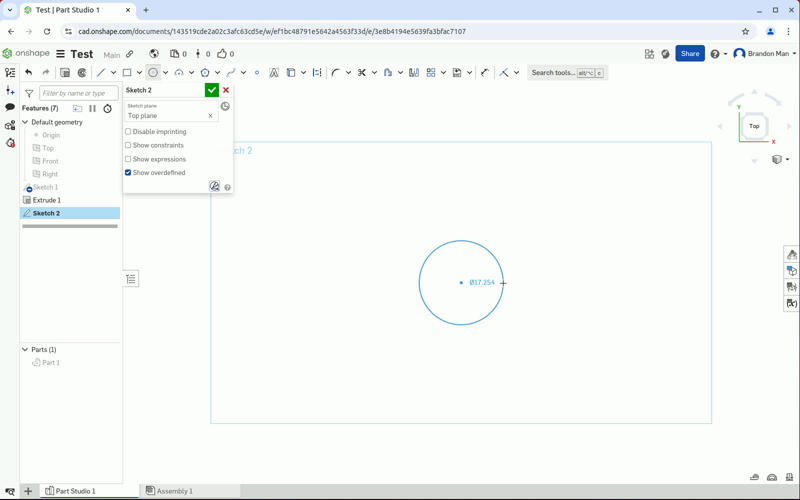
click(503, 282)
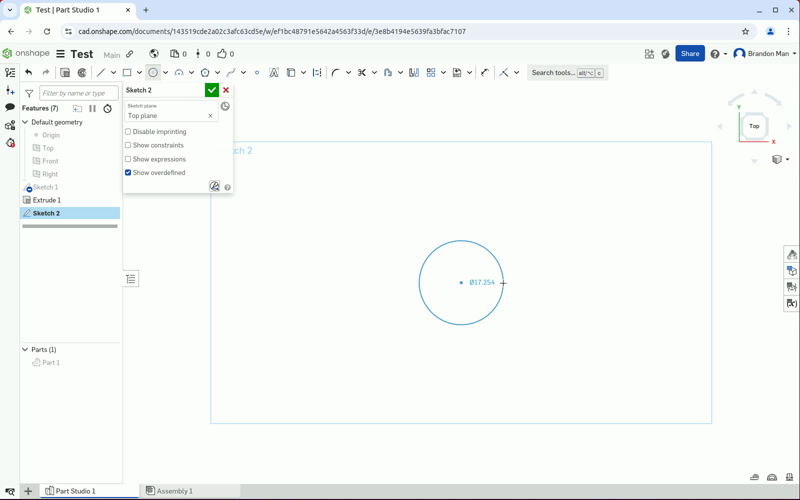
key(esc)
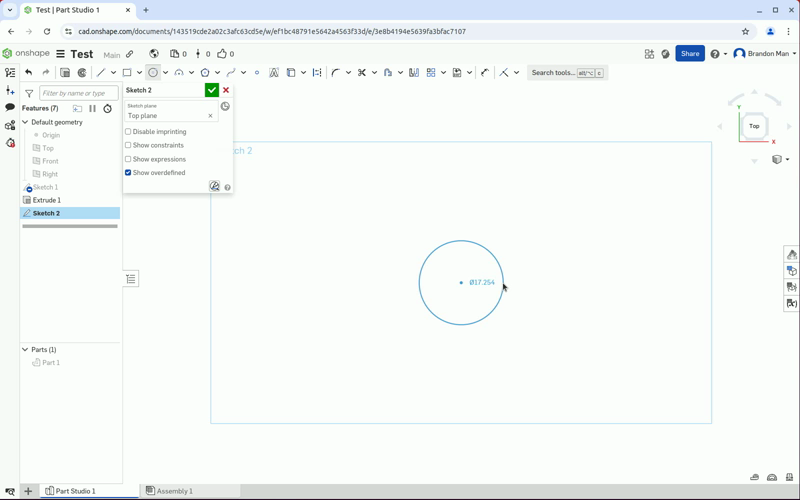
key(c)
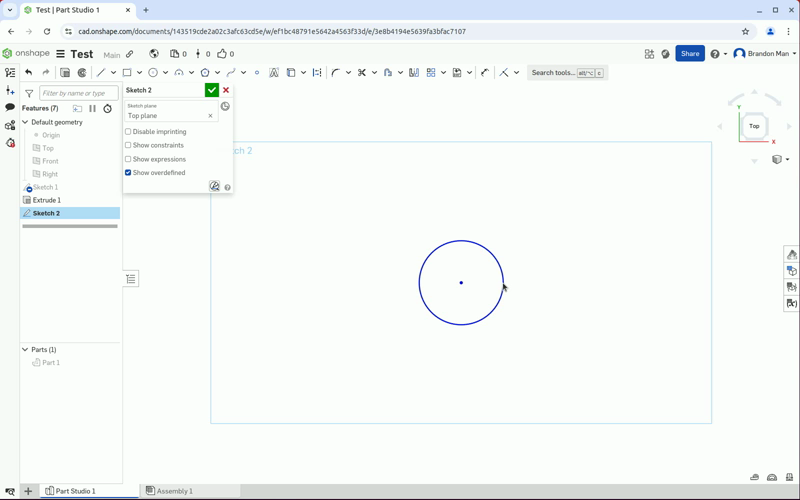
key_down(shift)
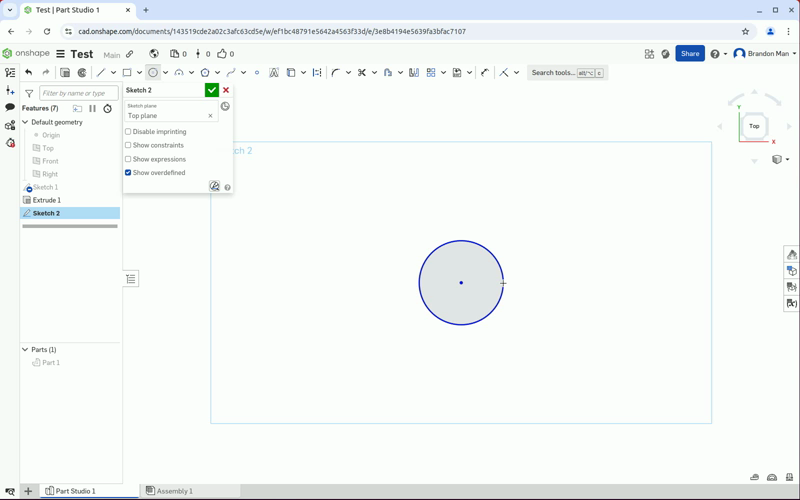
mouse_move(461, 282)
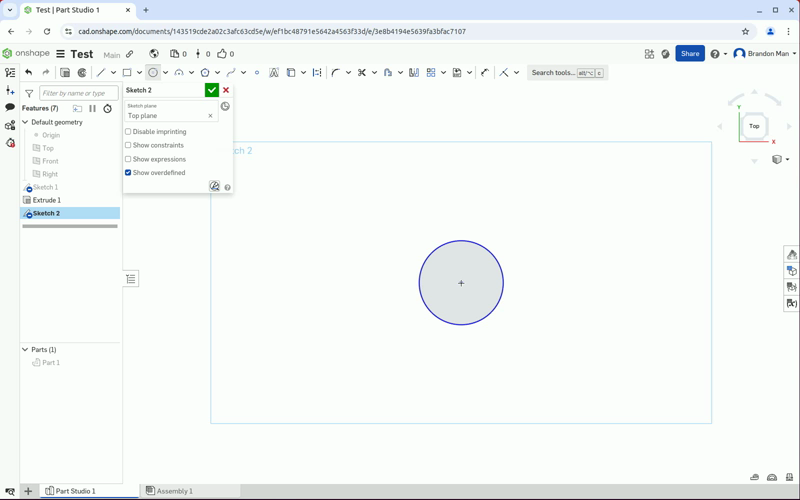
click(461, 282)
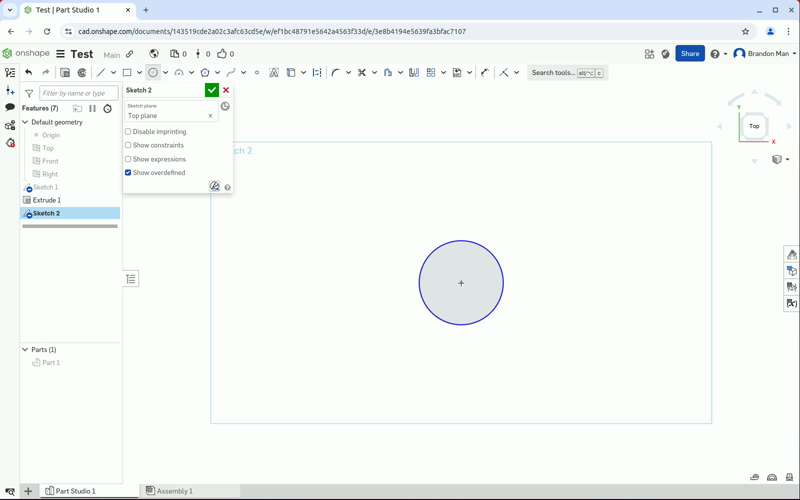
key_up(shift)
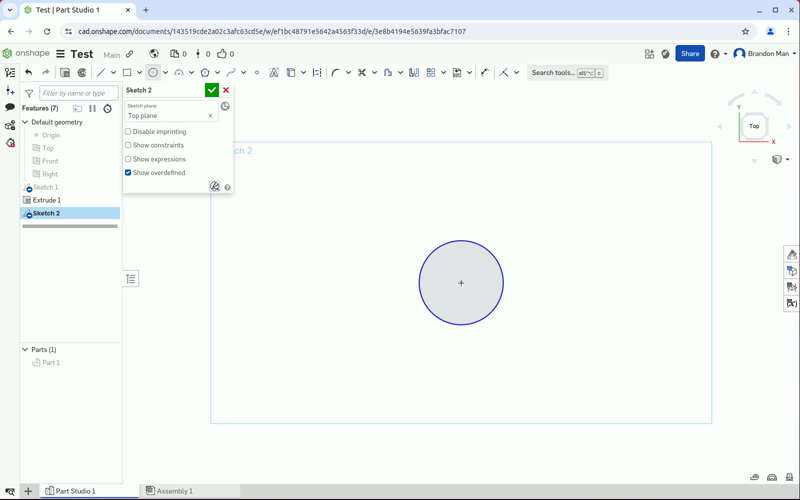
mouse_move(496, 282)
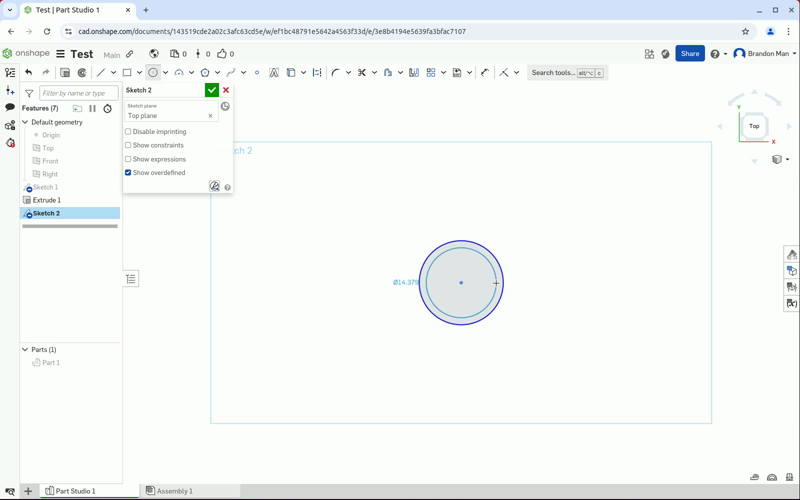
click(496, 282)
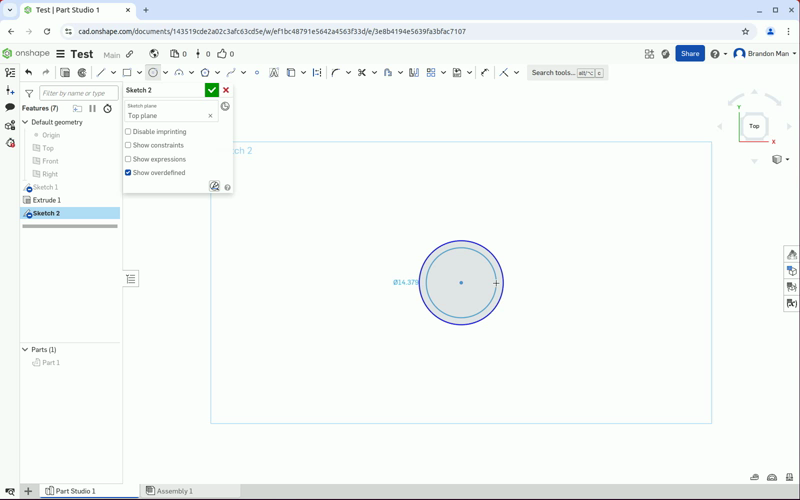
key(esc)
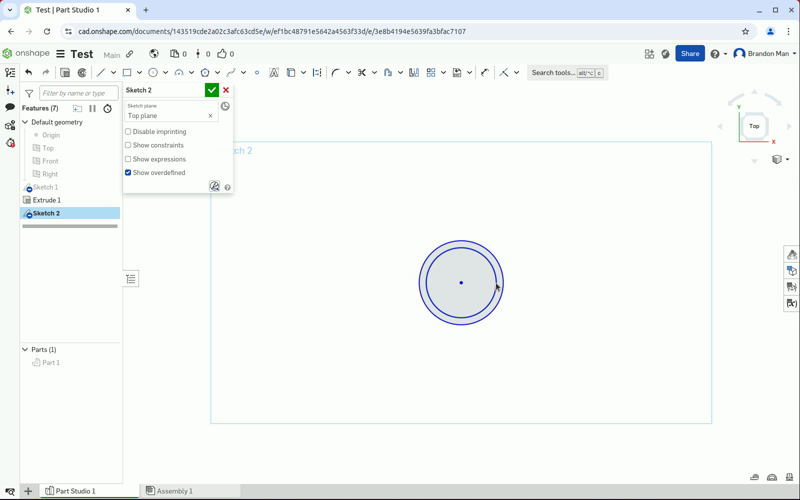
mouse_move(473, 244)
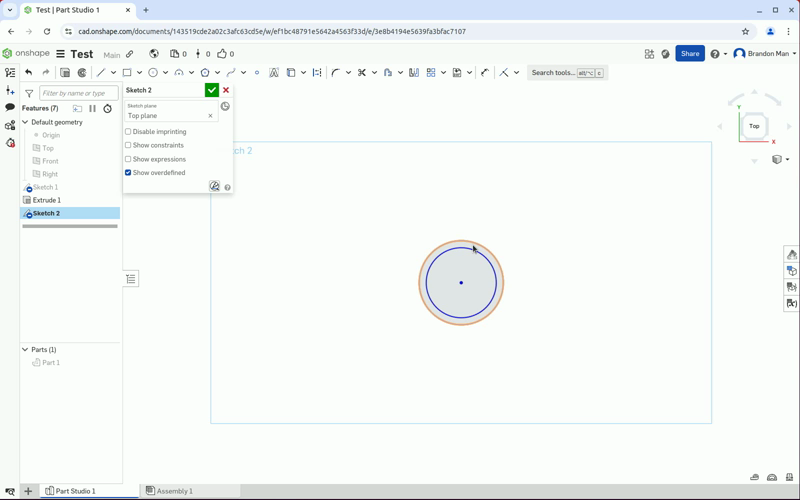
scroll(6)
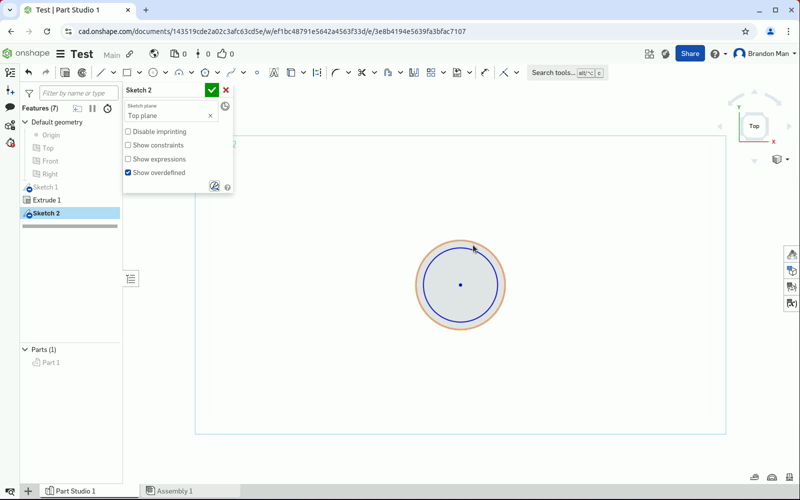
scroll(6)
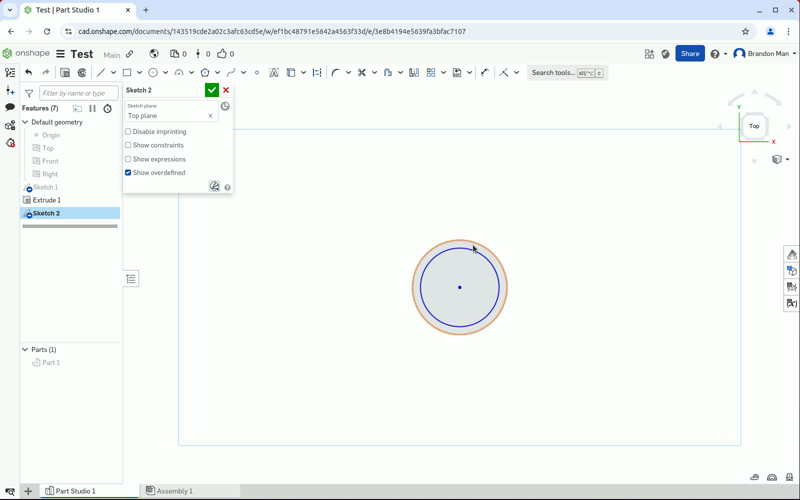
scroll(6)
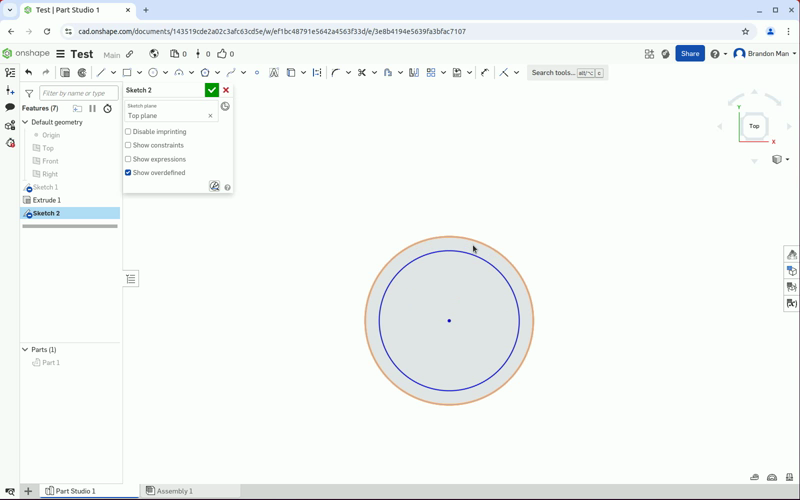
scroll(6)
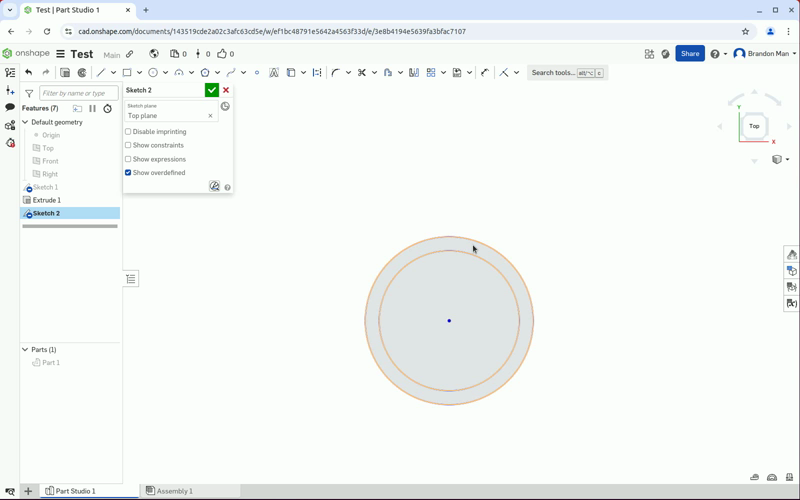
scroll(6)
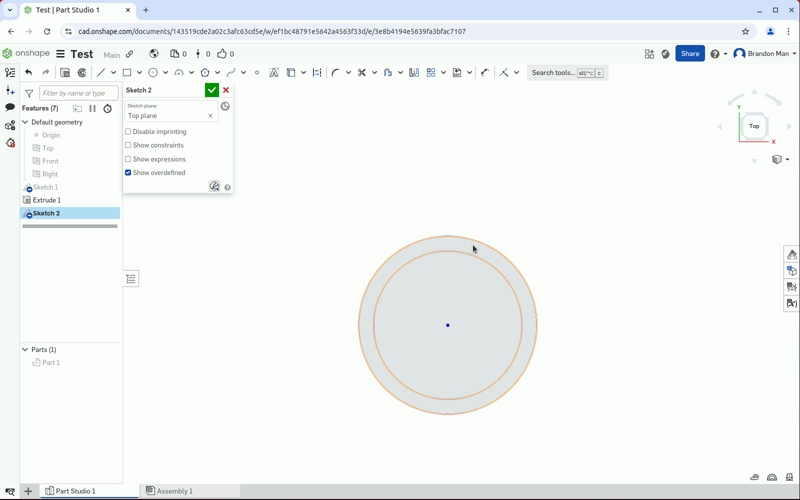
scroll(6)
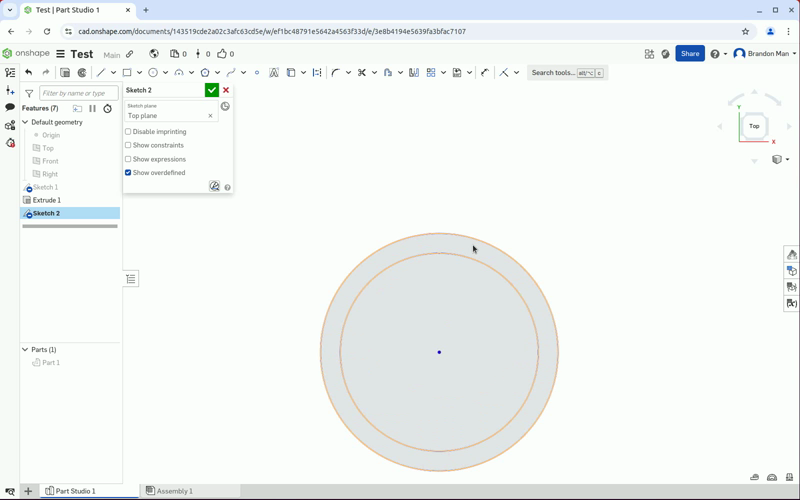
scroll(6)
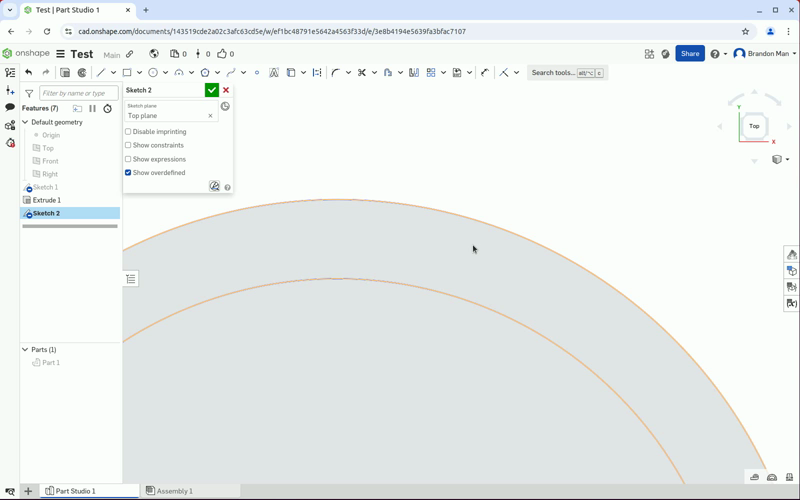
click(473, 244)
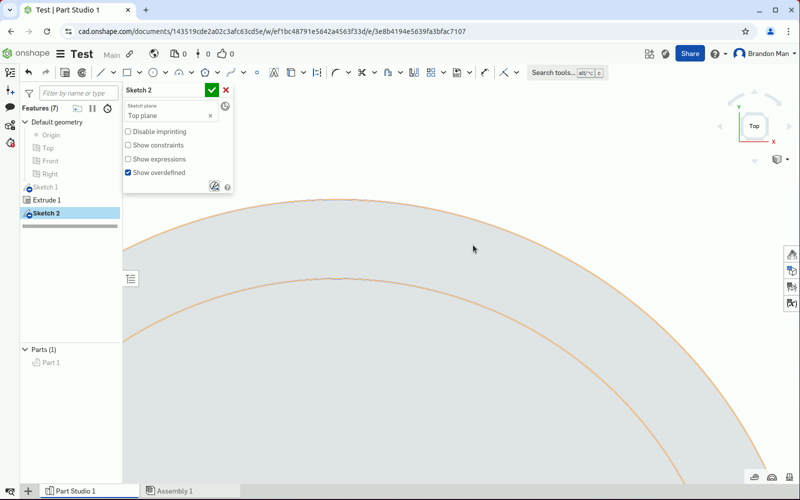
scroll(-6)
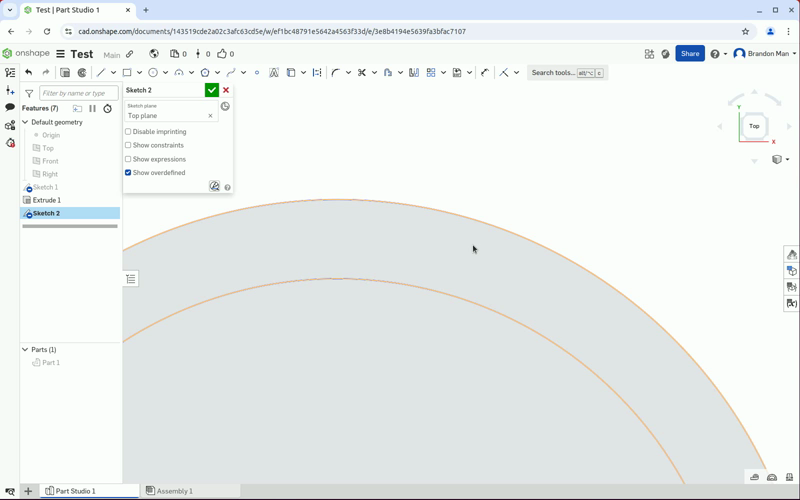
scroll(-6)
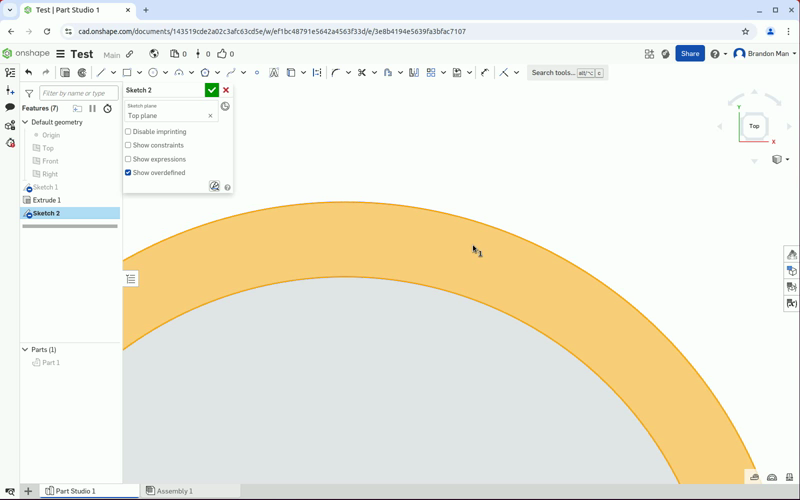
scroll(-6)
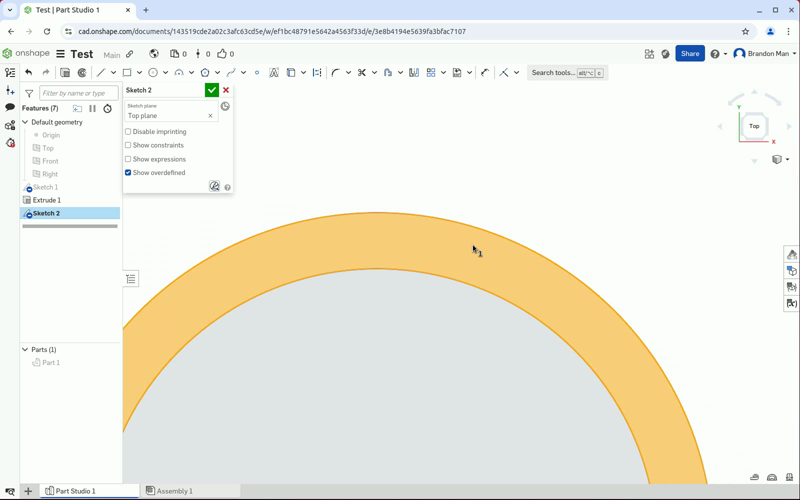
scroll(-6)
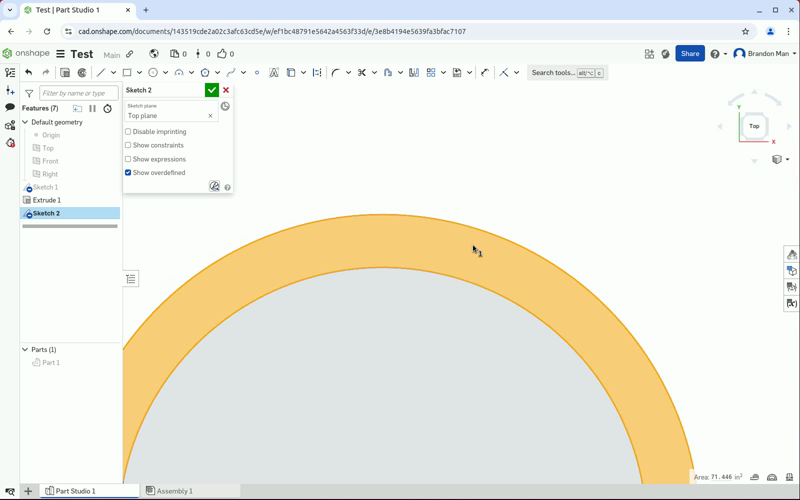
scroll(-6)
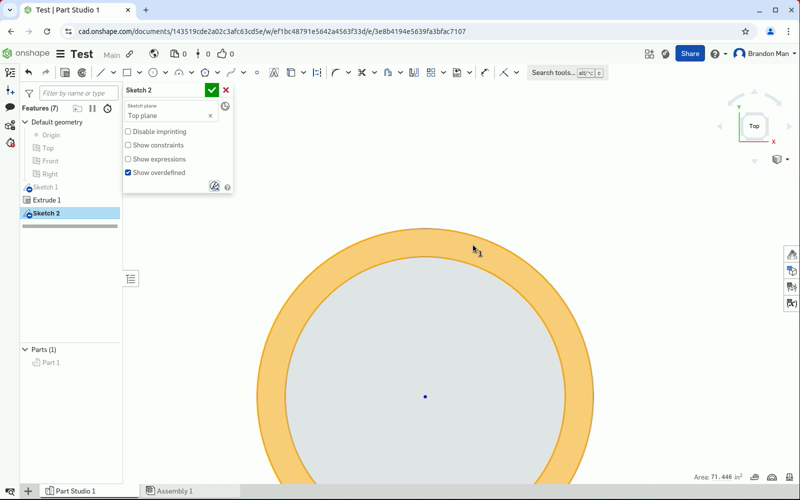
scroll(-6)
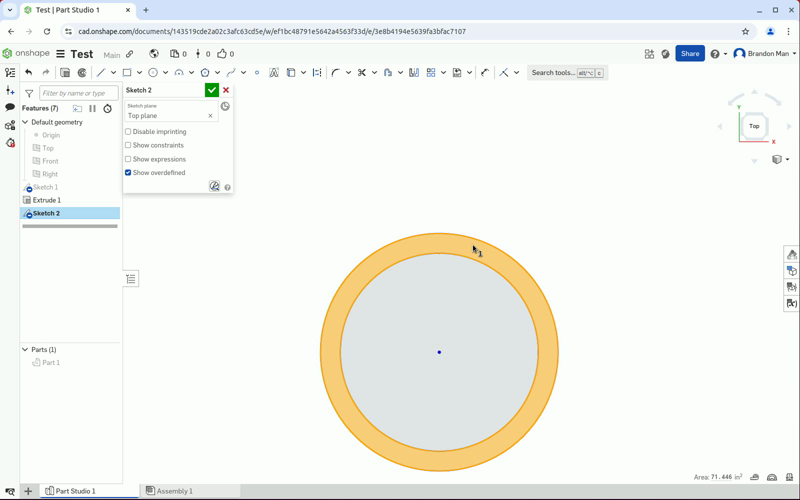
scroll(-6)
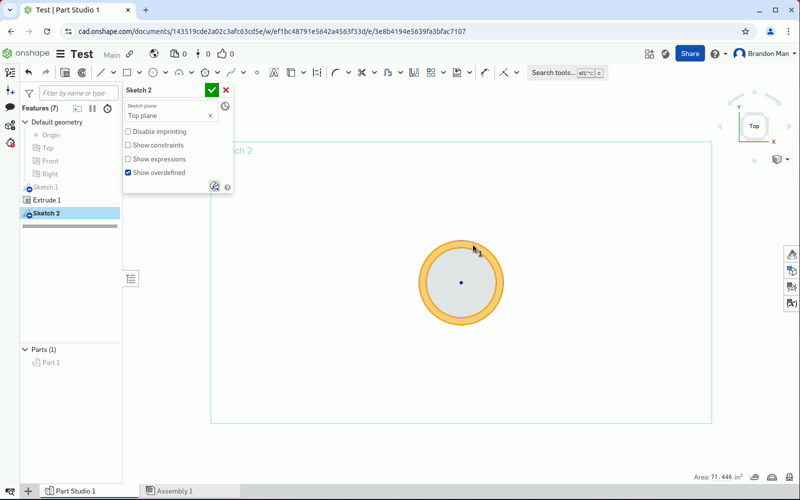
mouse_move(73, 352)
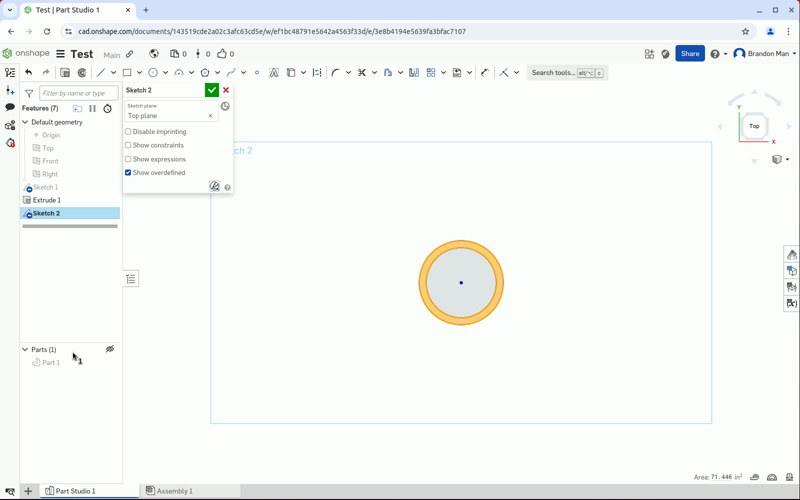
key(shift+y)
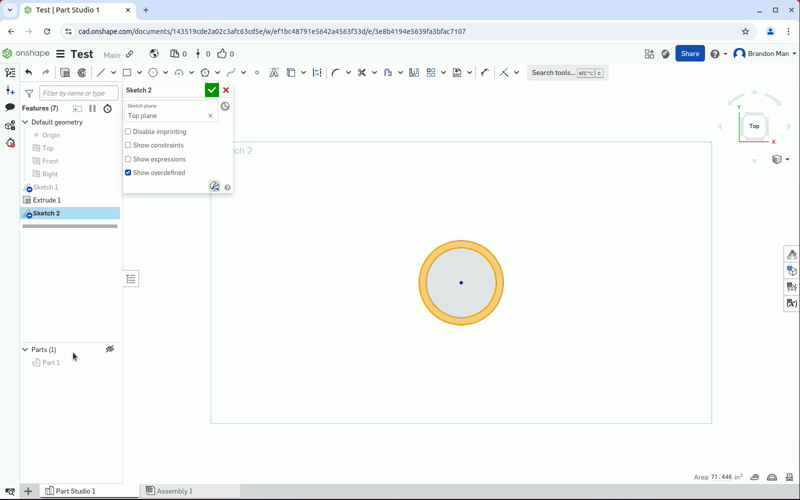
key(shift+e)
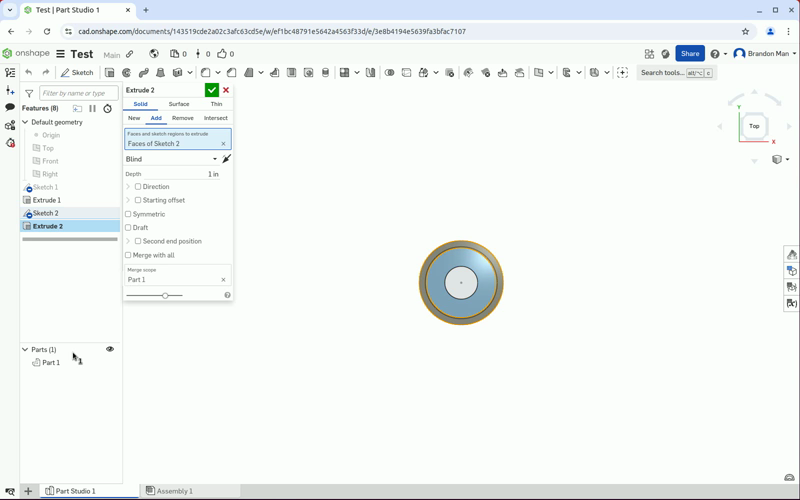
mouse_move(143, 106)
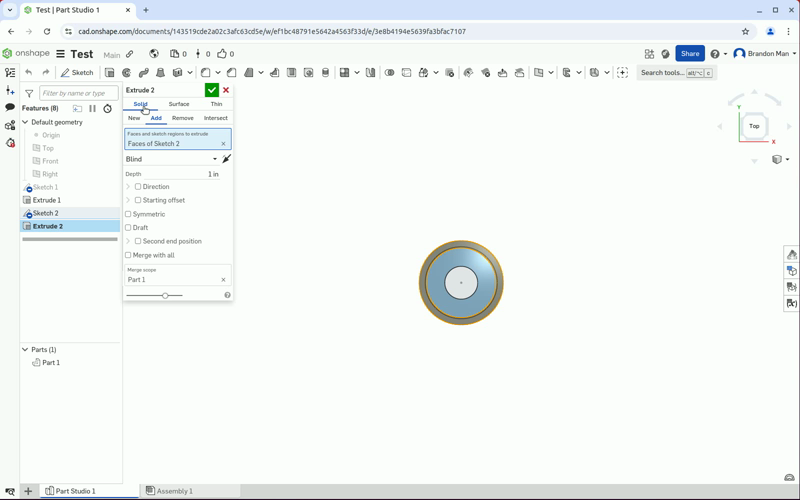
click(143, 106)
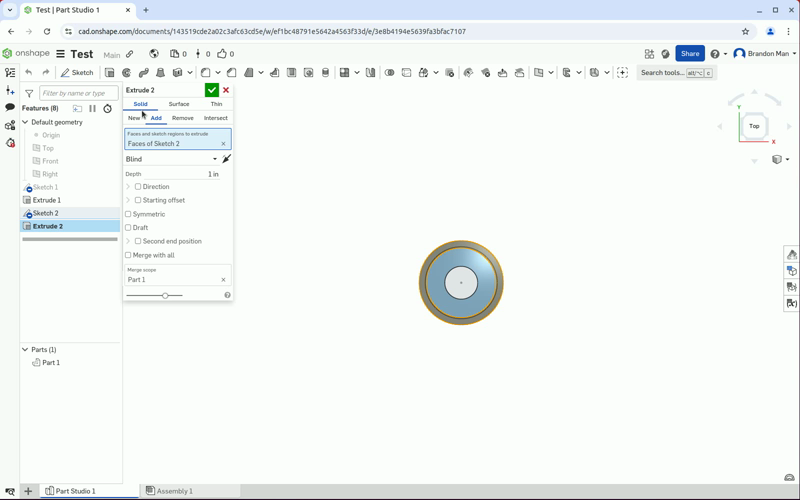
mouse_move(137, 120)
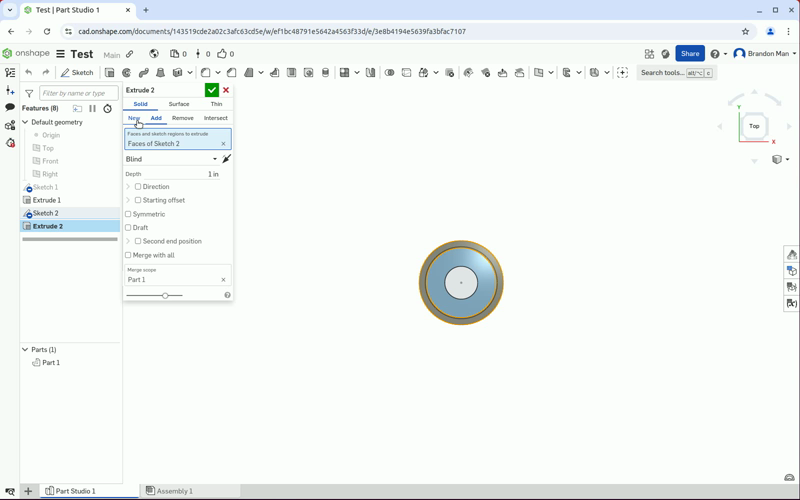
click(137, 120)
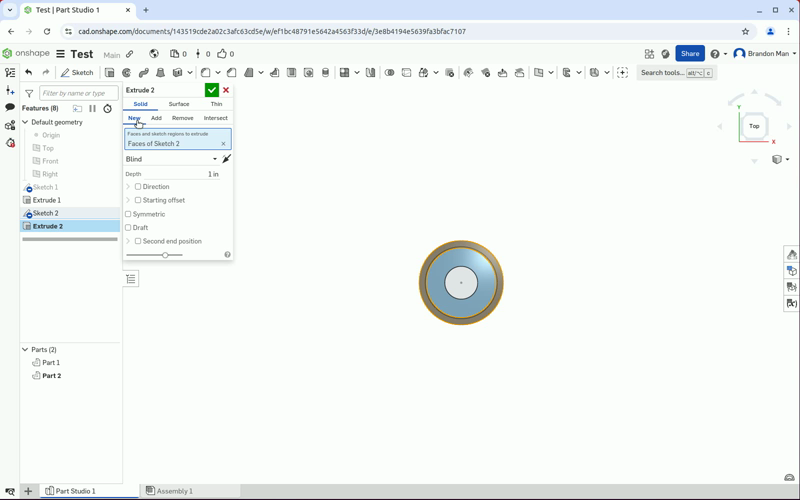
key(tab, 4)
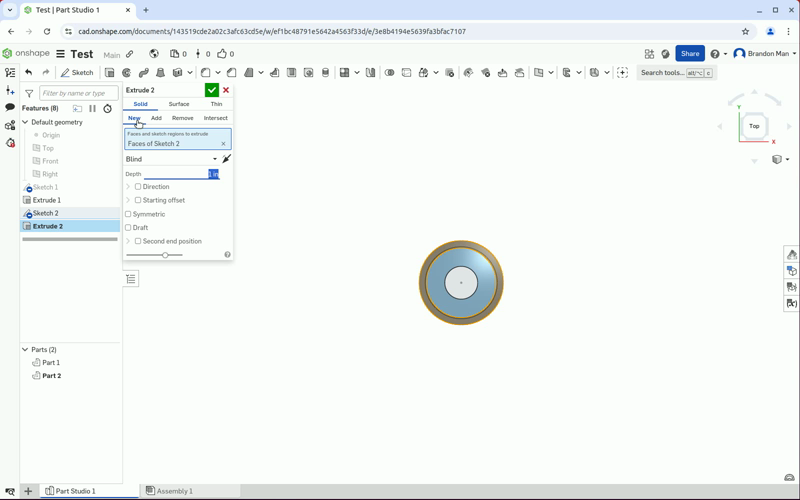
text(2.888)
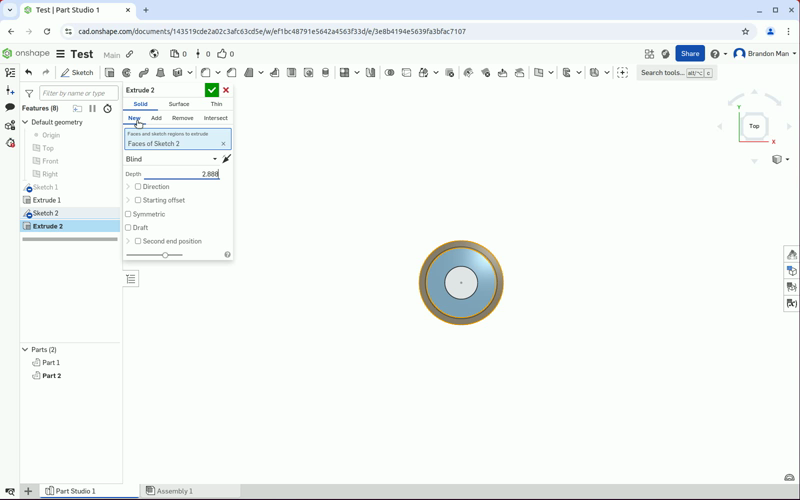
key(tab, 3)
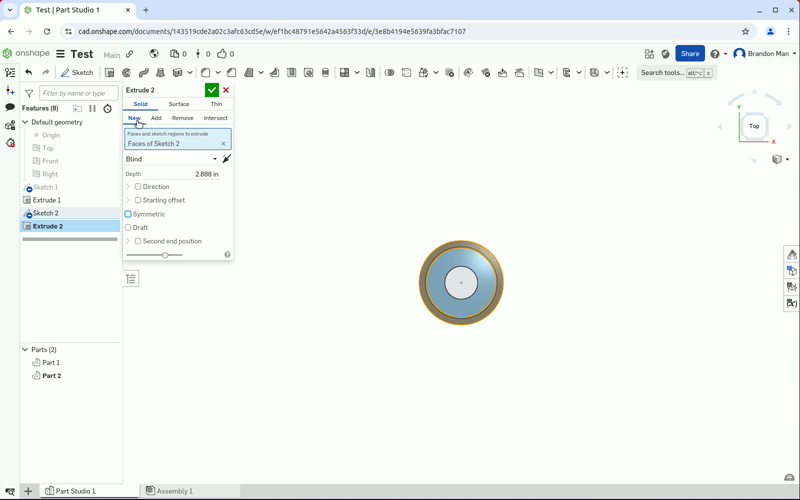
key(space)
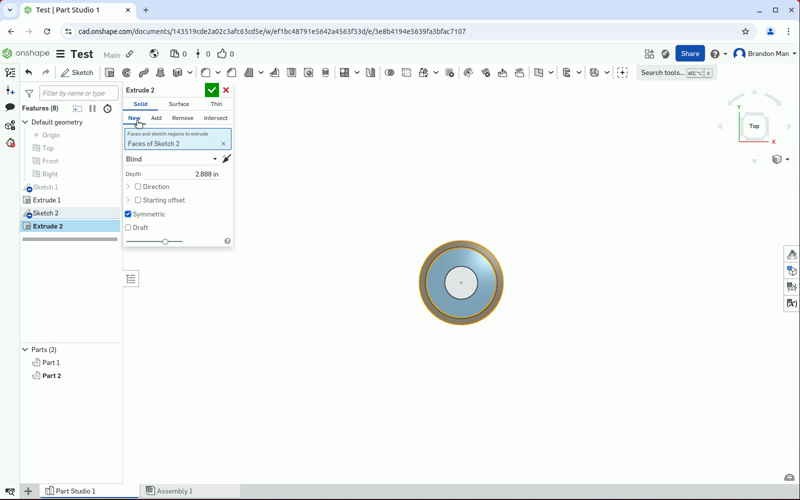
key(enter)
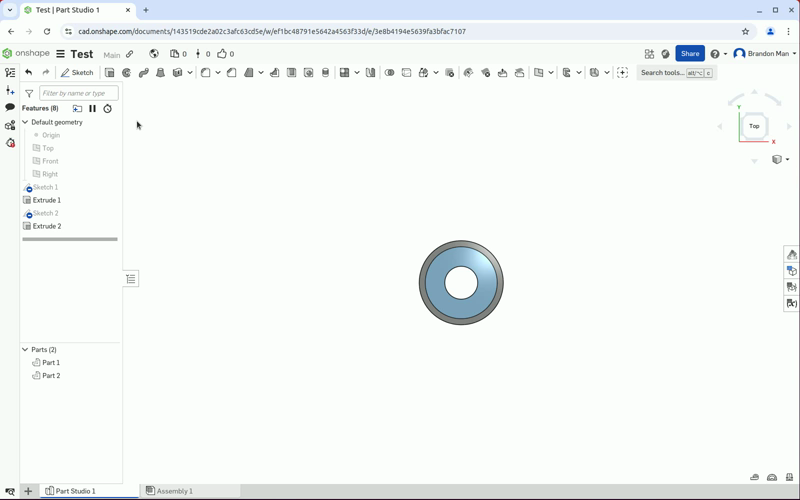
key(shift+h)
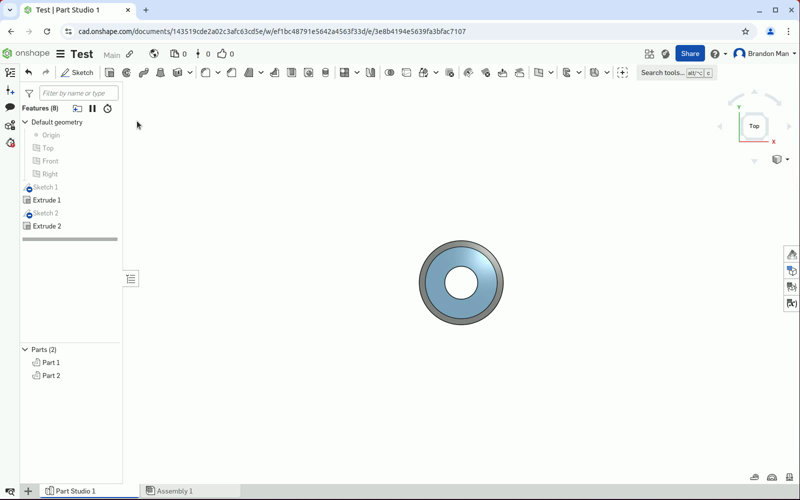
key(shift+h)
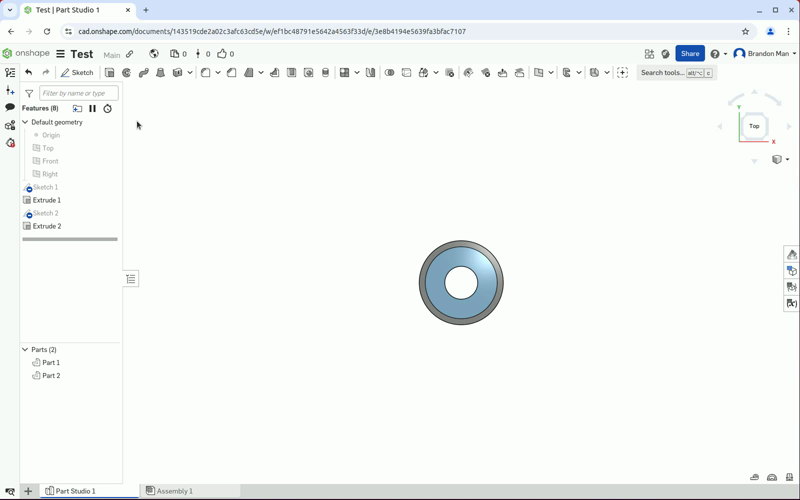
mouse_move(73, 189)
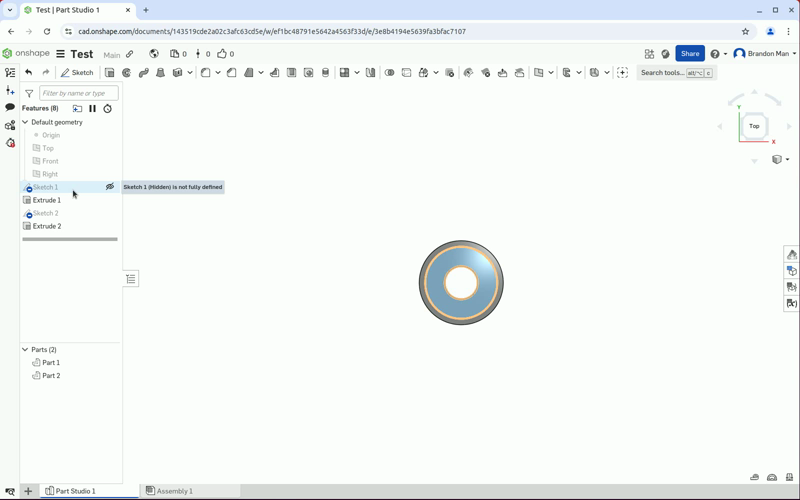
click(73, 189)
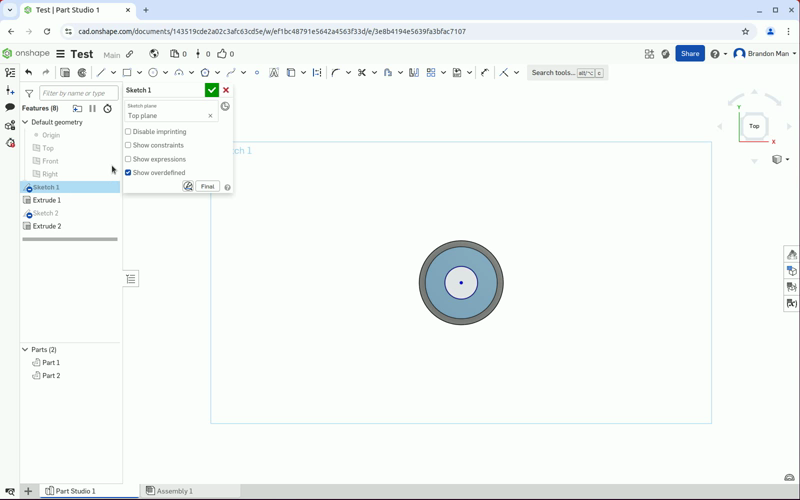
mouse_move(229, 92)
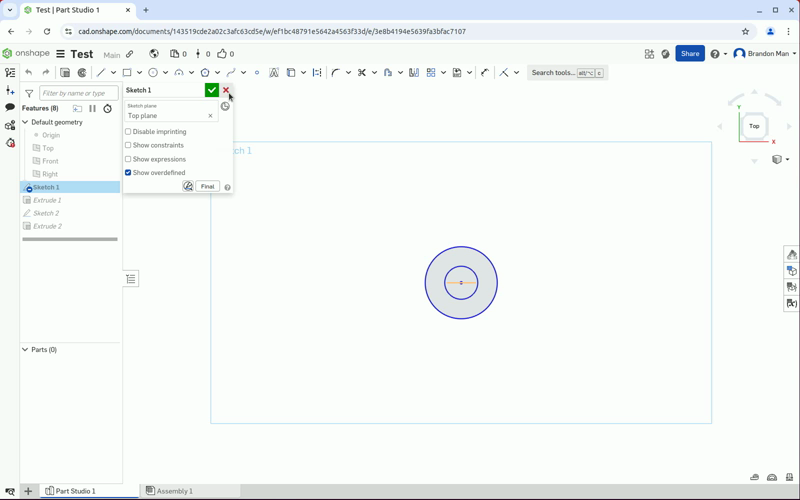
click(229, 92)
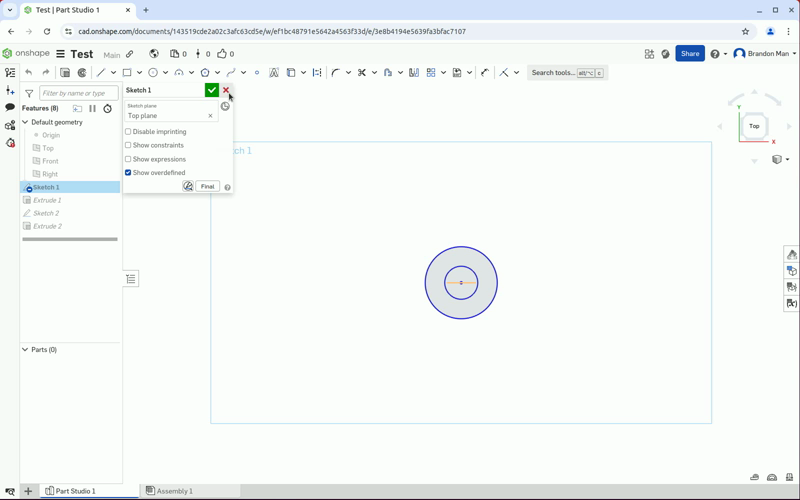
key(shift+s)
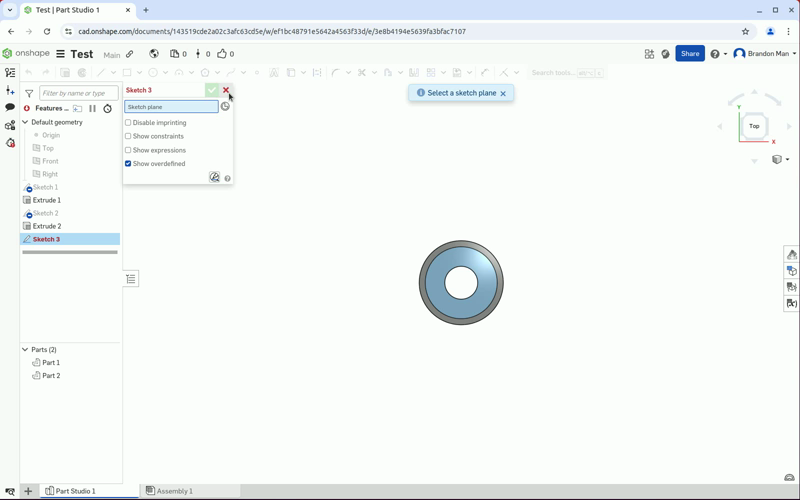
mouse_move(73, 150)
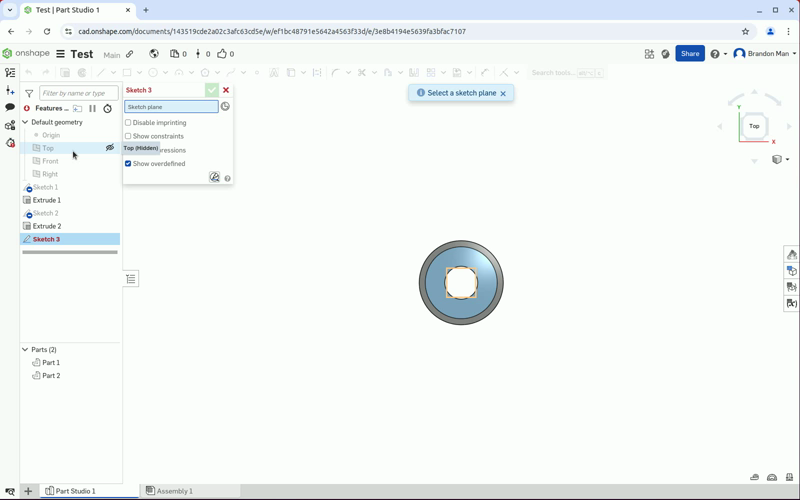
click(73, 150)
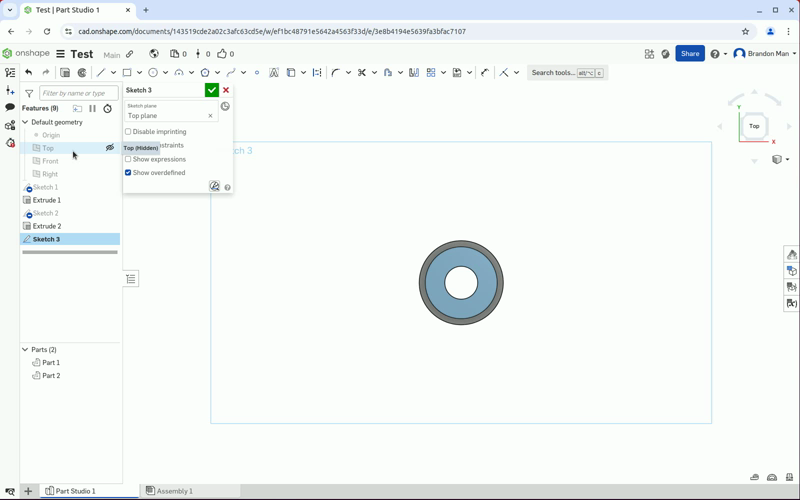
mouse_move(73, 352)
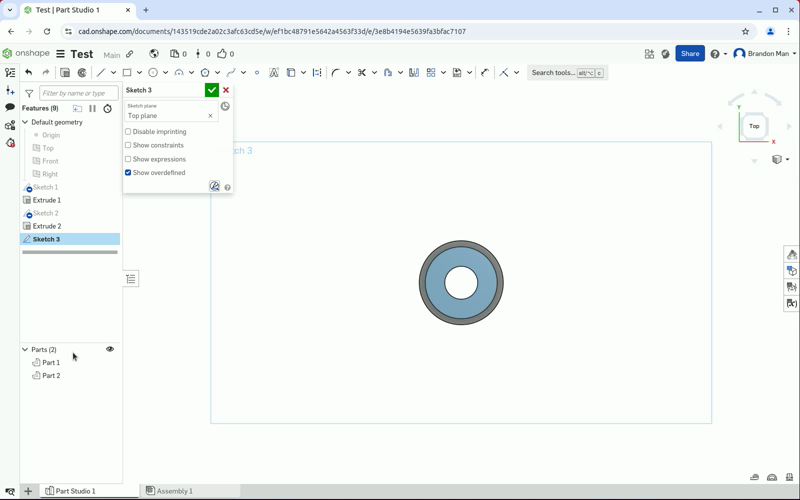
key(y)
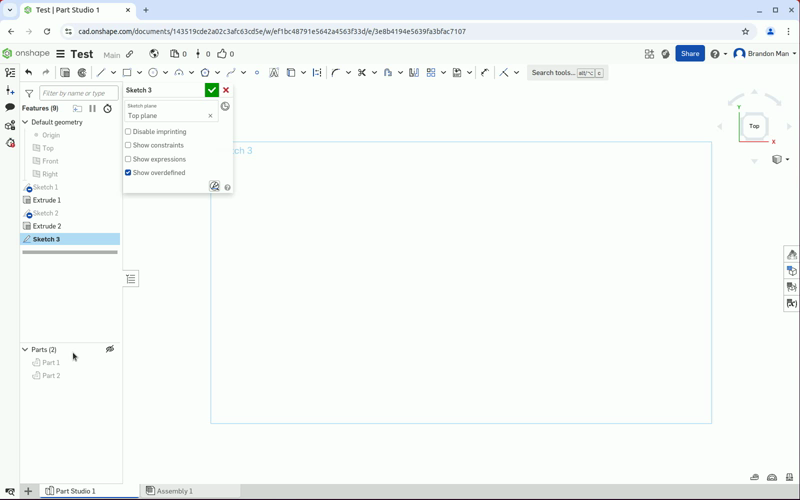
key(l)
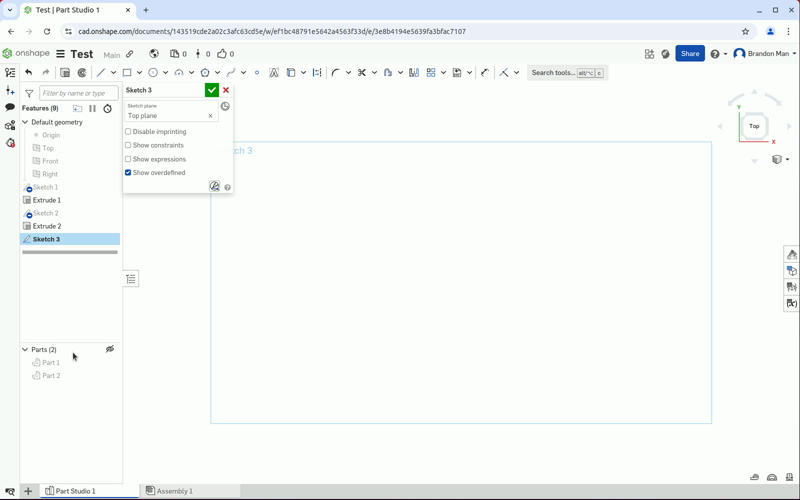
key_down(shift)
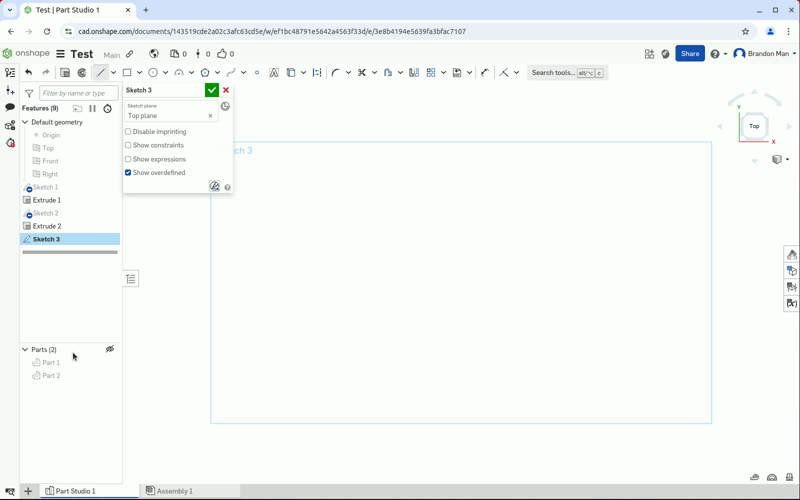
mouse_move(438, 187)
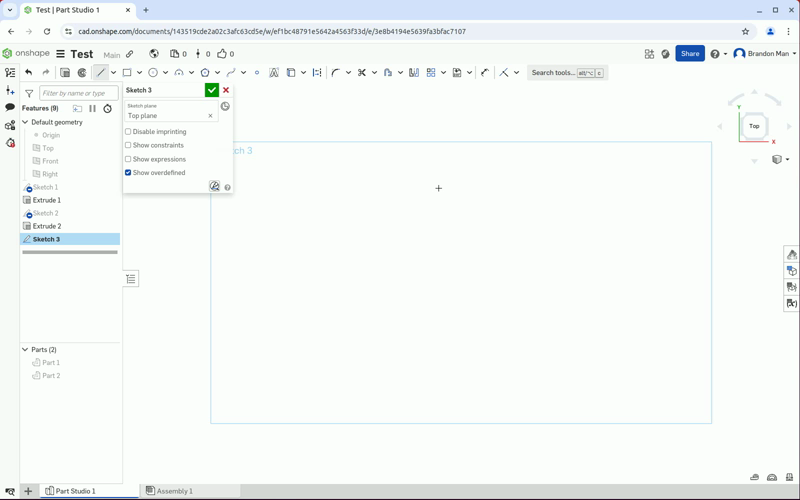
click(438, 187)
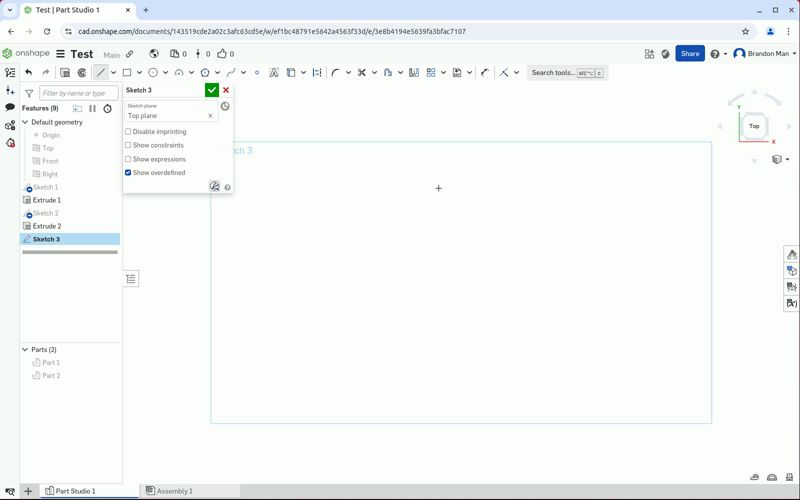
key_up(shift)
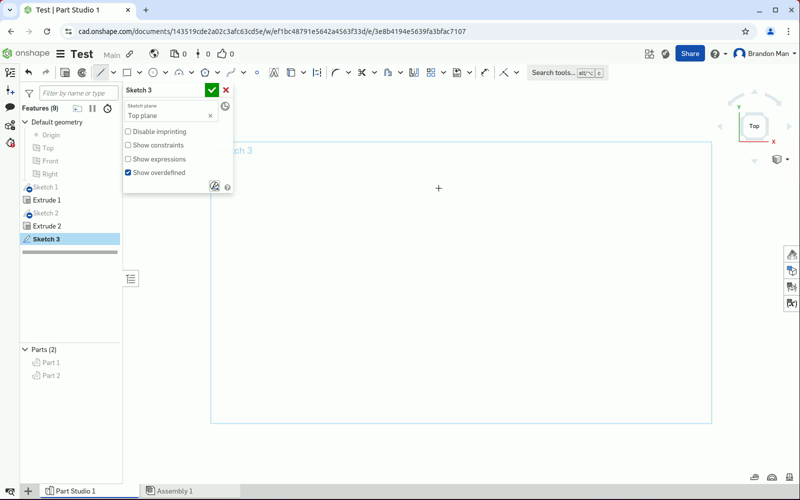
key_down(shift)
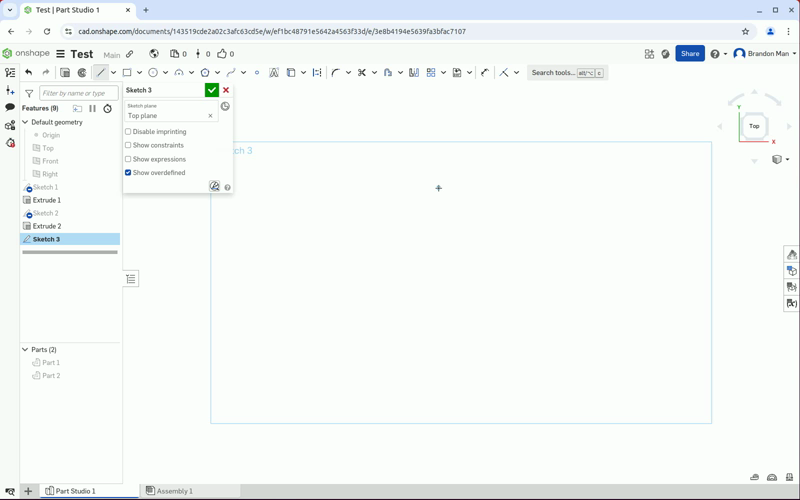
mouse_move(468, 187)
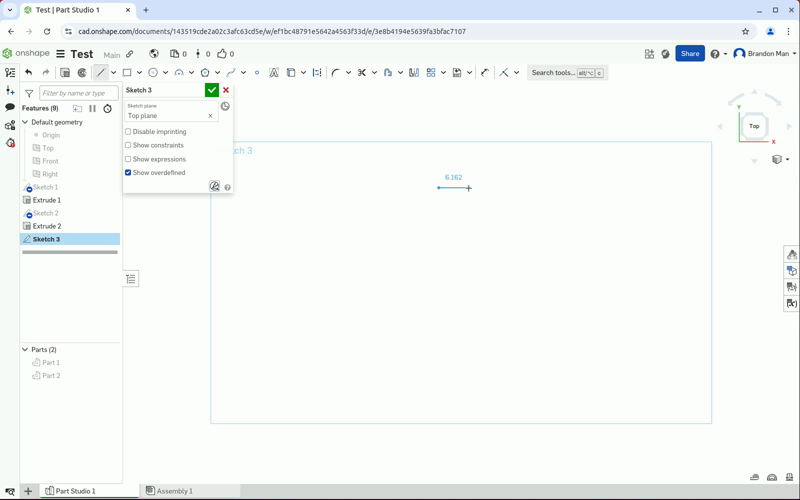
mouse_move(443, 246)
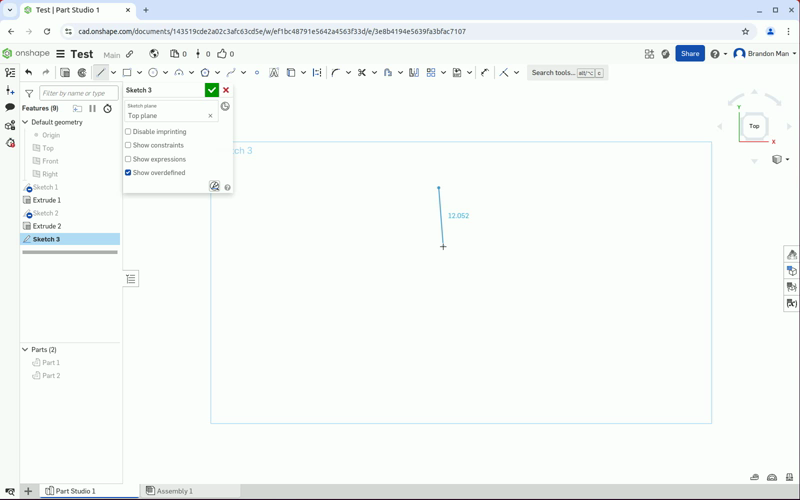
click(443, 246)
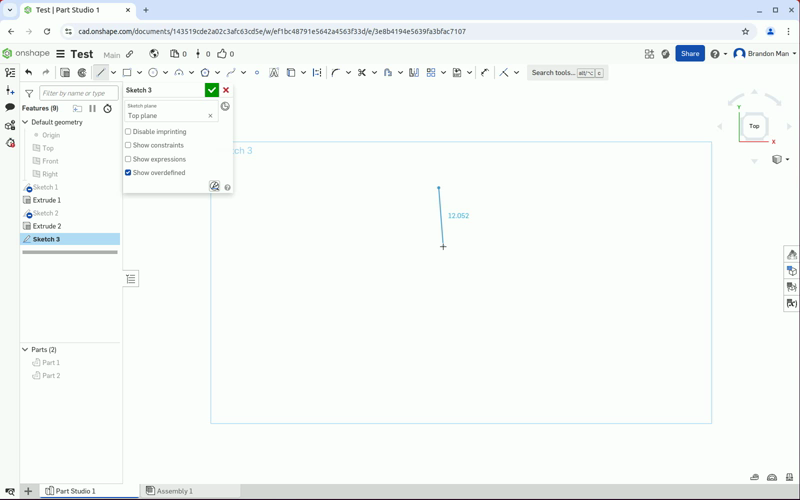
key_up(shift)
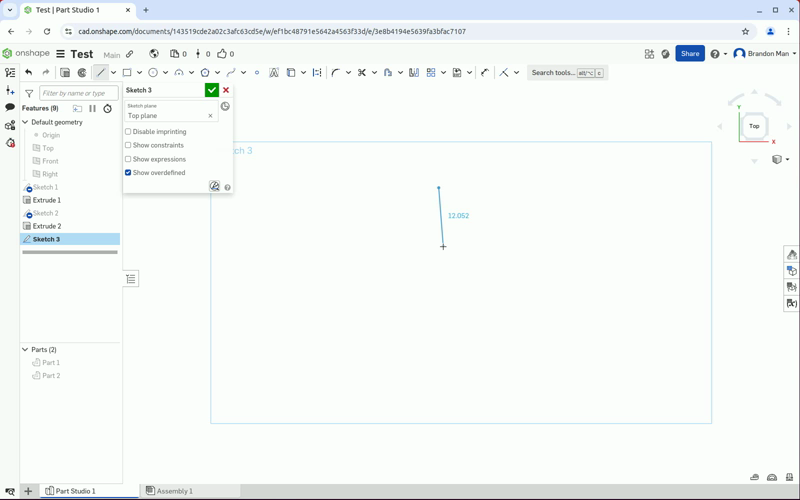
key(esc)
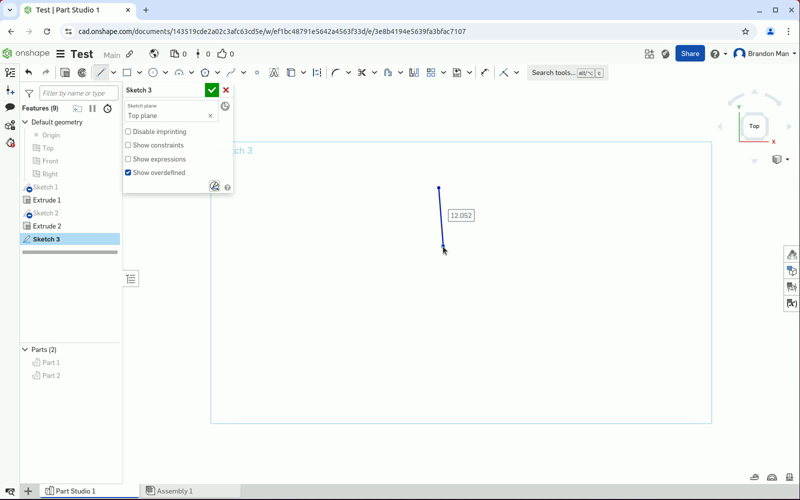
key(a)
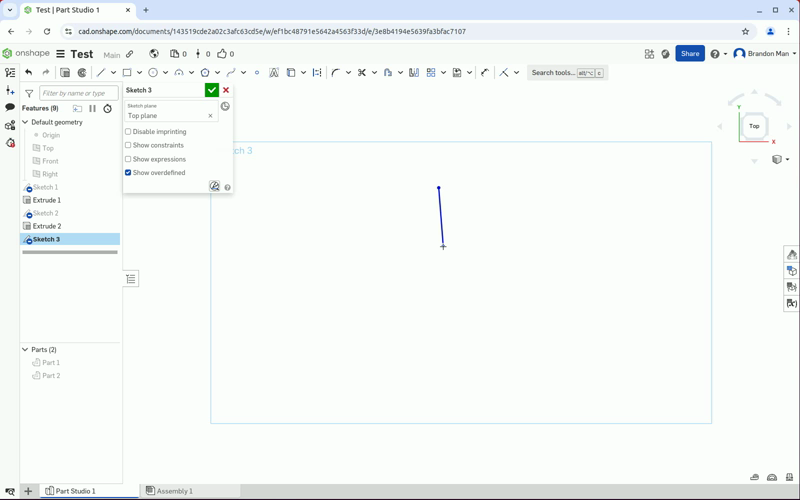
mouse_move(443, 246)
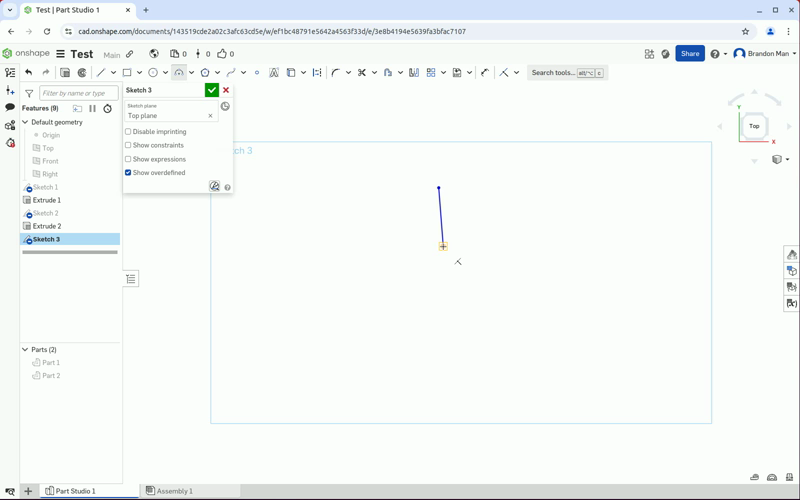
click(443, 246)
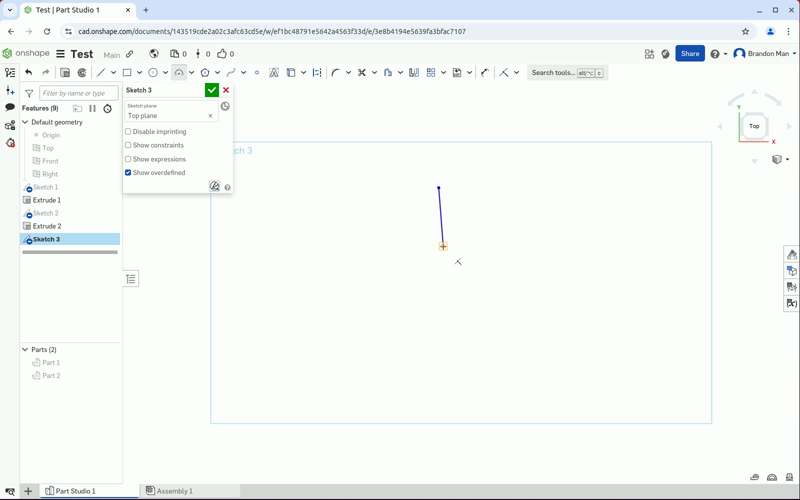
key_down(shift)
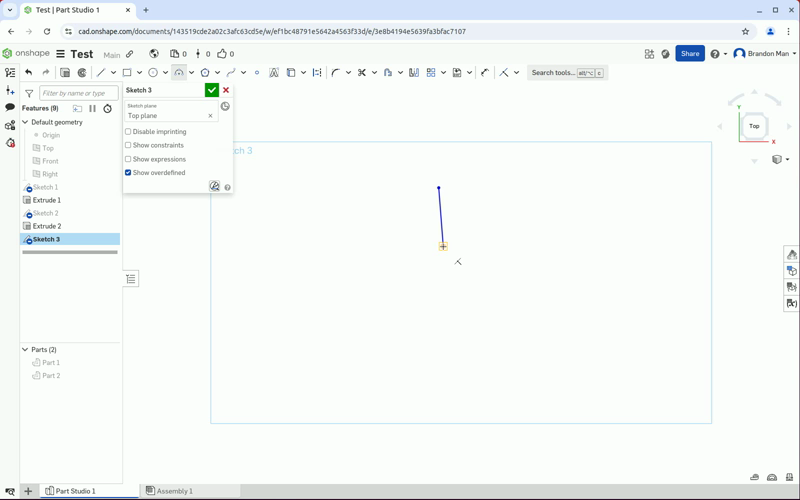
mouse_move(475, 244)
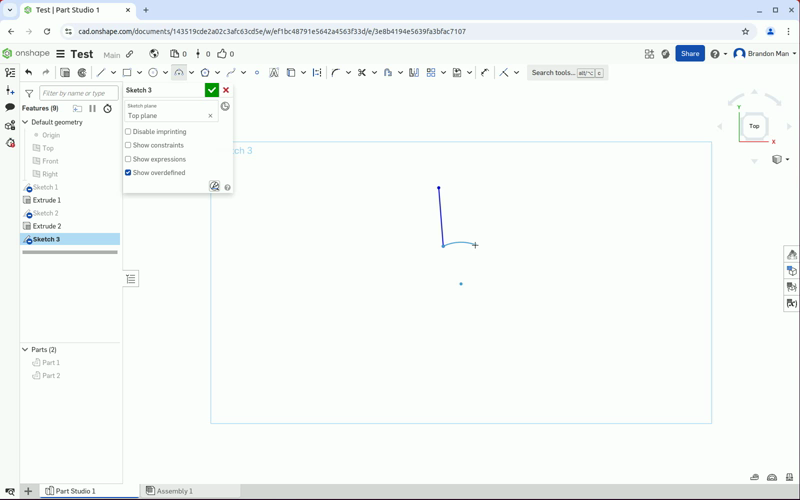
click(475, 244)
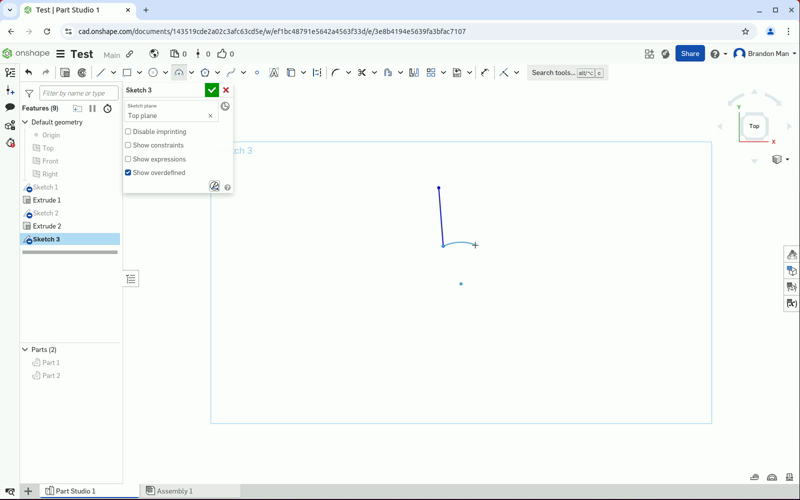
mouse_move(459, 242)
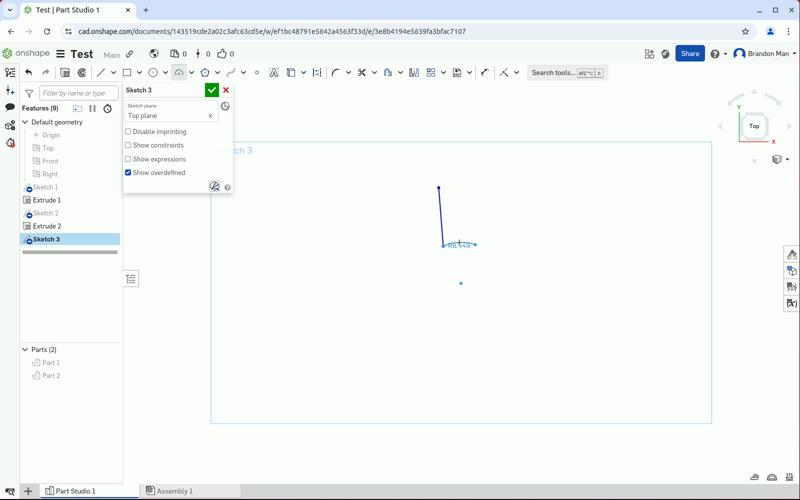
click(459, 242)
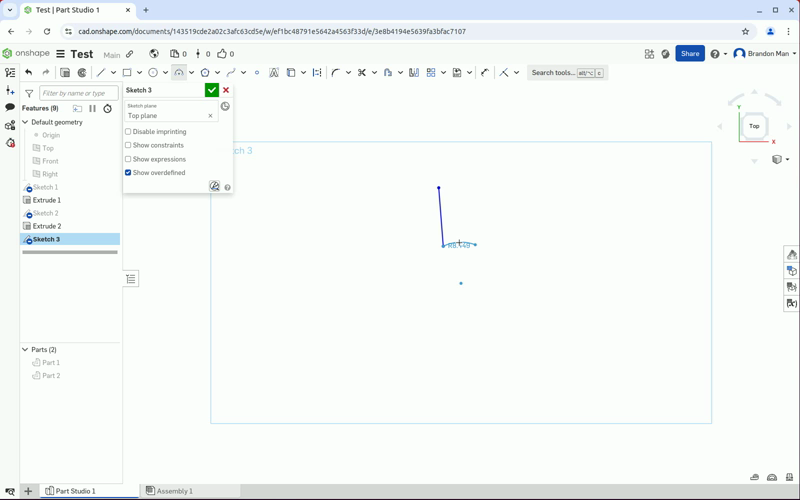
key_up(shift)
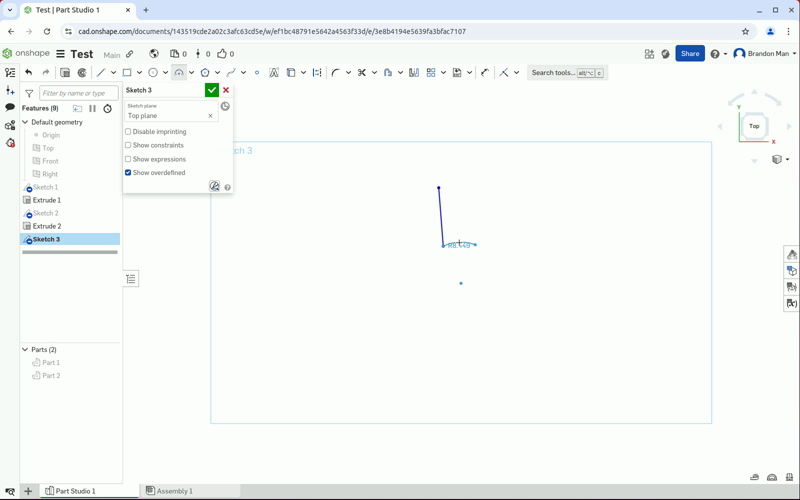
key(esc)
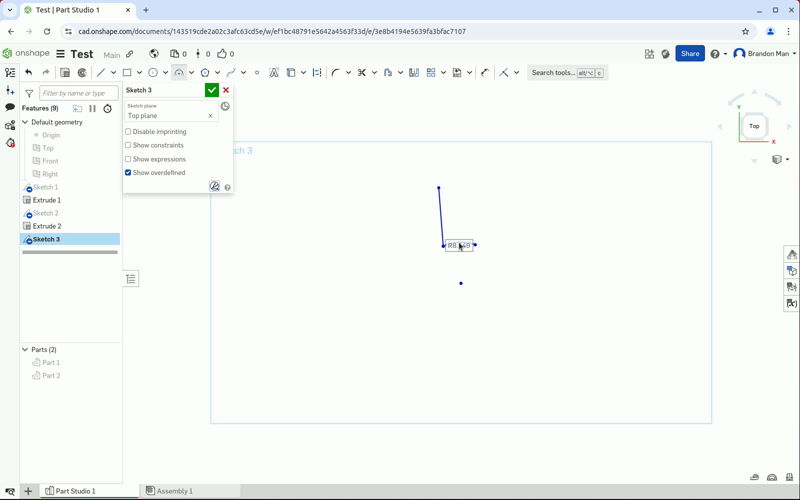
key(l)
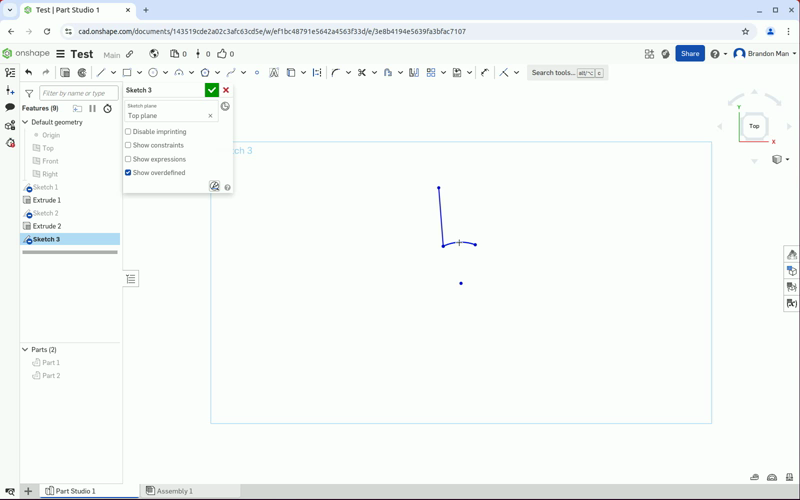
mouse_move(475, 244)
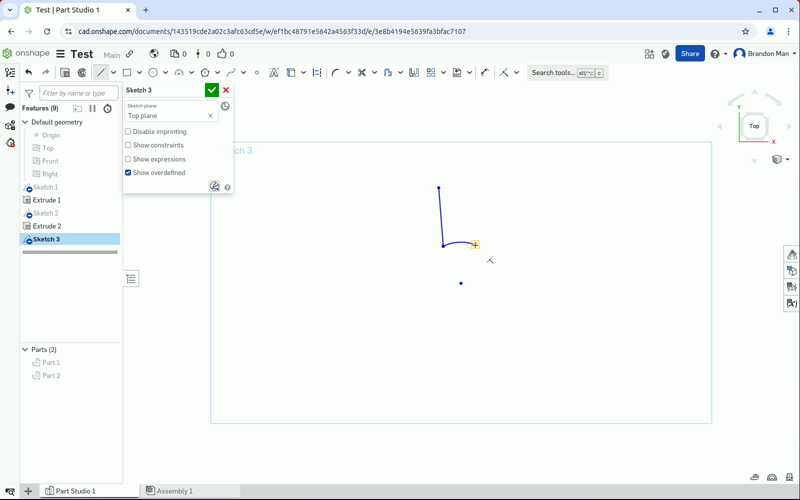
click(475, 244)
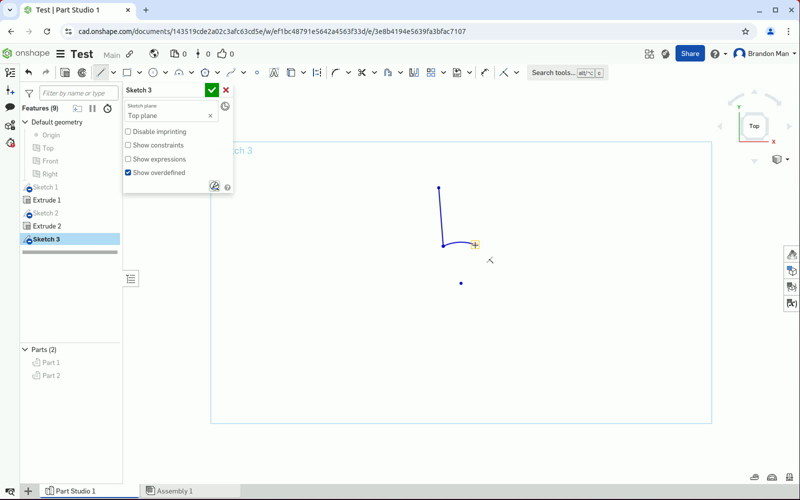
key_down(shift)
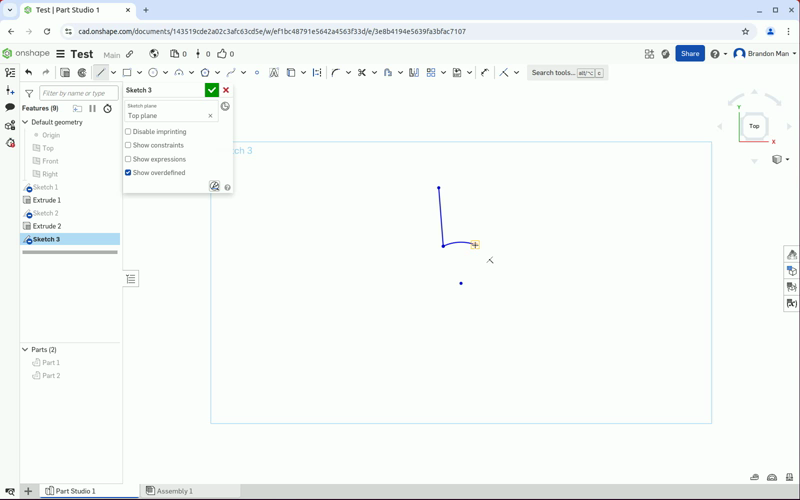
mouse_move(505, 244)
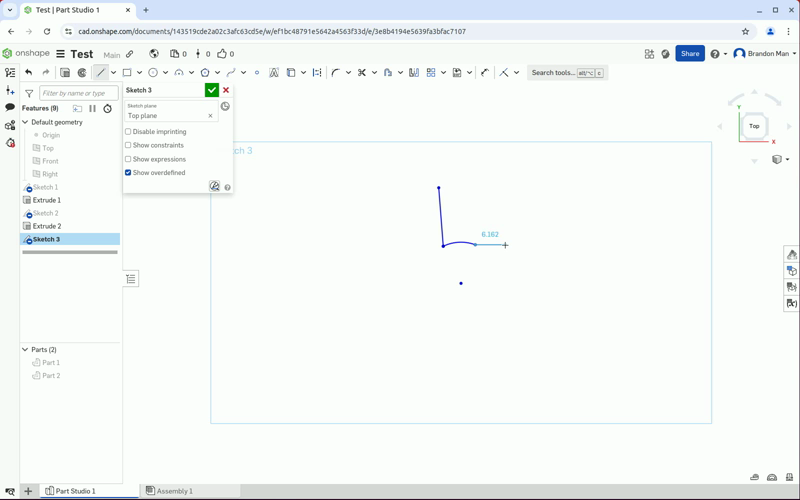
mouse_move(475, 186)
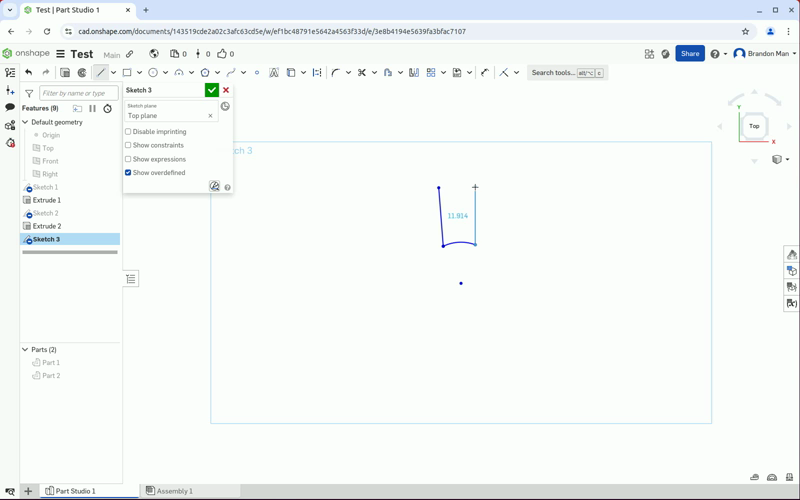
click(475, 186)
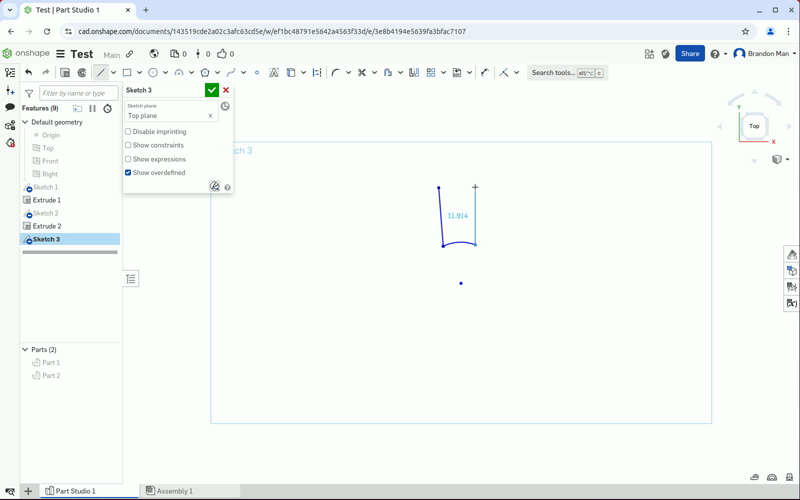
key_up(shift)
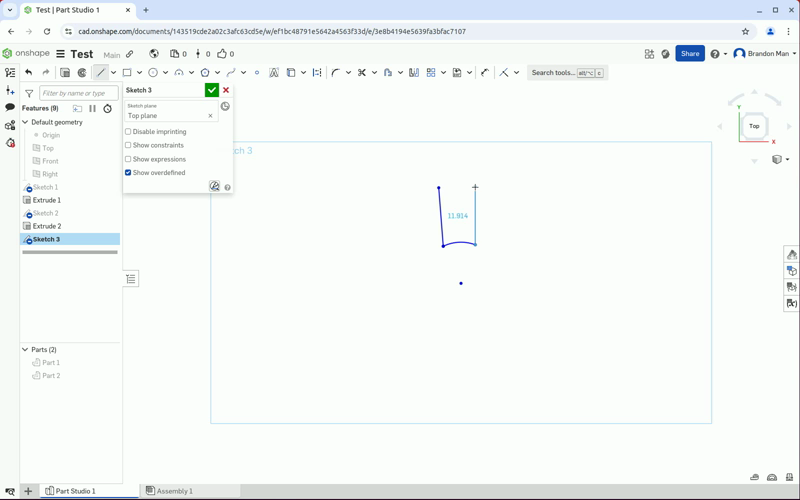
key(esc)
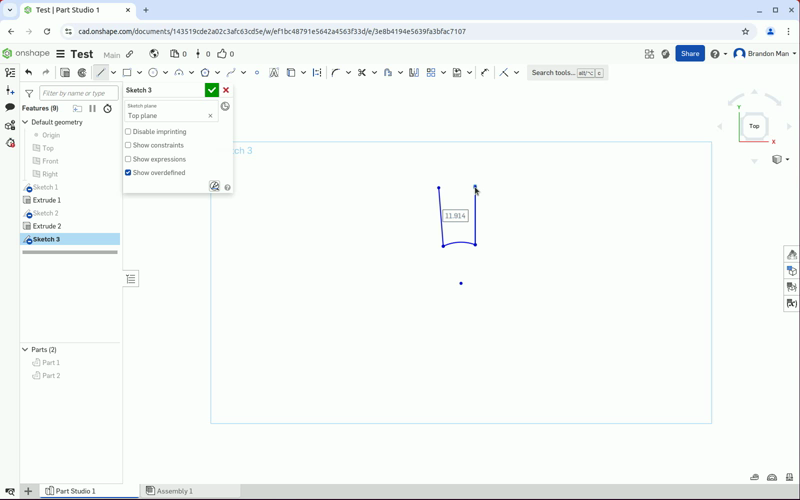
key(a)
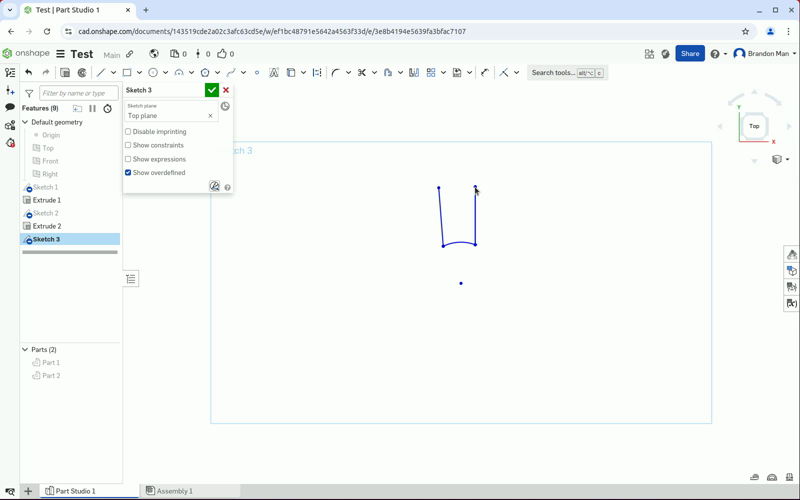
mouse_move(475, 186)
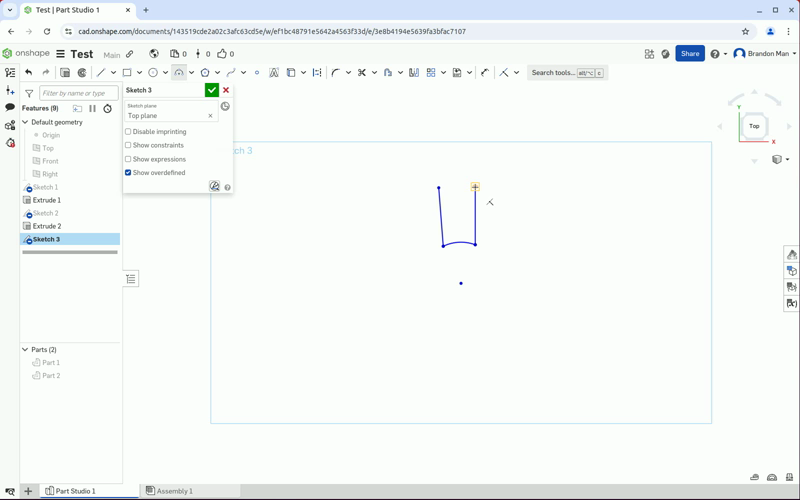
click(475, 186)
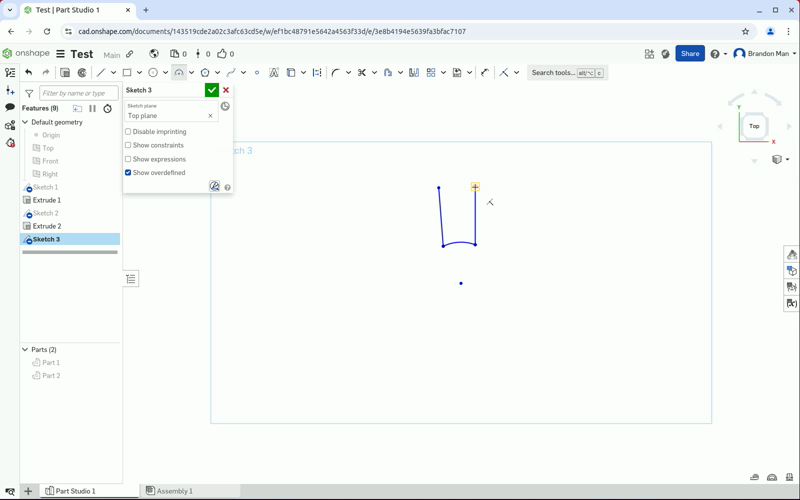
mouse_move(438, 187)
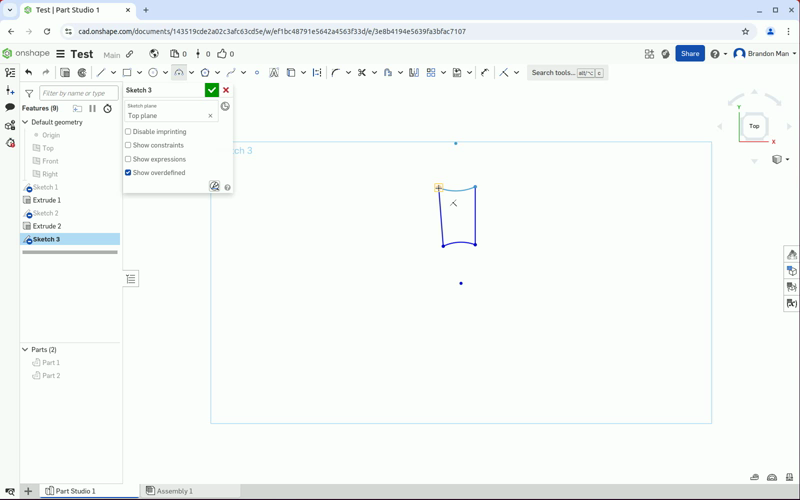
click(438, 187)
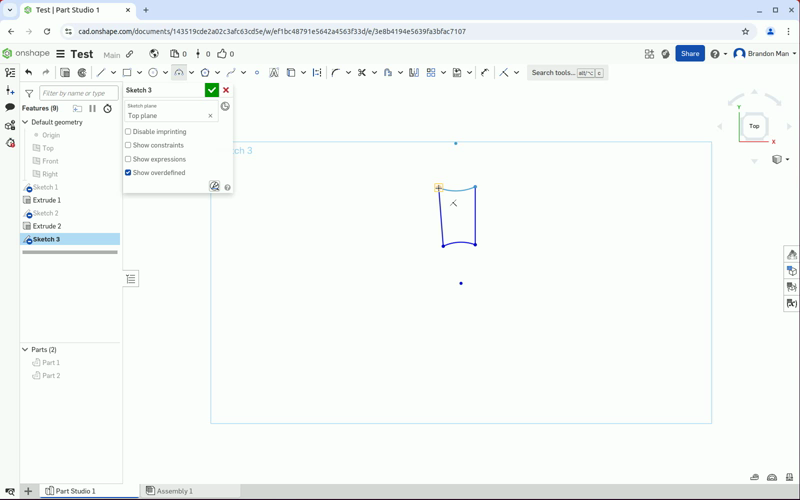
key_down(shift)
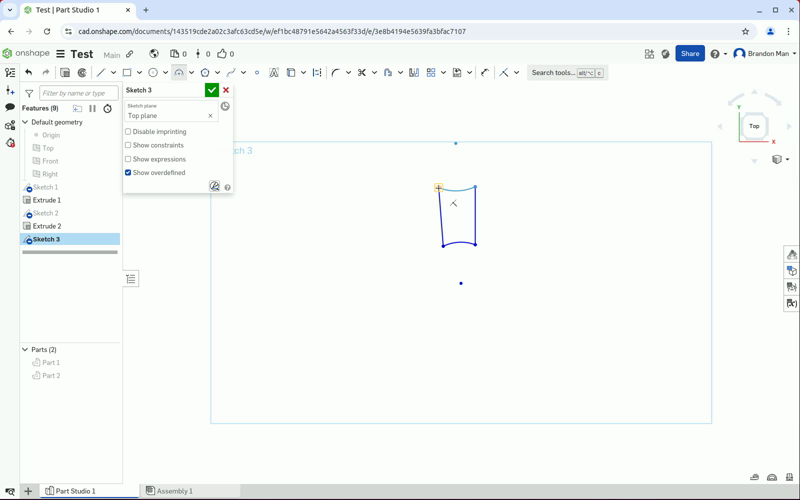
mouse_move(456, 185)
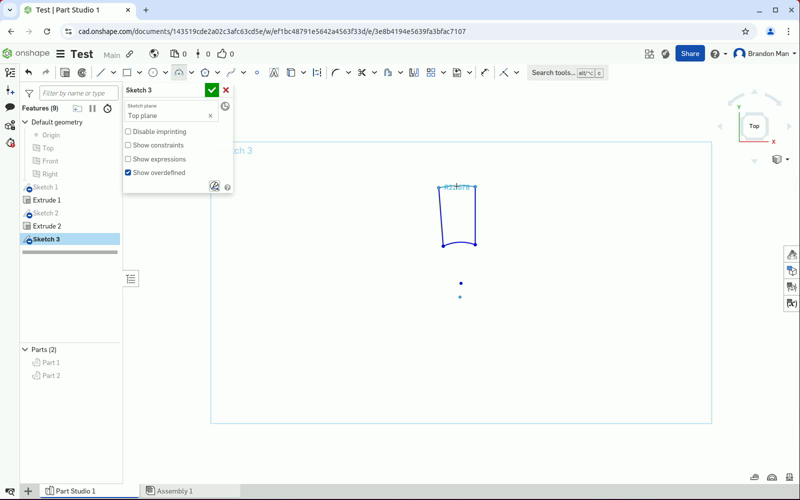
click(456, 185)
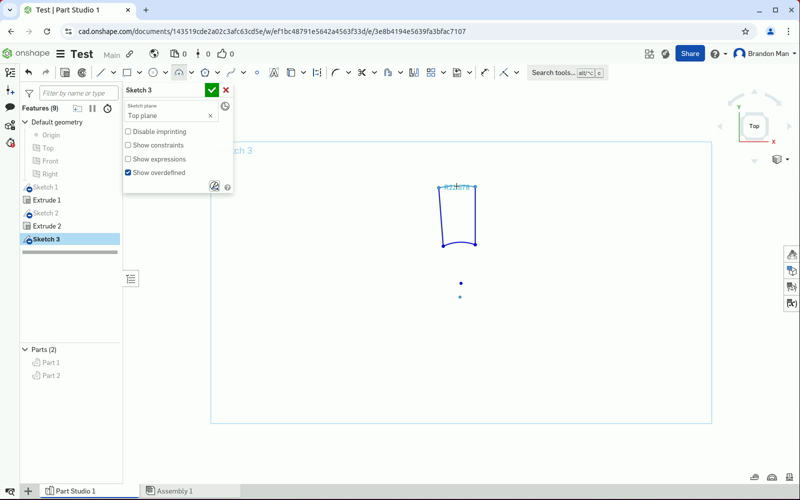
key_up(shift)
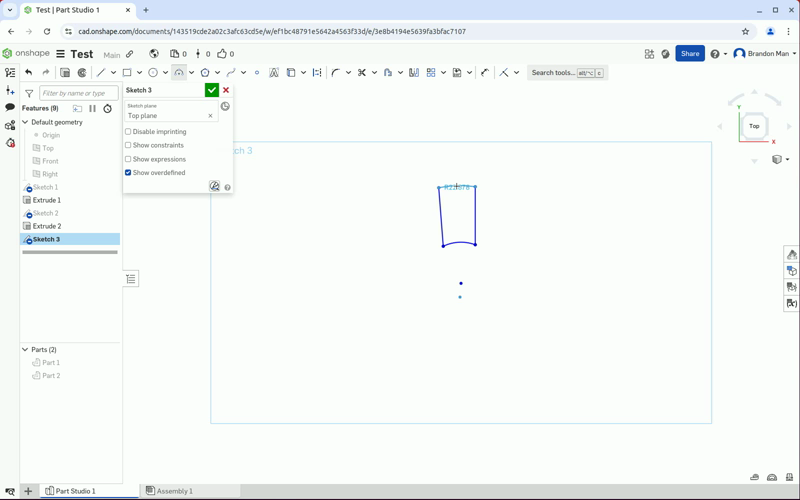
key(esc)
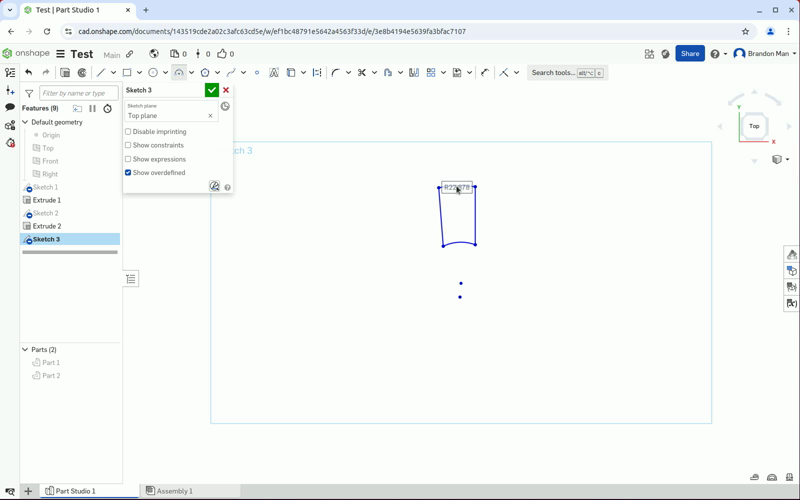
mouse_move(445, 241)
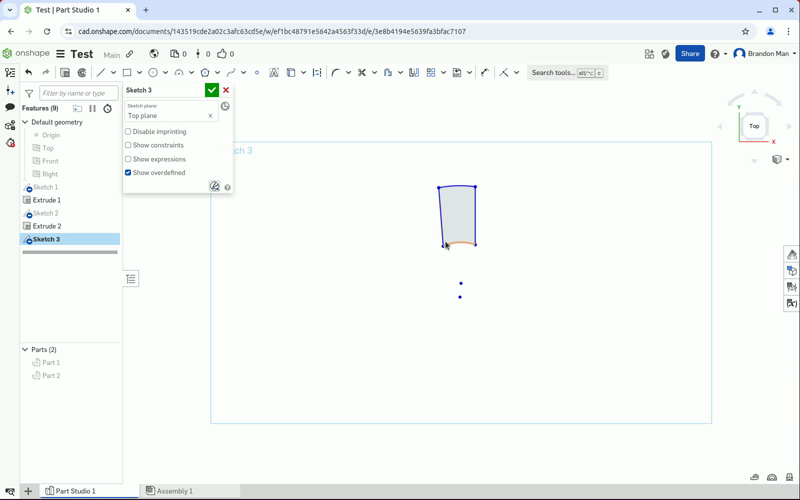
click(445, 241)
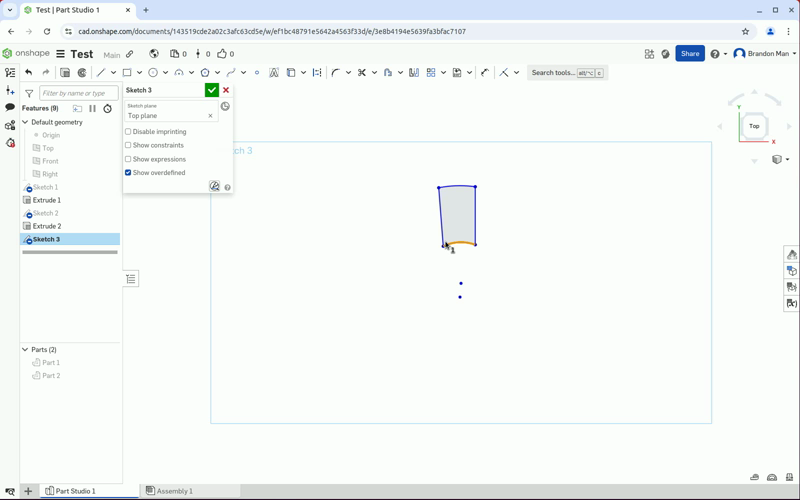
mouse_move(73, 352)
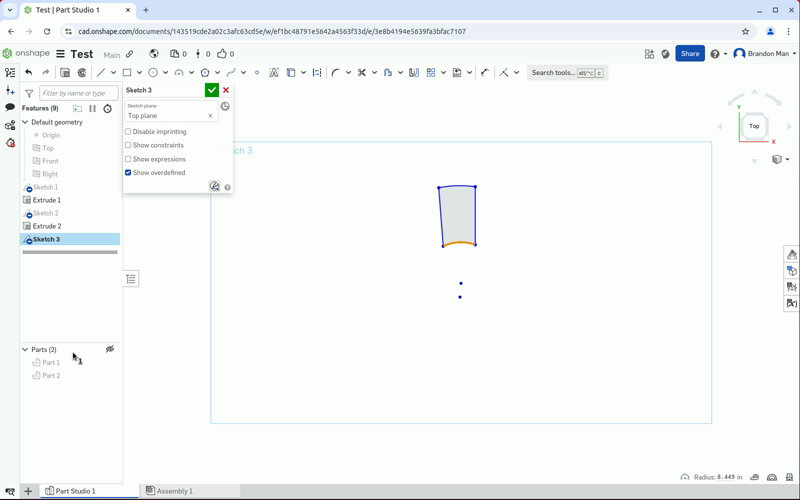
key(shift+y)
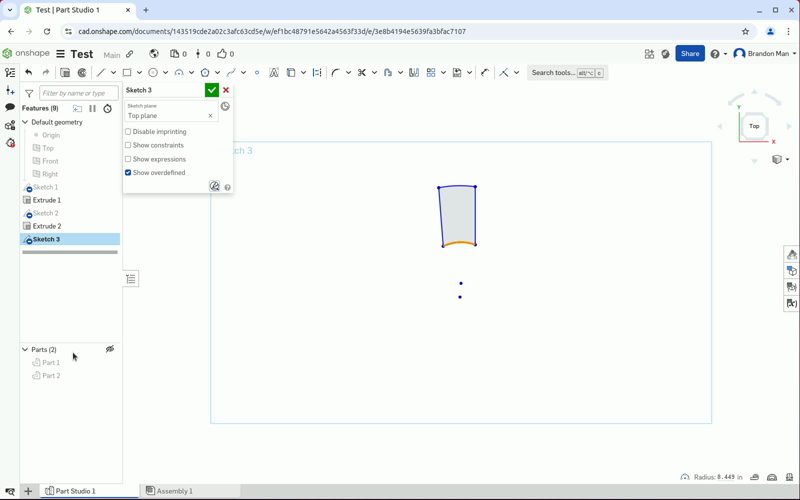
key(shift+e)
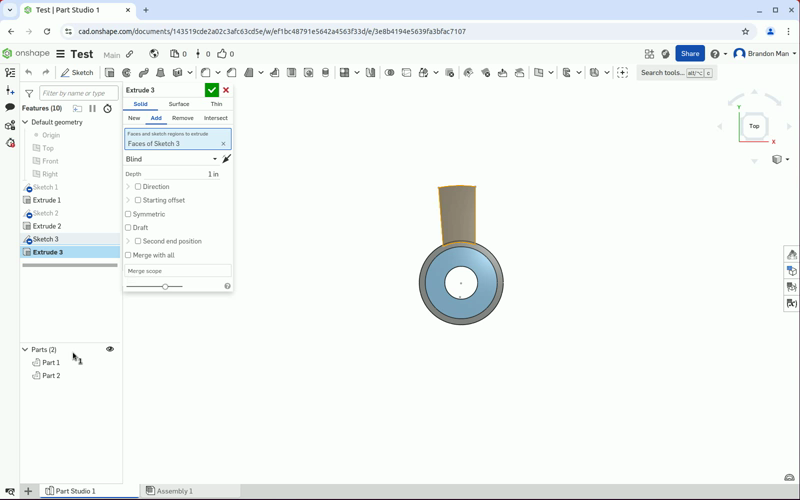
mouse_move(143, 106)
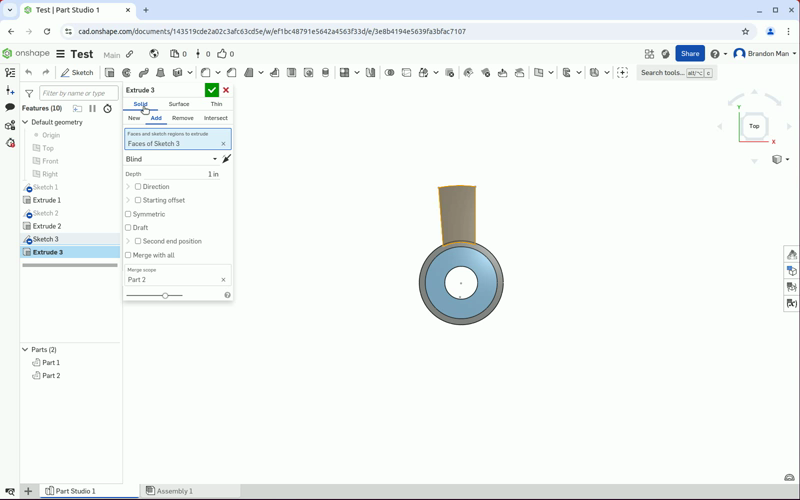
click(143, 106)
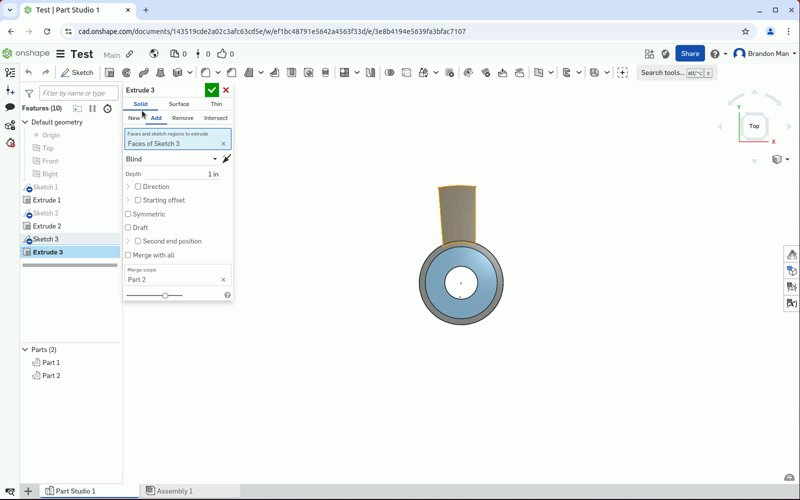
mouse_move(137, 120)
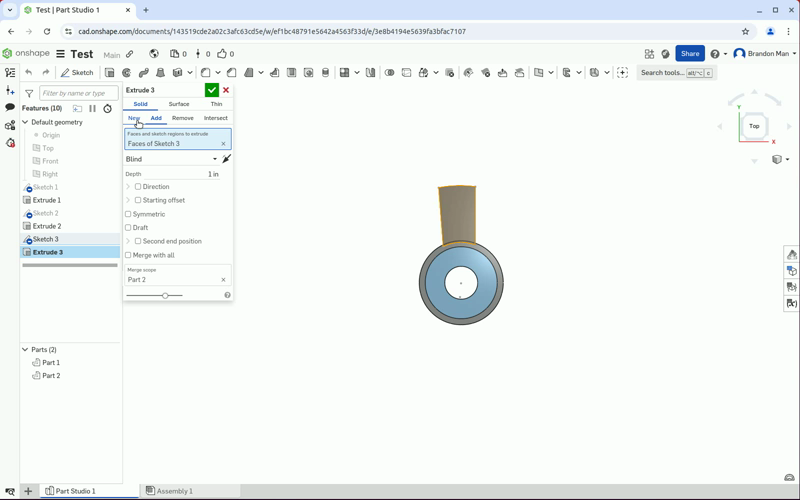
click(137, 120)
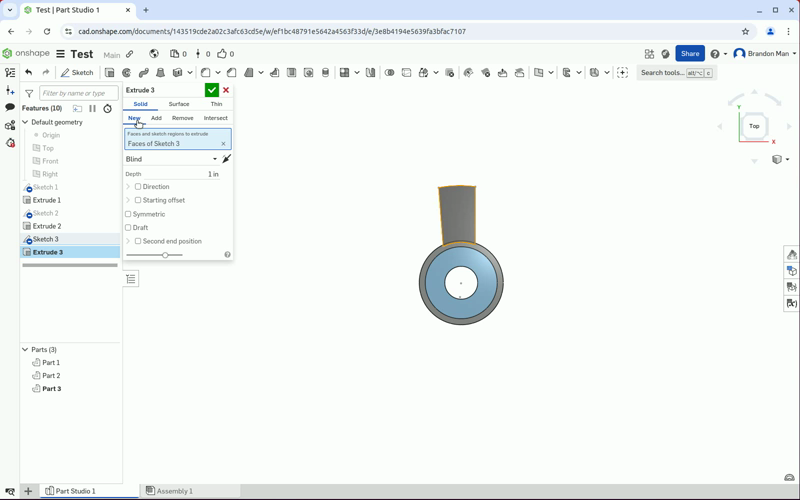
key(tab, 4)
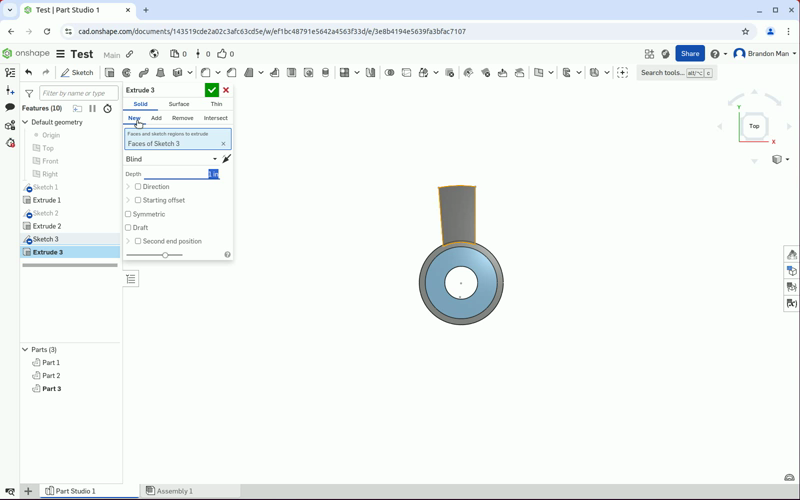
text(2.888)
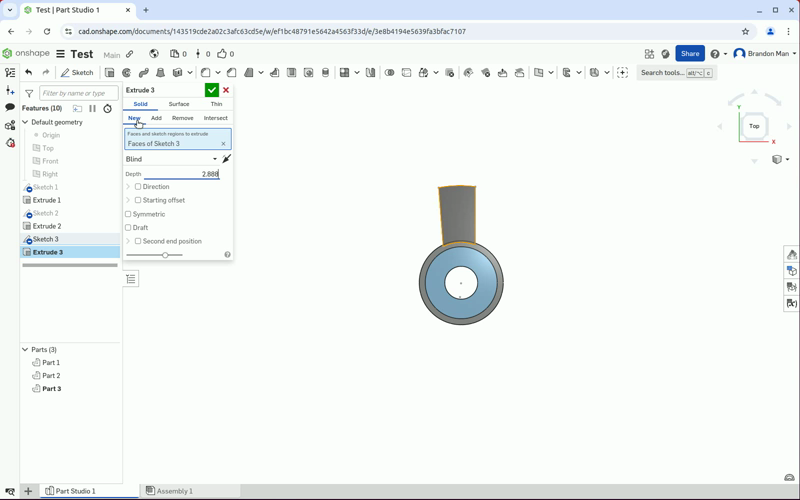
key(tab, 3)
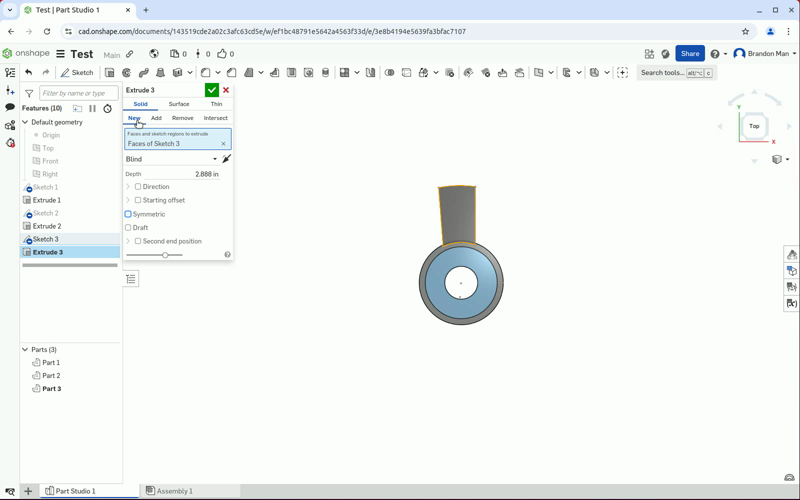
key(space)
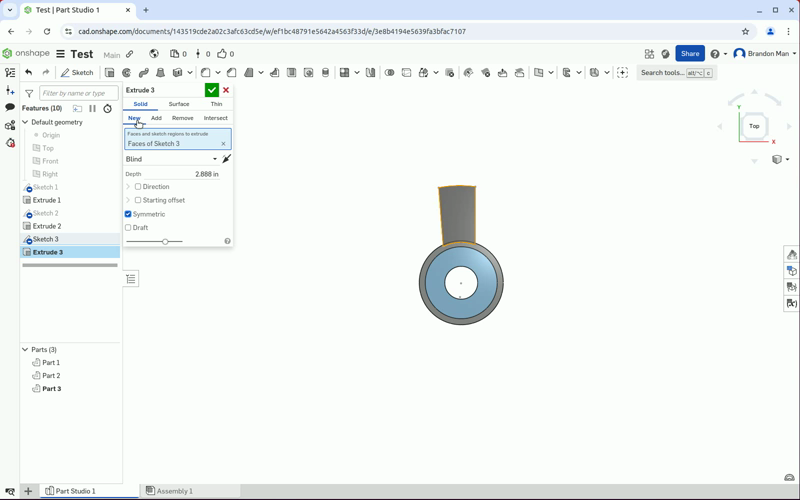
key(enter)
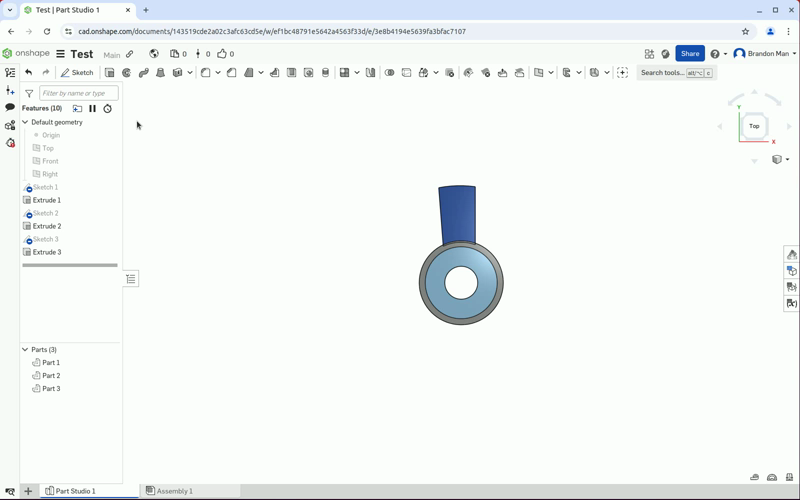
key(shift+h)
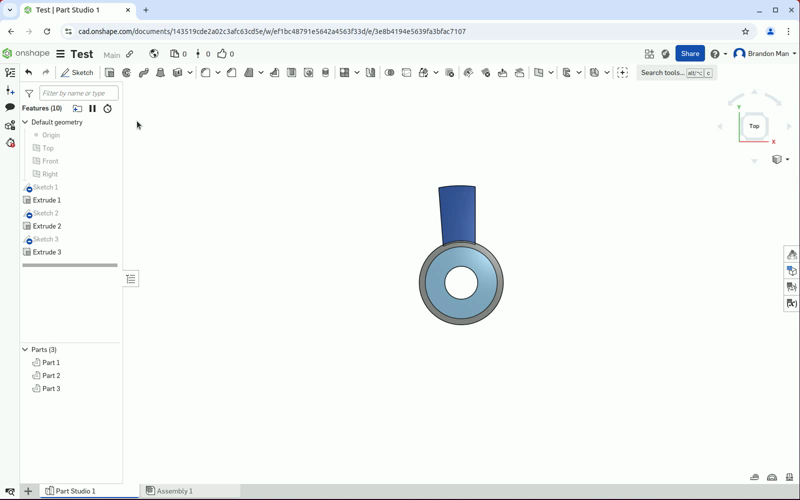
key(shift+h)
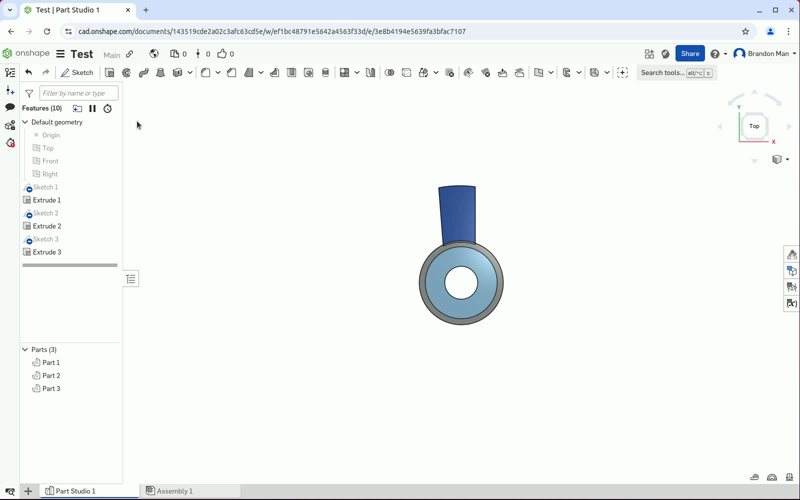
mouse_move(73, 189)
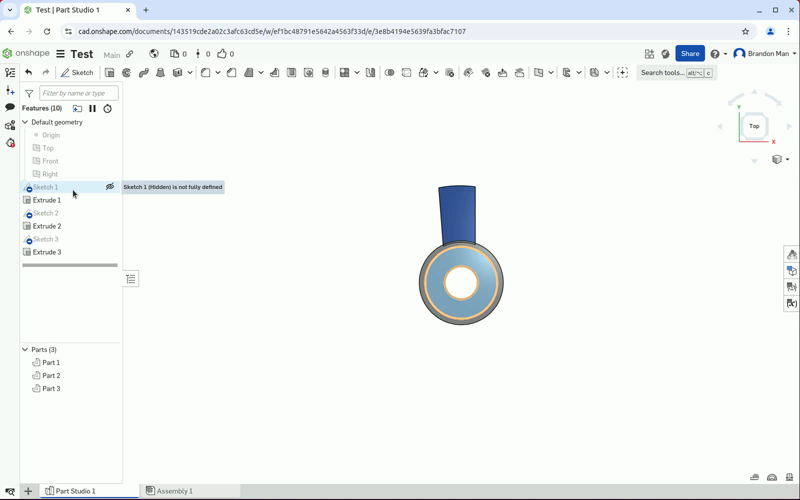
click(73, 189)
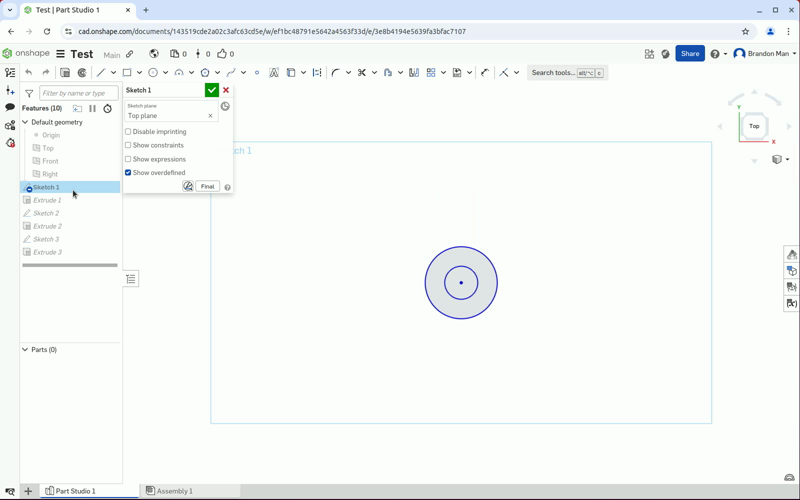
mouse_move(229, 92)
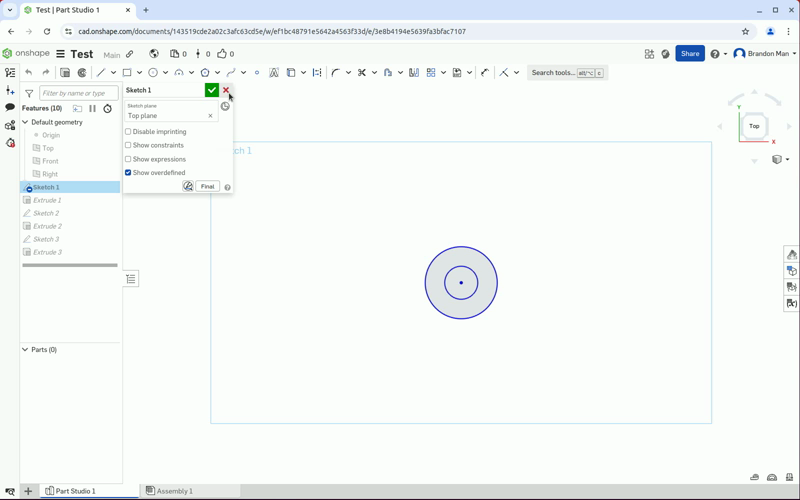
click(229, 92)
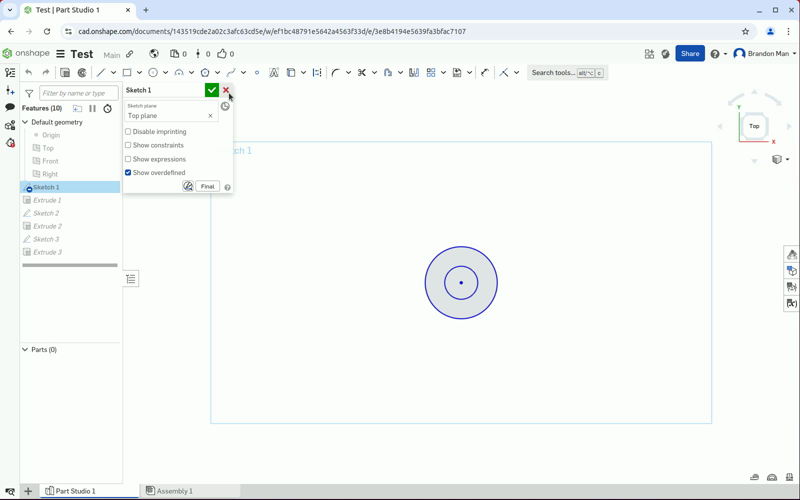
key(shift+s)
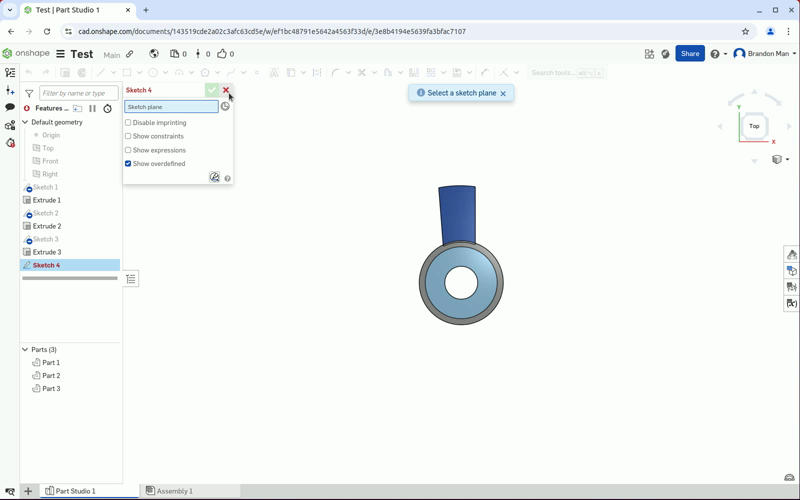
mouse_move(73, 150)
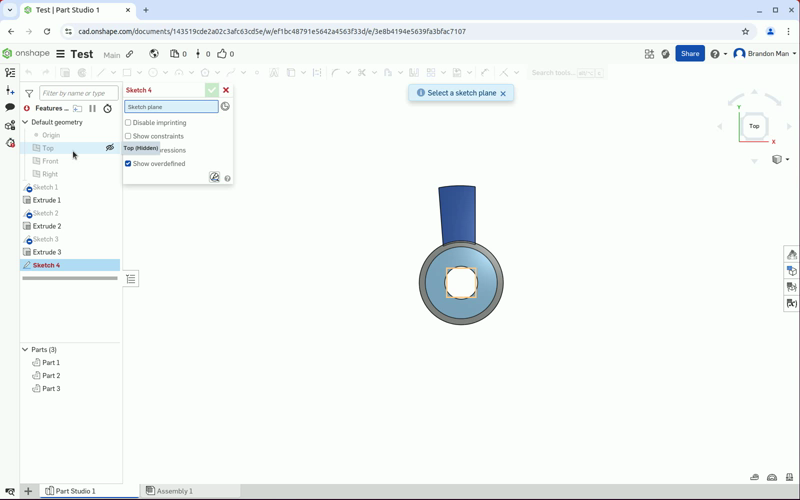
click(73, 150)
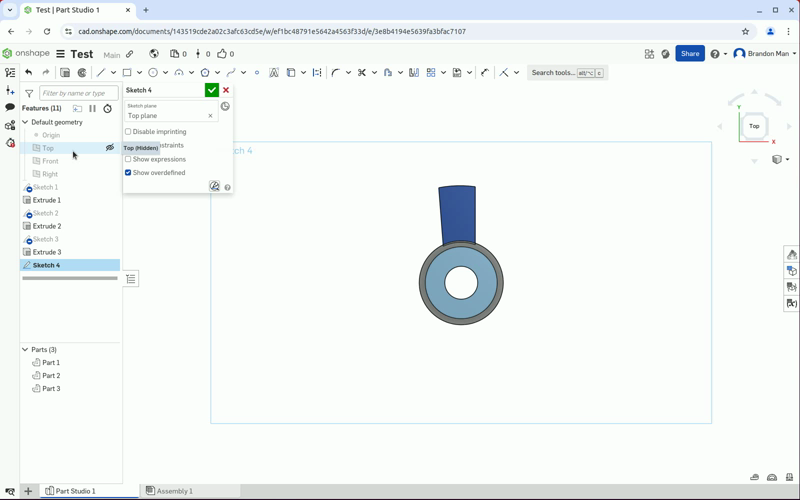
mouse_move(73, 352)
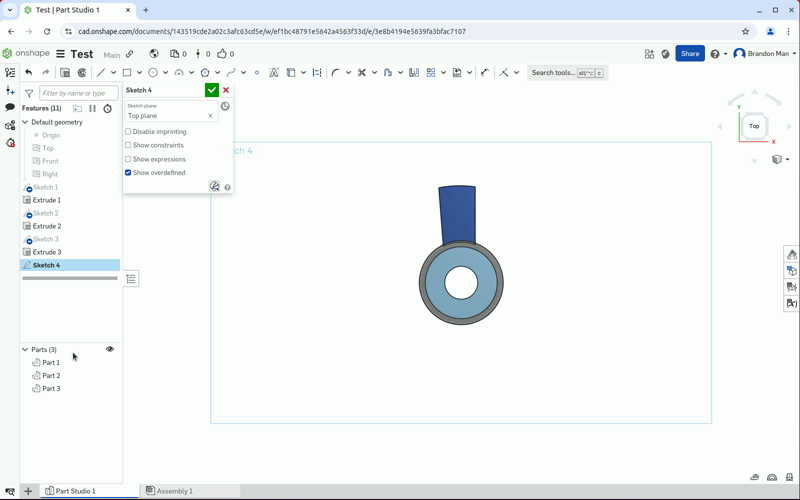
key(y)
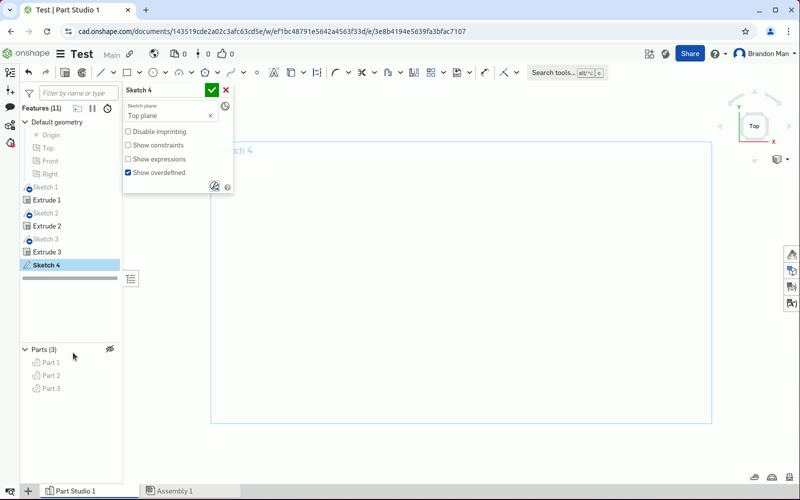
key(a)
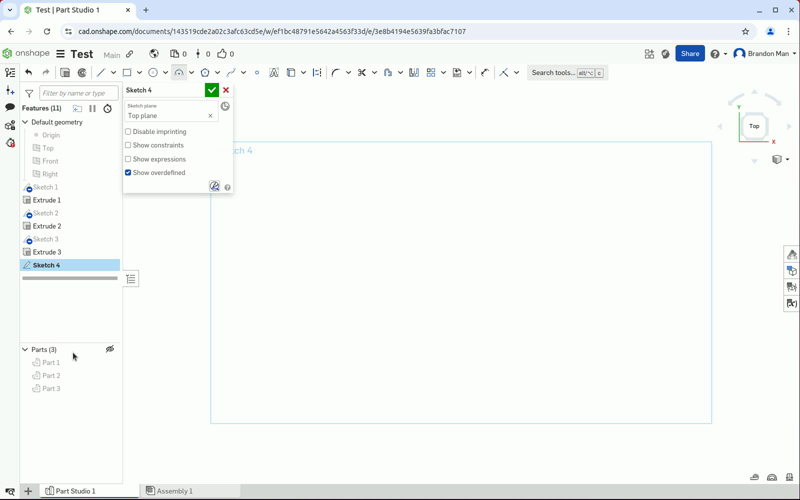
key_down(shift)
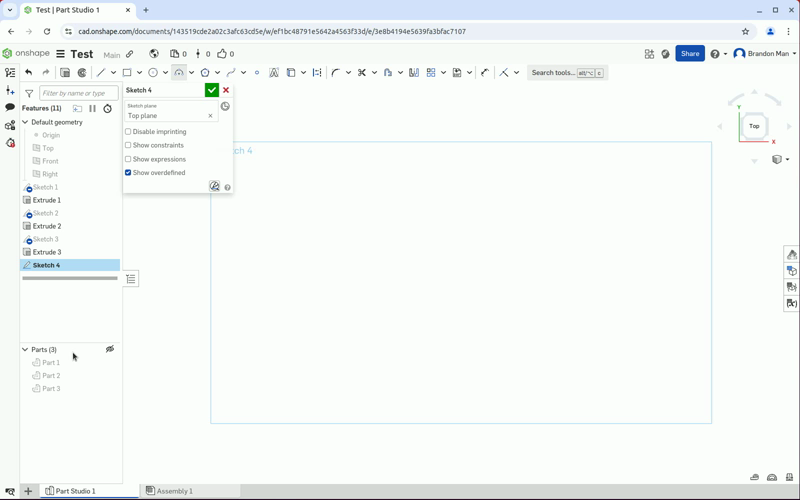
mouse_move(370, 319)
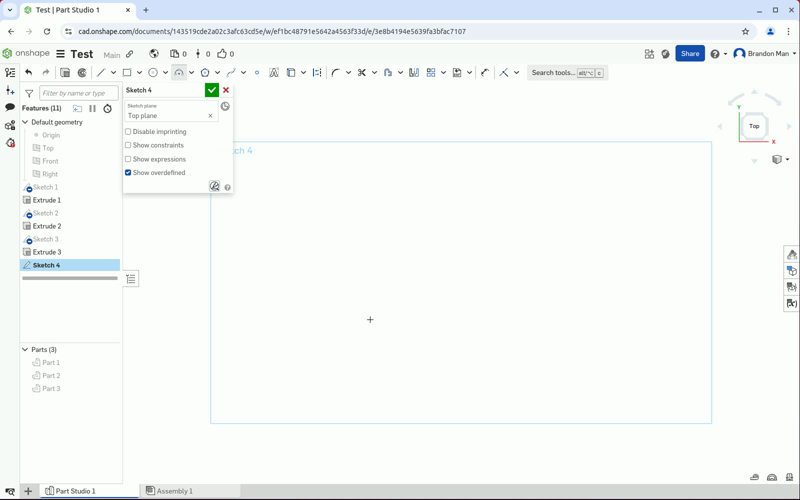
click(370, 319)
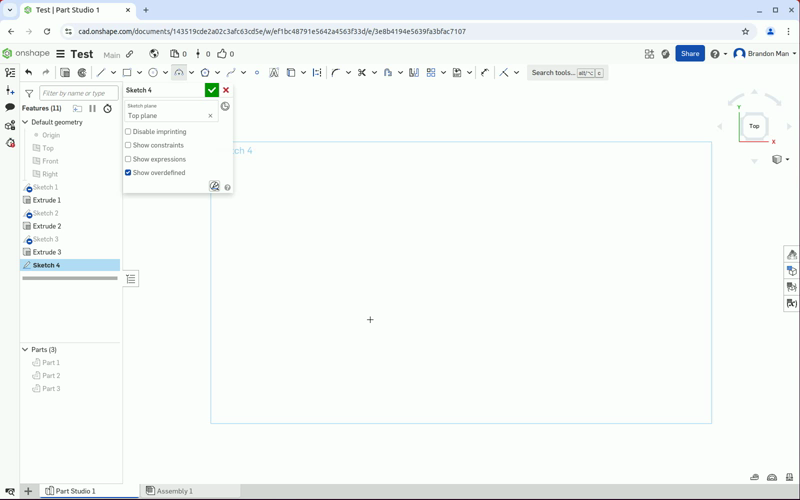
key_up(shift)
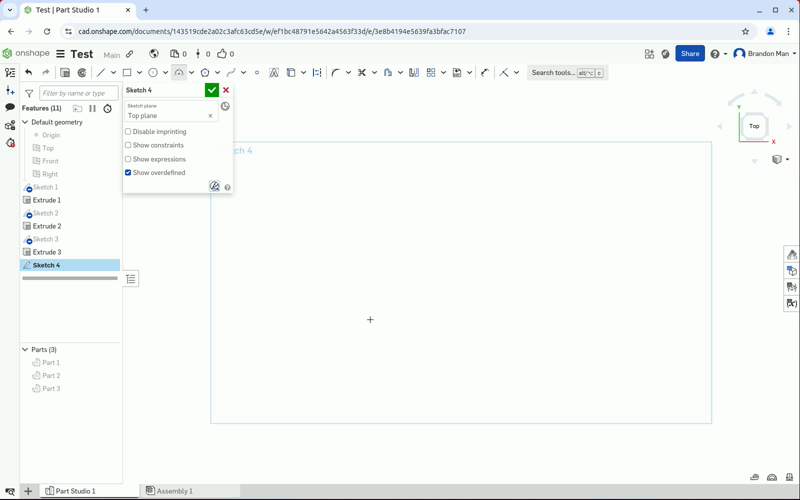
key_down(shift)
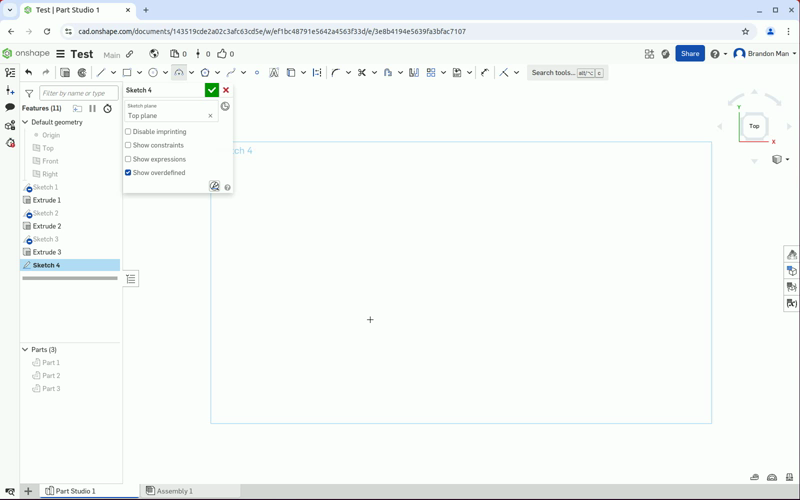
mouse_move(390, 349)
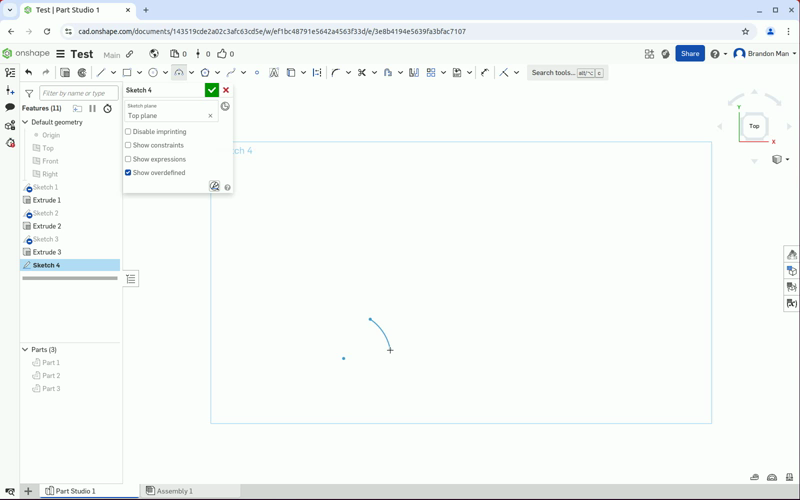
click(390, 349)
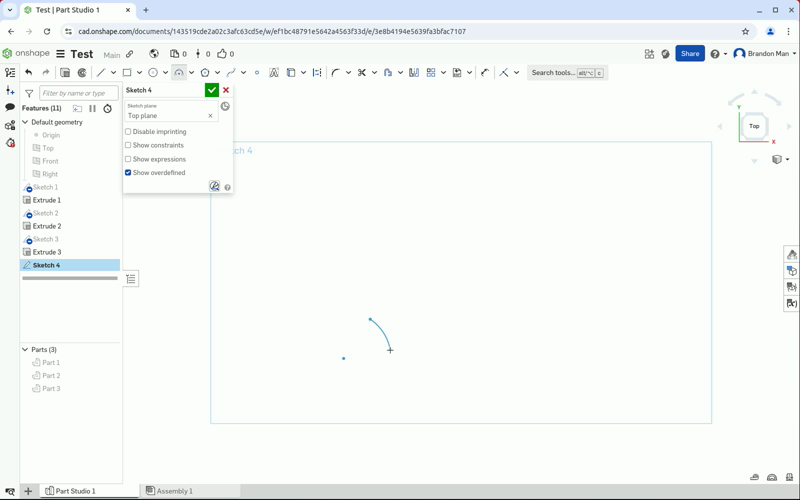
mouse_move(378, 335)
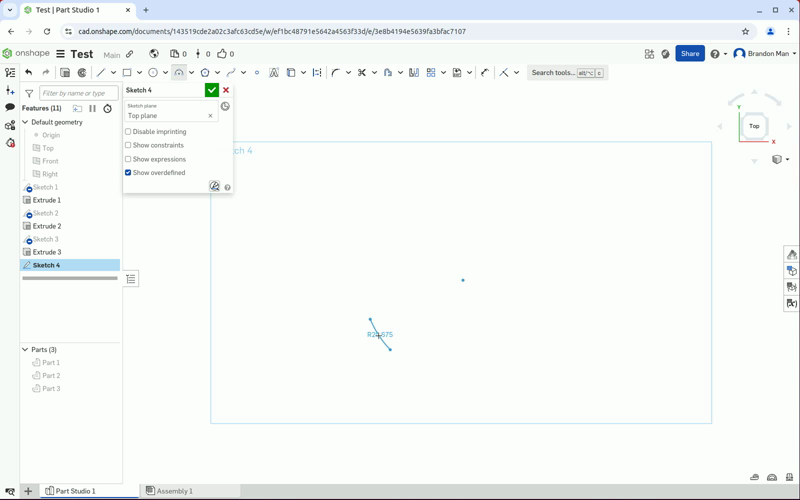
click(378, 335)
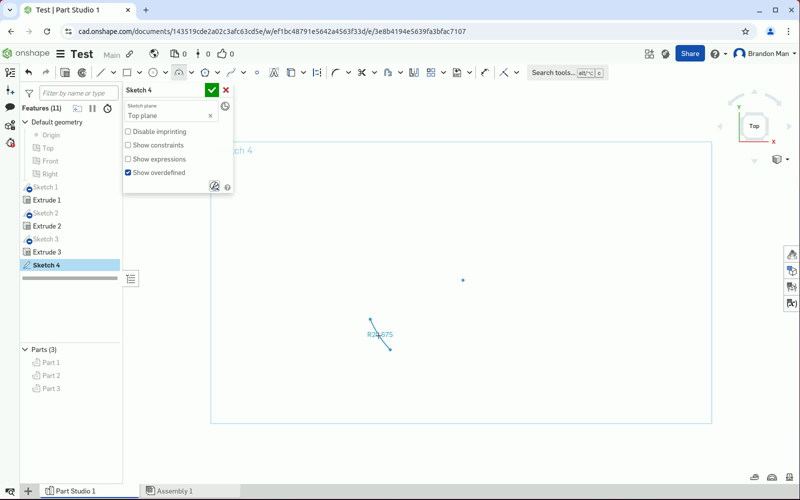
key_up(shift)
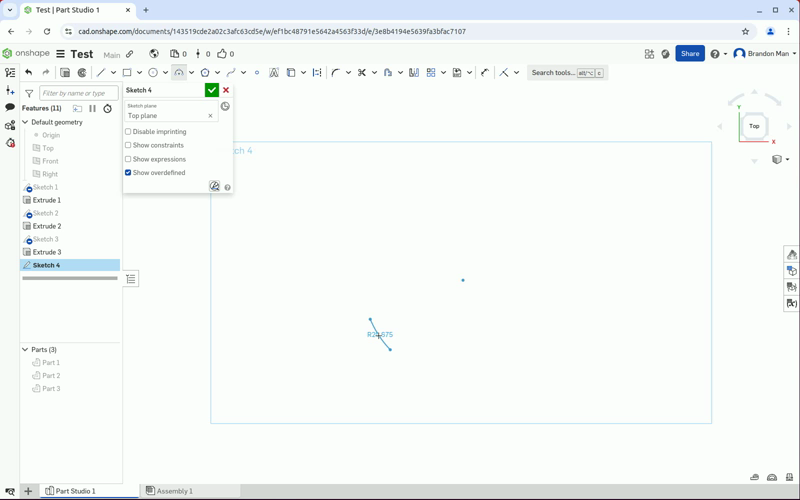
key(esc)
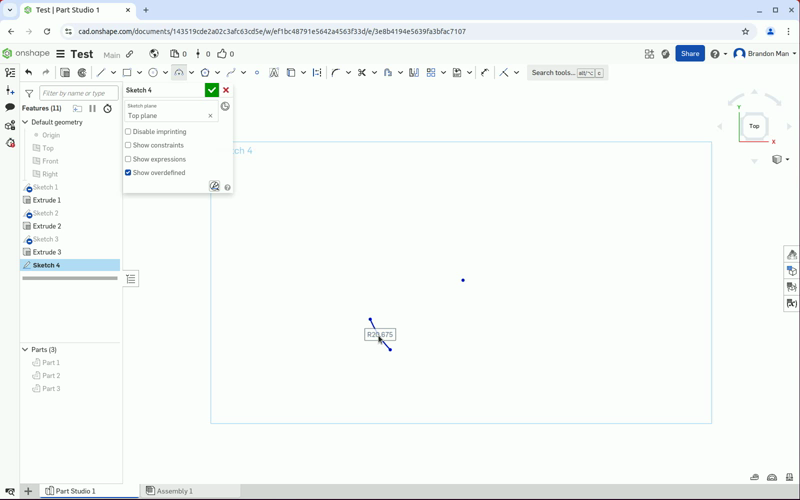
key(l)
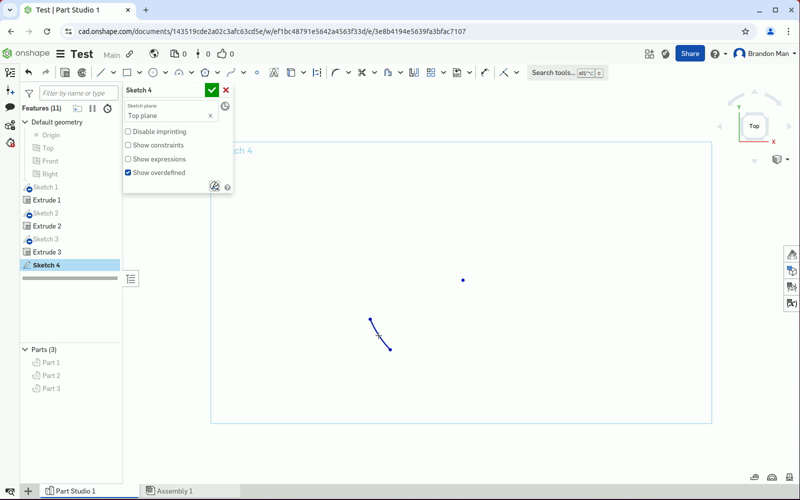
mouse_move(390, 349)
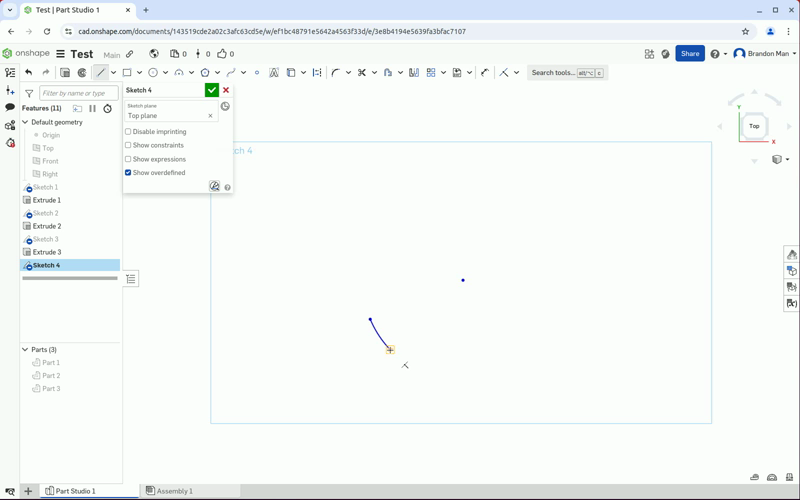
click(390, 349)
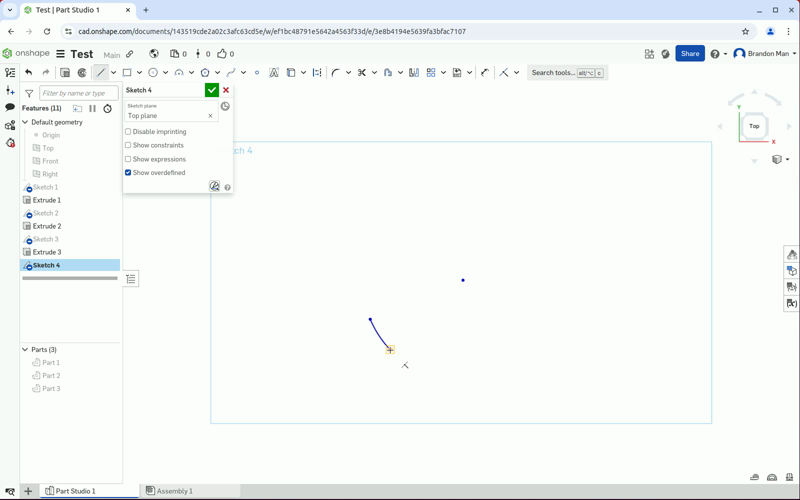
key_down(shift)
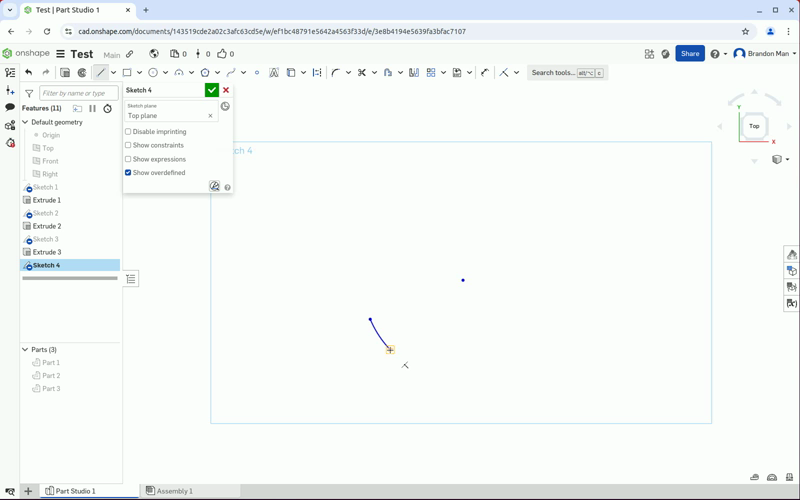
mouse_move(420, 349)
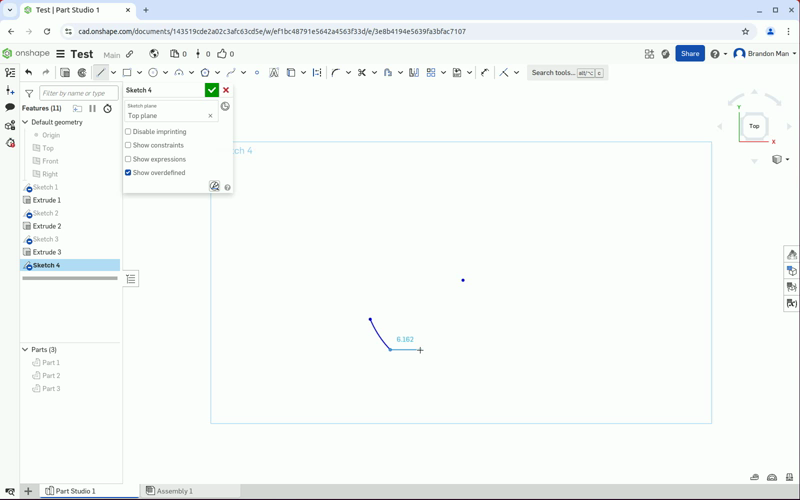
mouse_move(437, 316)
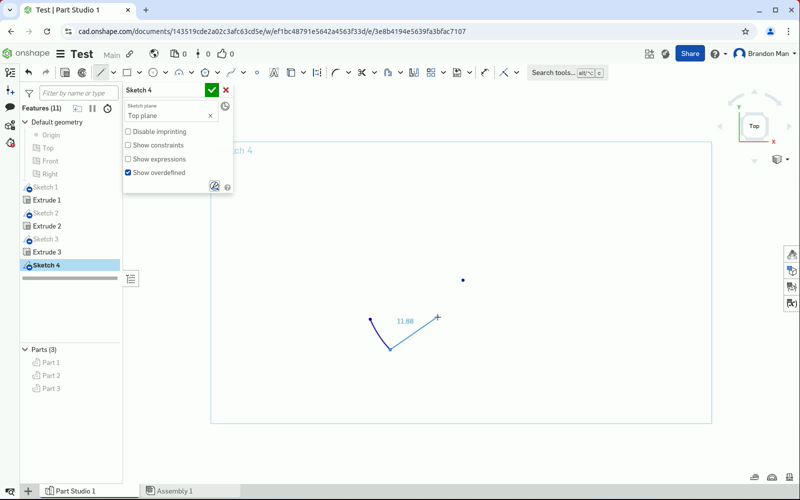
click(437, 316)
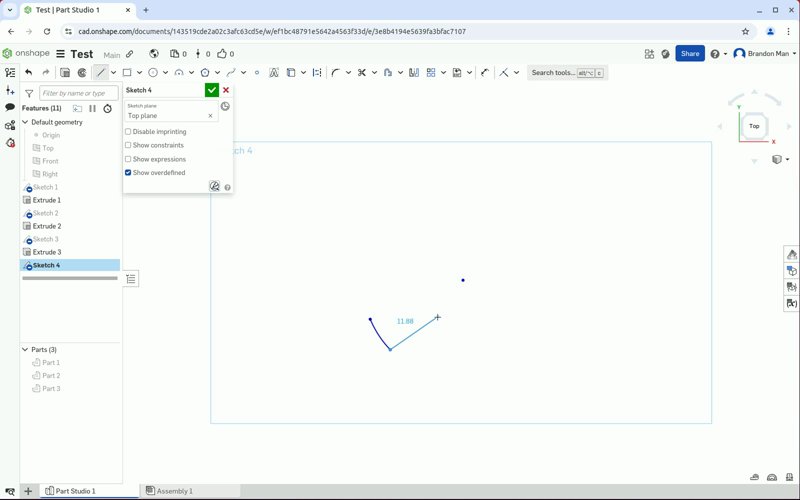
key_up(shift)
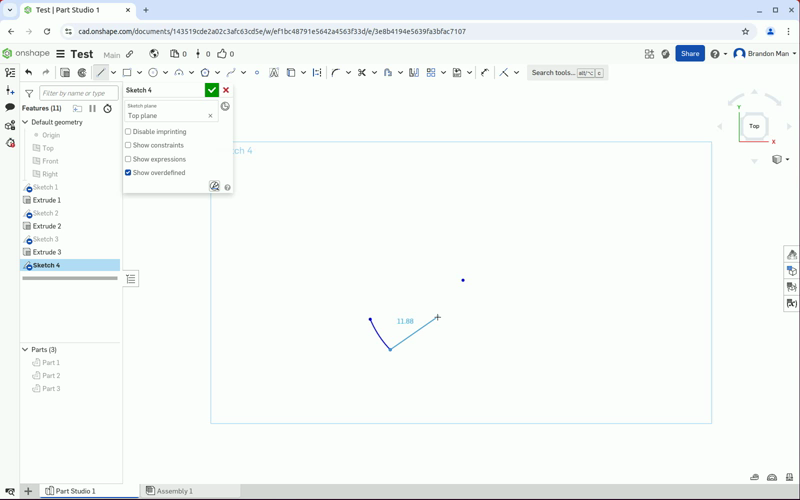
key(esc)
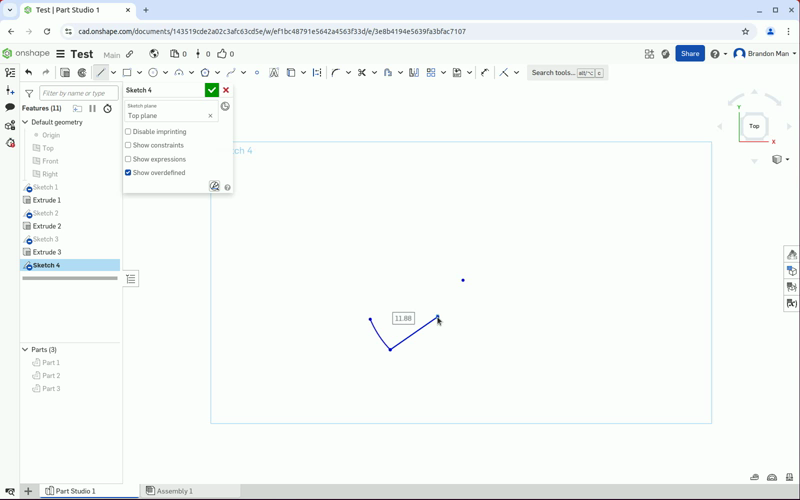
key(a)
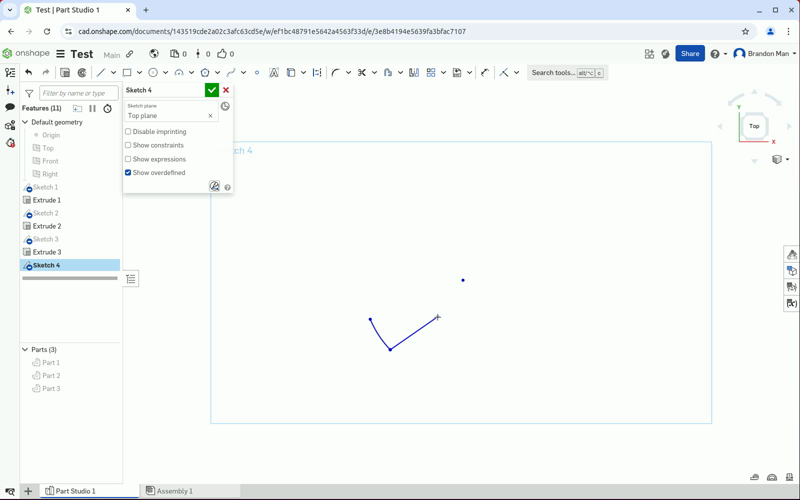
mouse_move(437, 316)
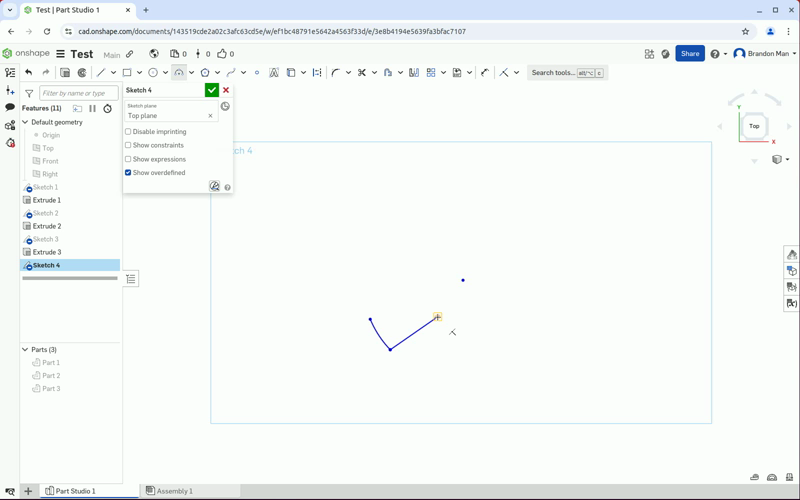
click(437, 316)
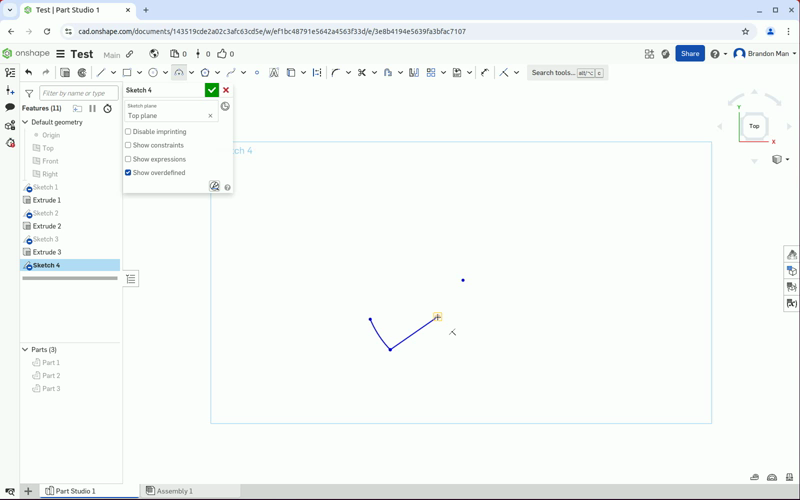
key_down(shift)
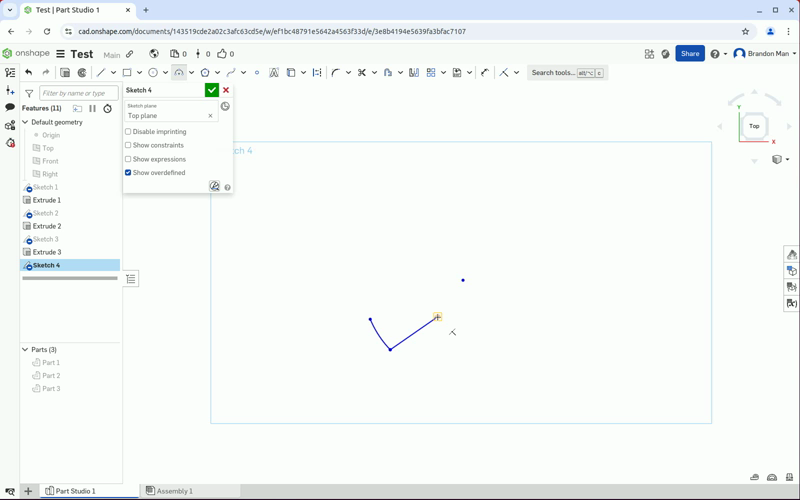
mouse_move(420, 290)
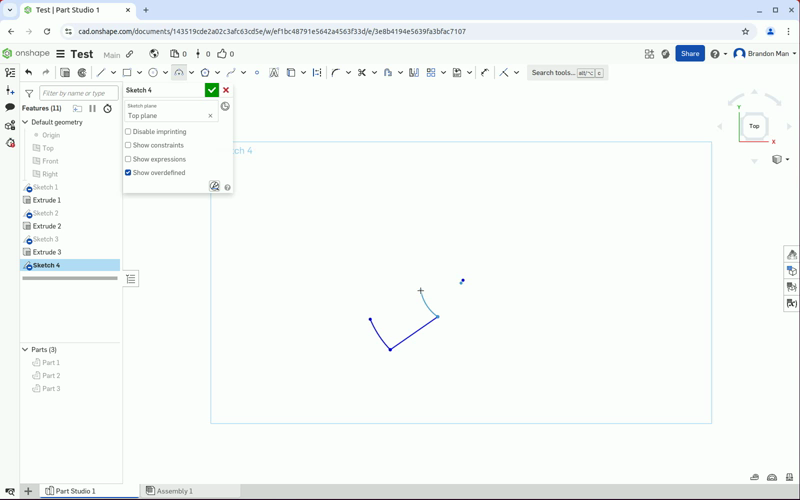
click(420, 290)
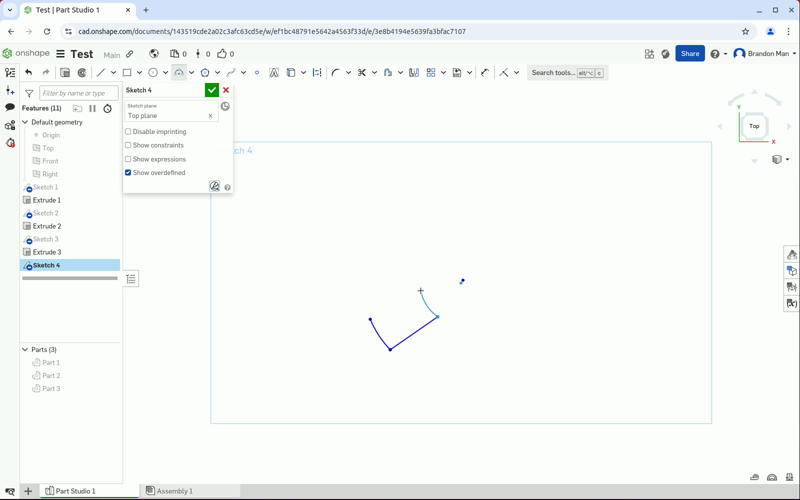
mouse_move(426, 305)
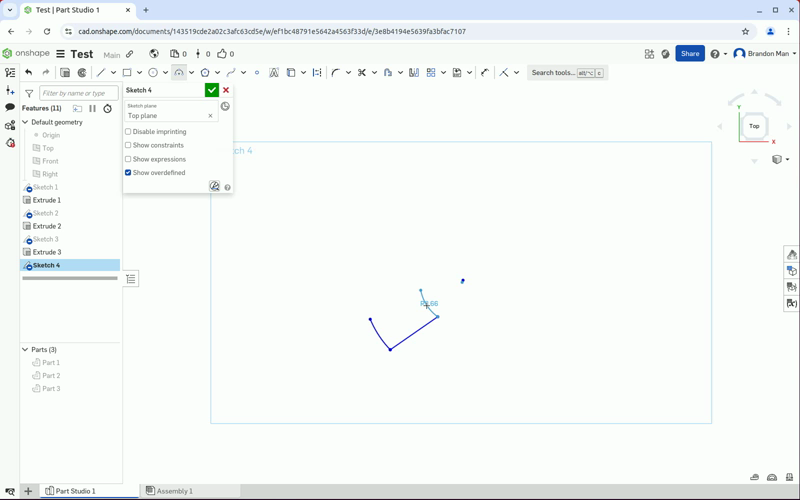
click(426, 305)
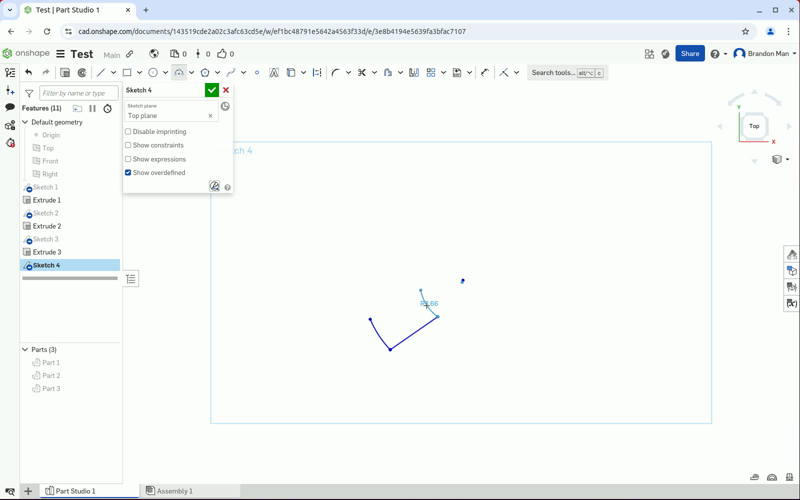
key_up(shift)
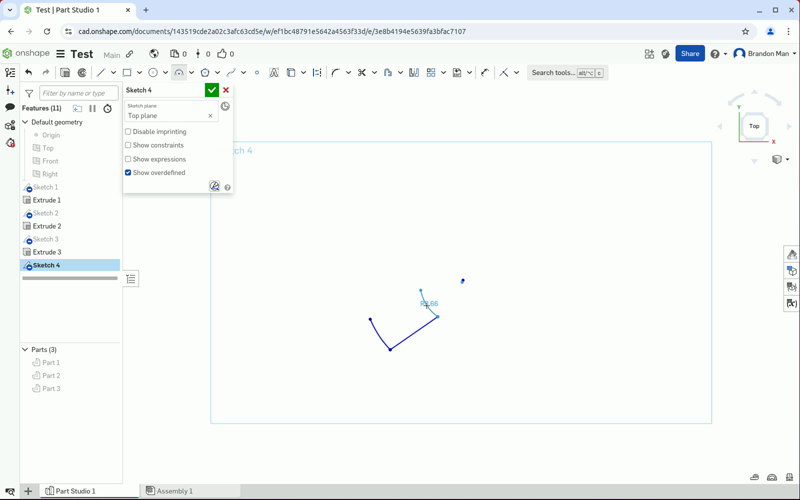
key(esc)
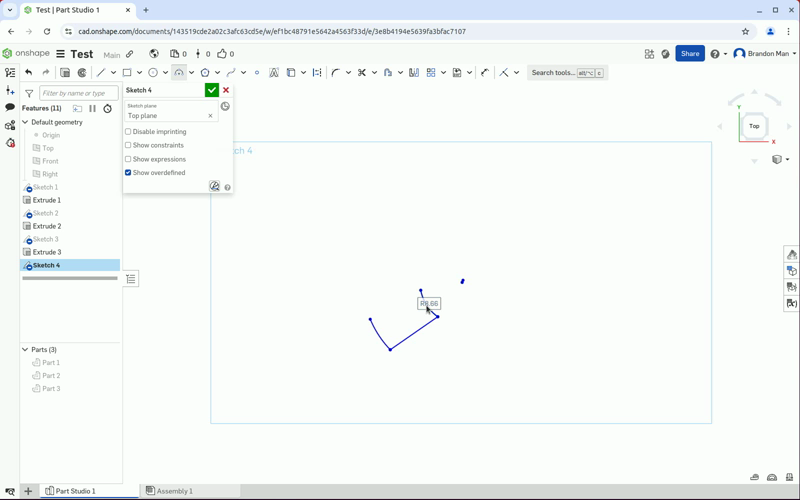
key(l)
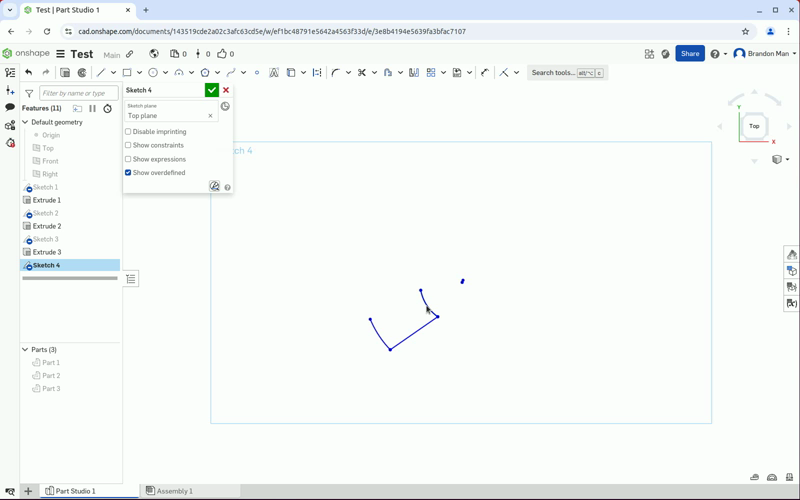
mouse_move(420, 290)
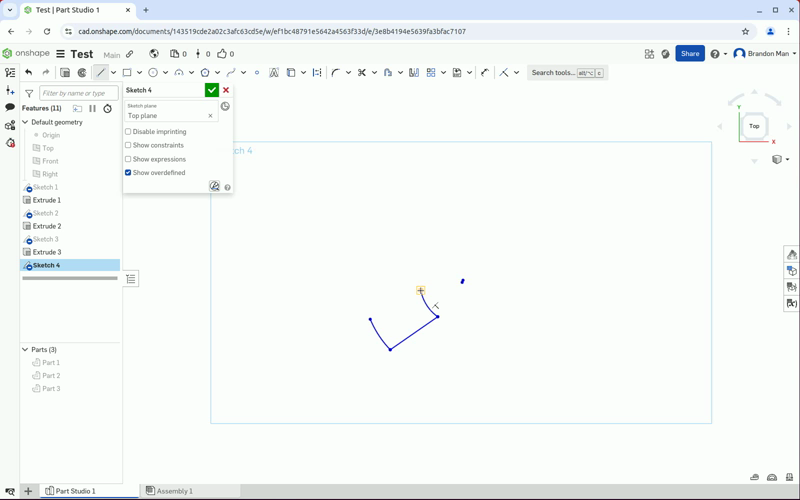
click(420, 290)
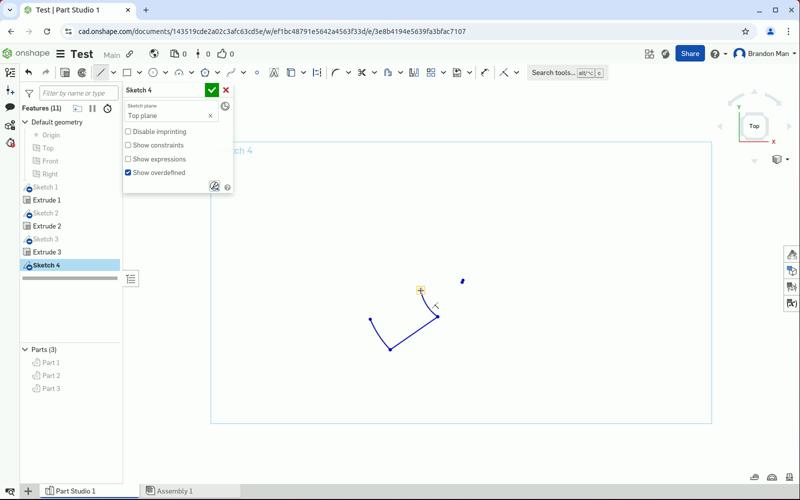
mouse_move(450, 290)
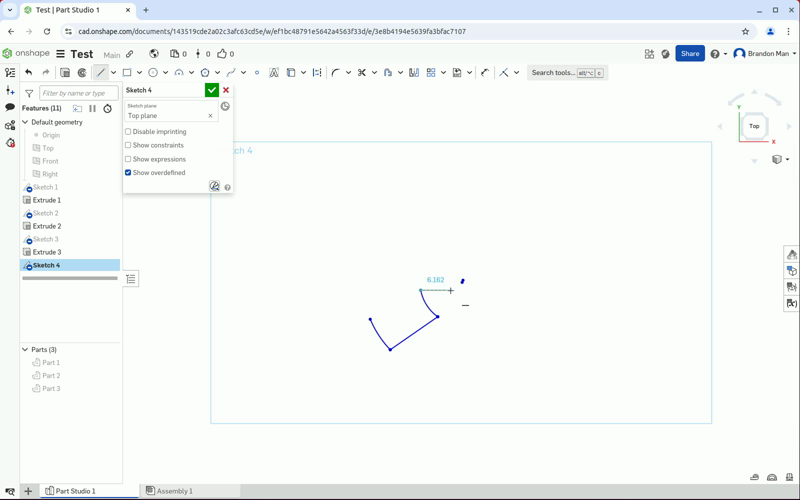
key_down(shift)
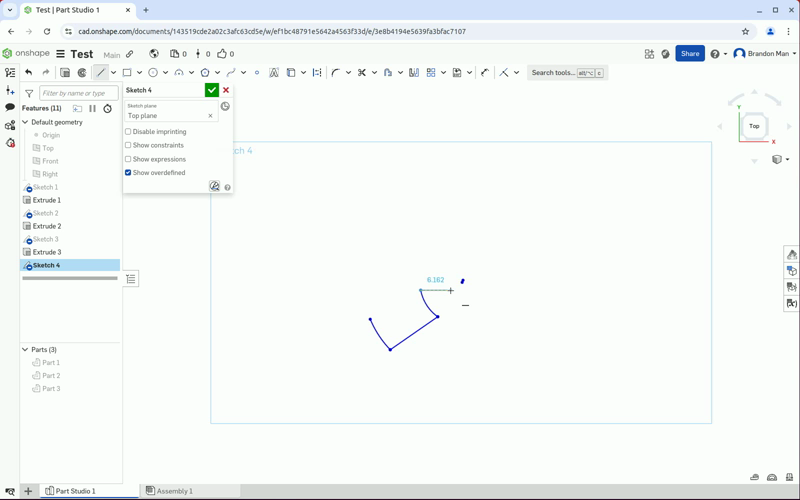
mouse_move(370, 319)
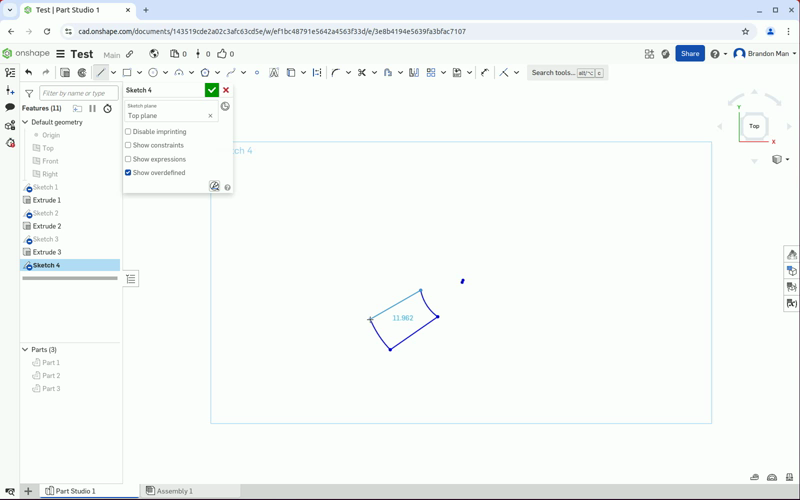
key_up(shift)
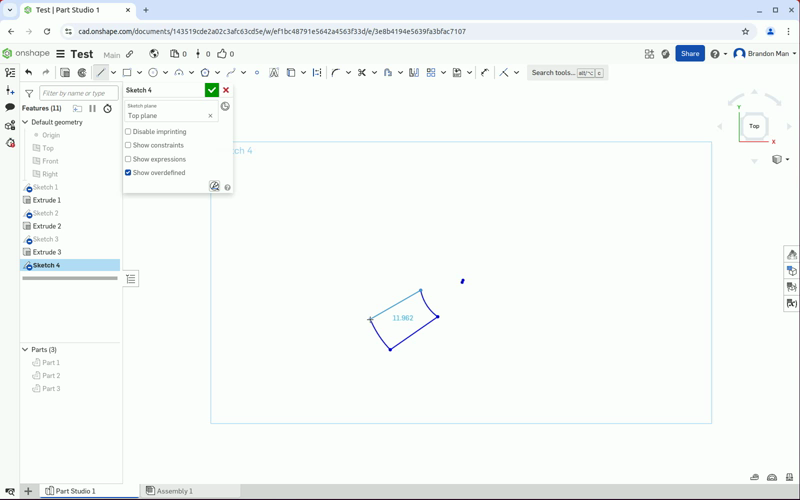
click(370, 319)
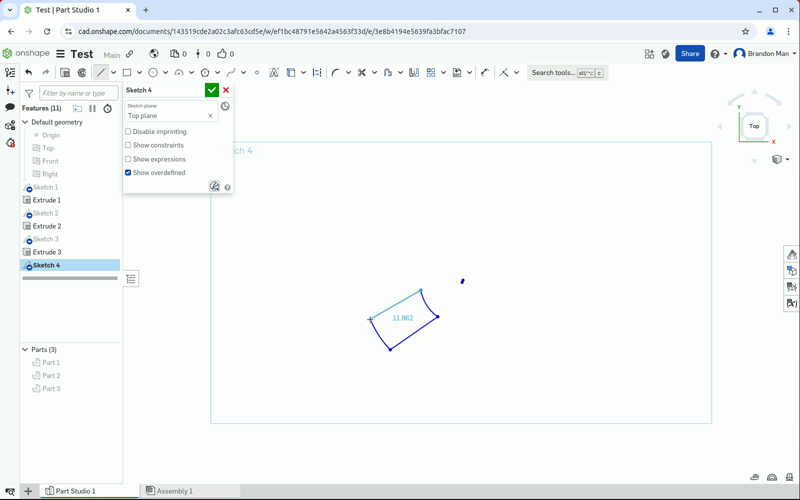
key(esc)
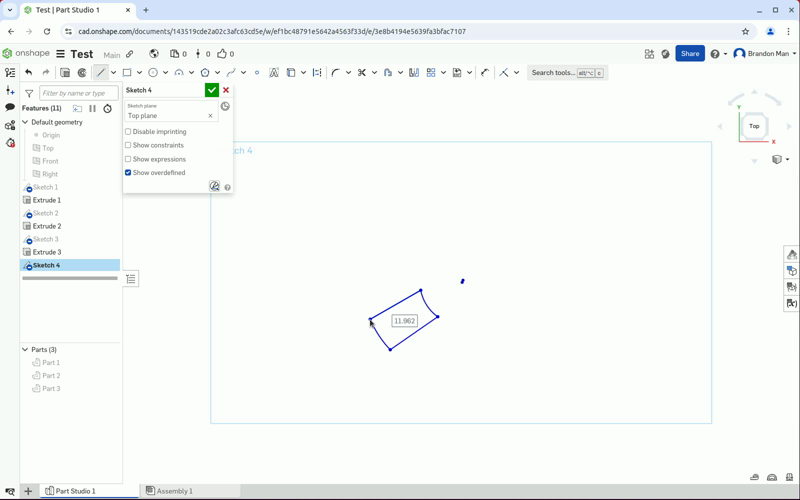
mouse_move(408, 330)
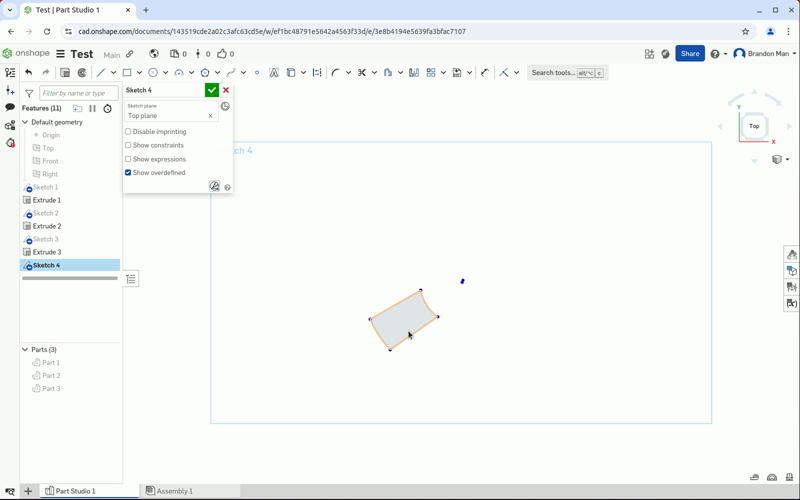
click(408, 330)
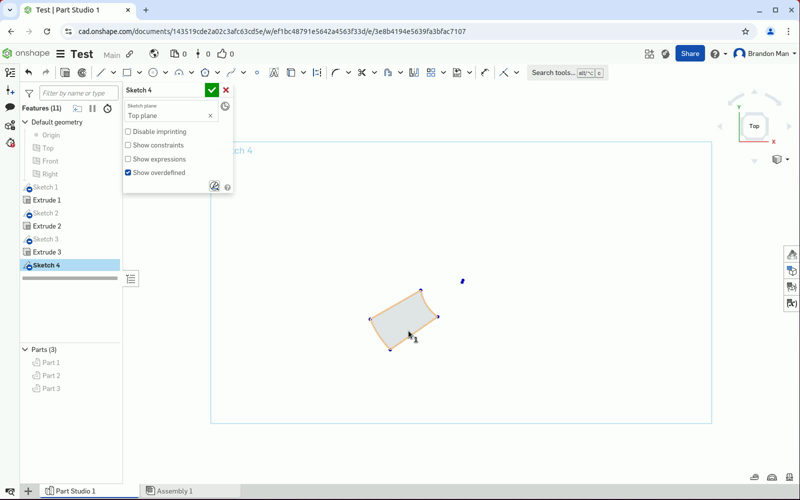
mouse_move(73, 352)
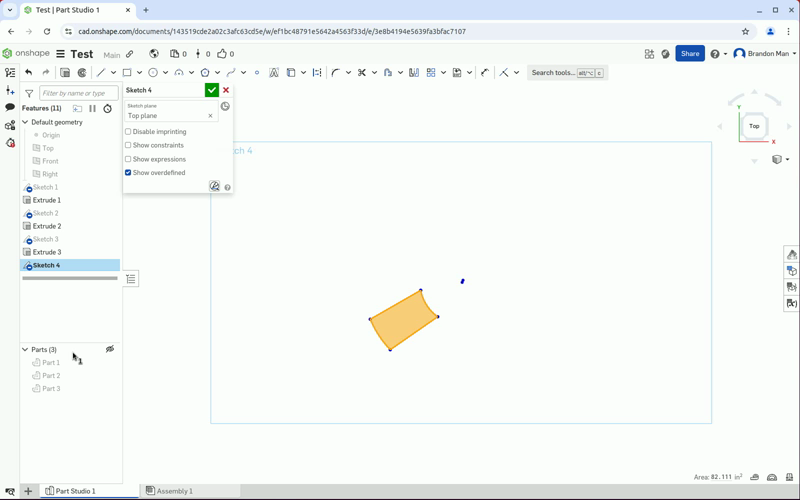
key(shift+y)
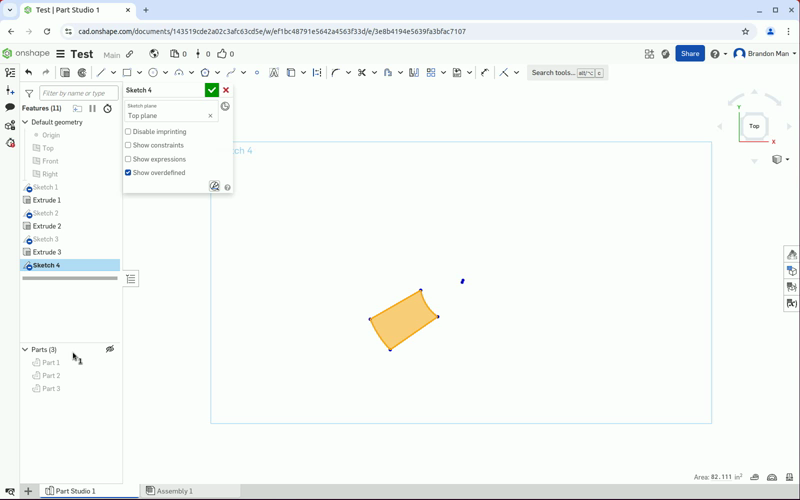
key(shift+e)
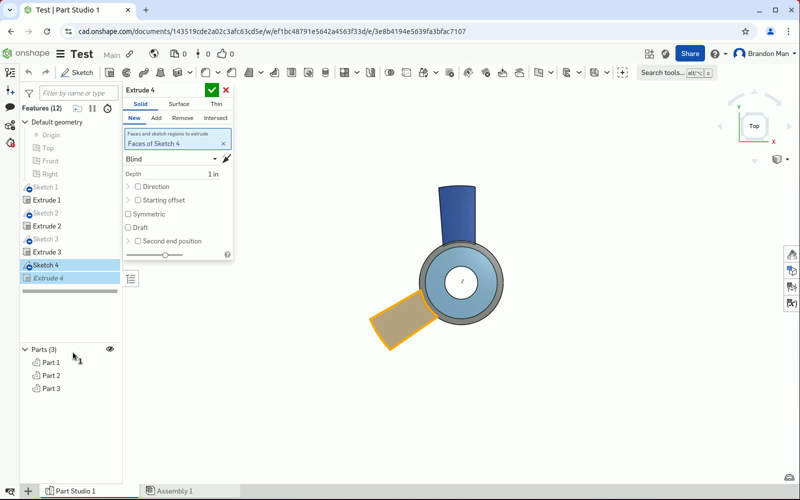
mouse_move(143, 106)
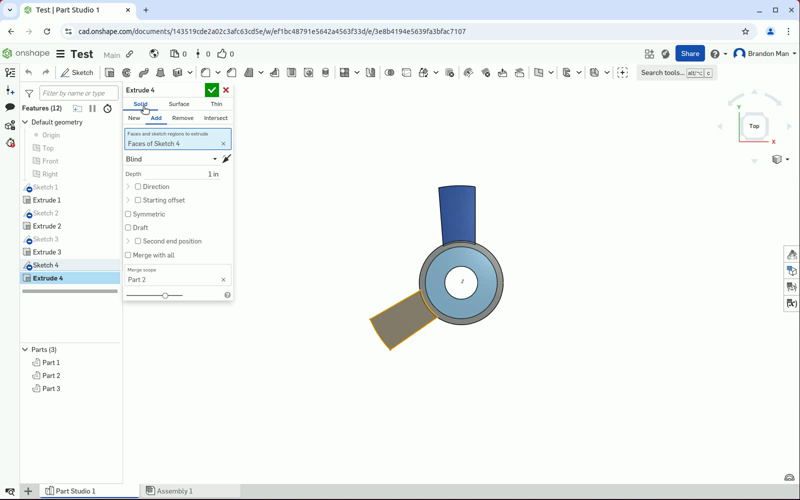
click(143, 106)
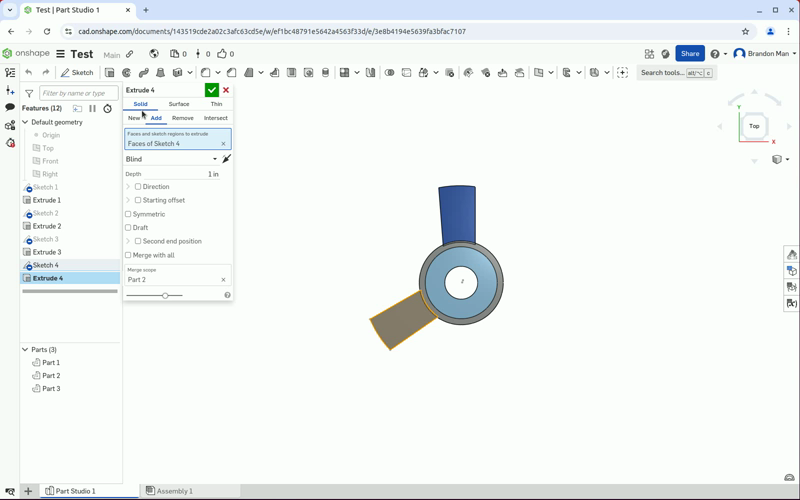
mouse_move(137, 120)
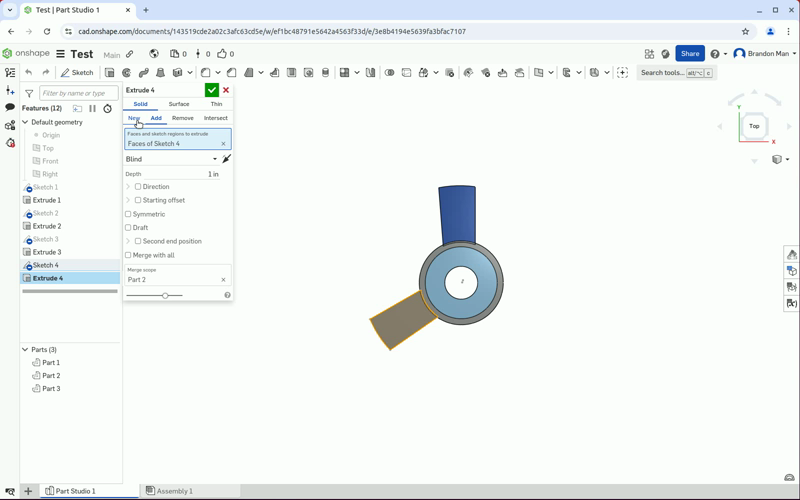
click(137, 120)
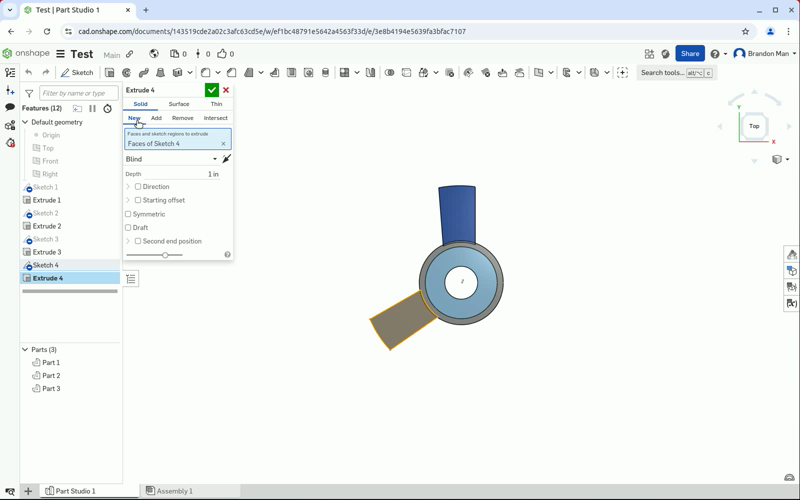
key(tab, 4)
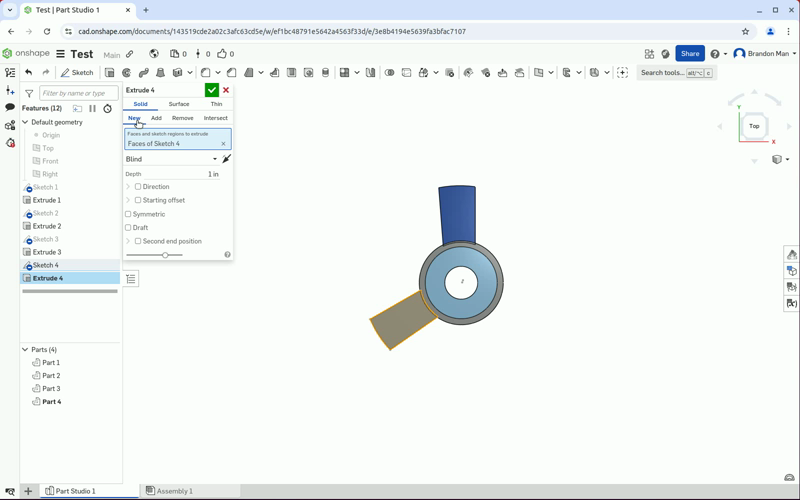
text(2.888)
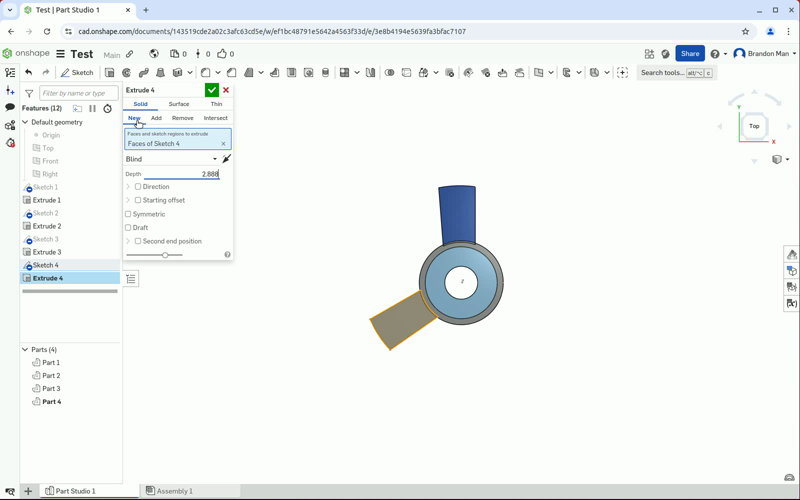
key(tab, 3)
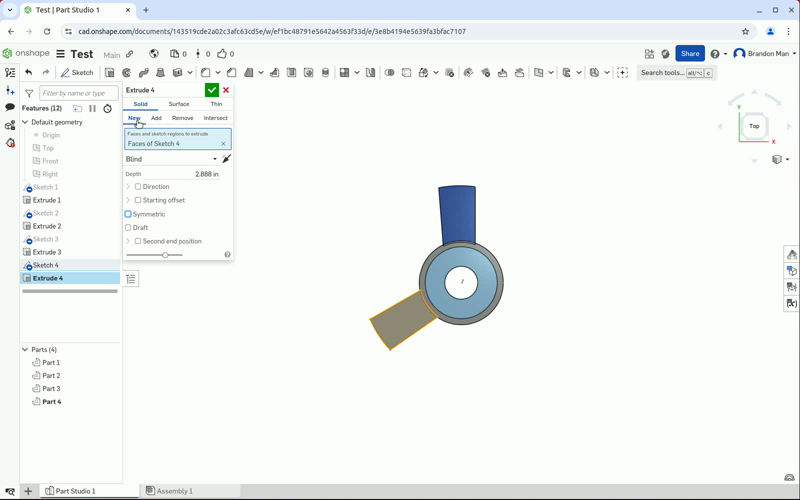
key(space)
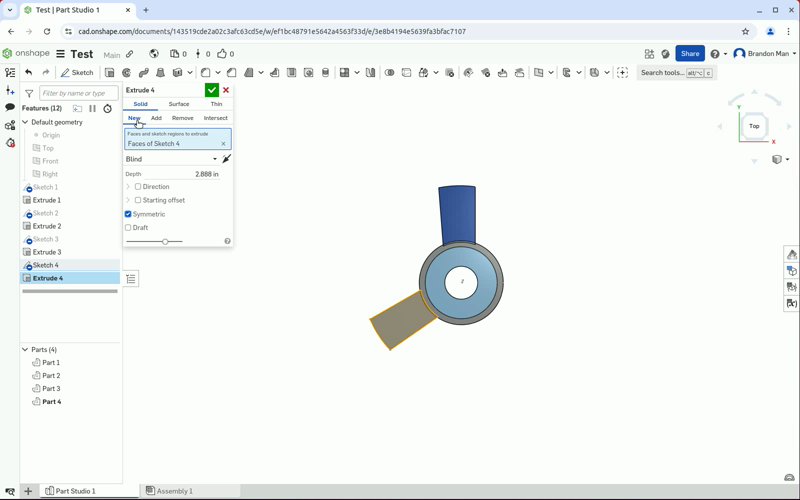
key(enter)
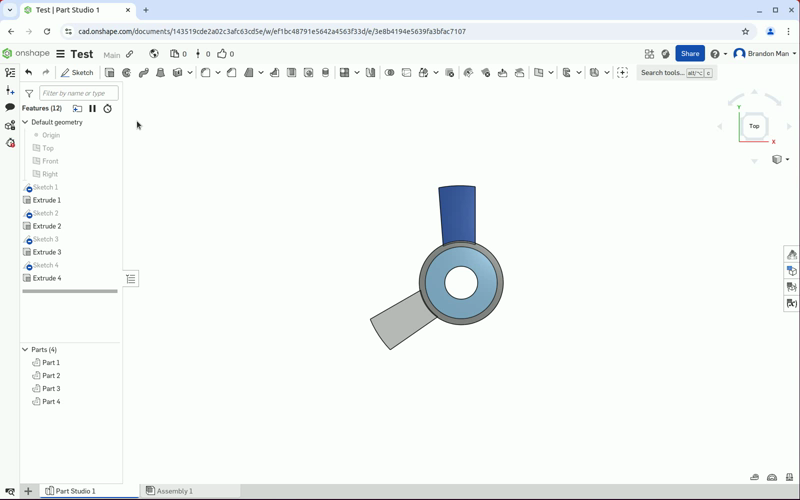
key(shift+h)
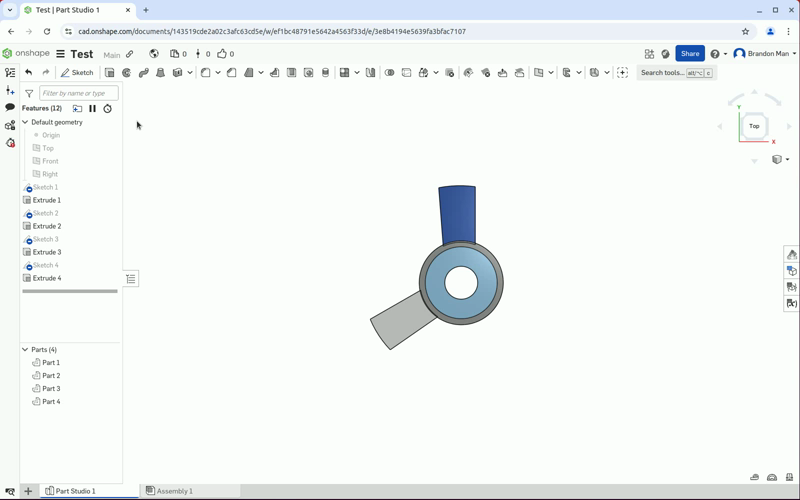
key(shift+h)
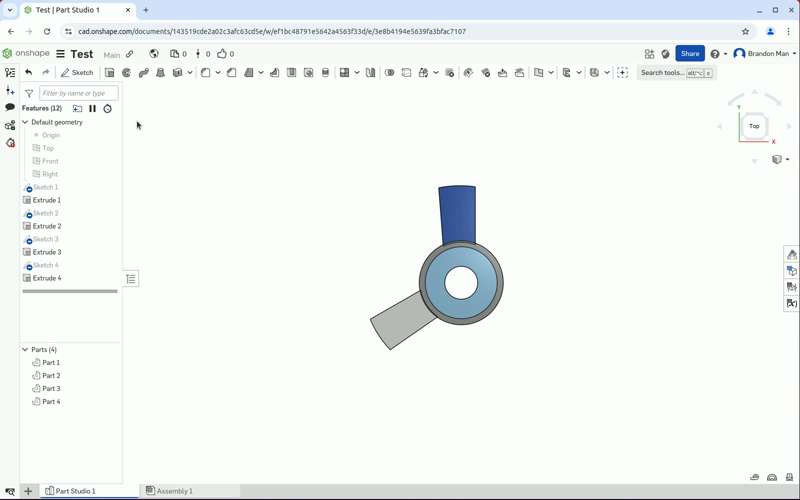
mouse_move(73, 189)
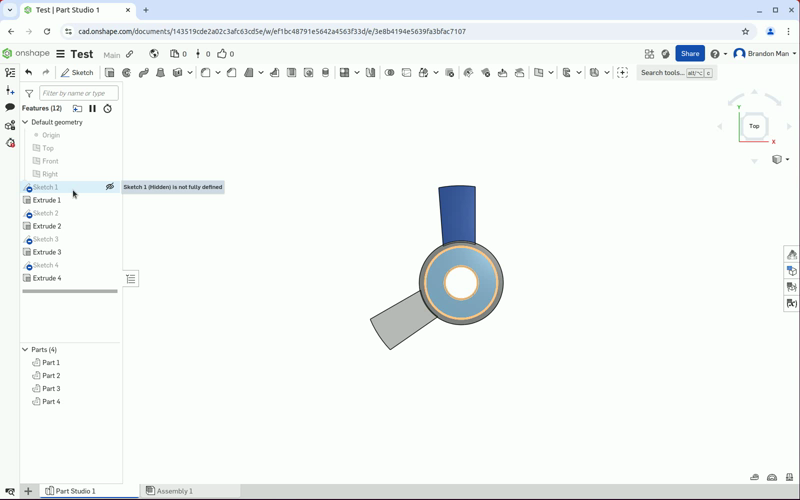
click(73, 189)
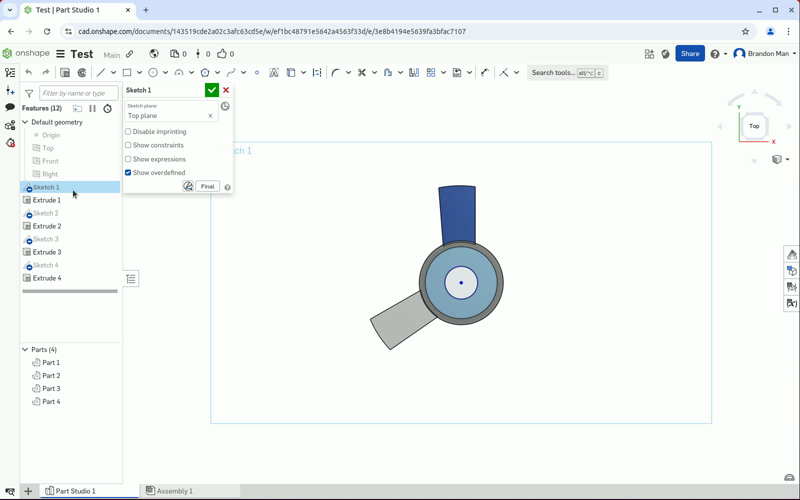
mouse_move(229, 92)
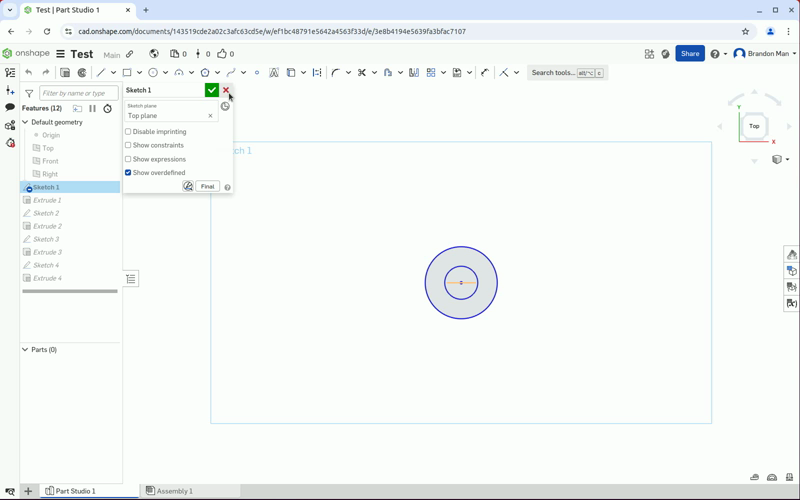
click(229, 92)
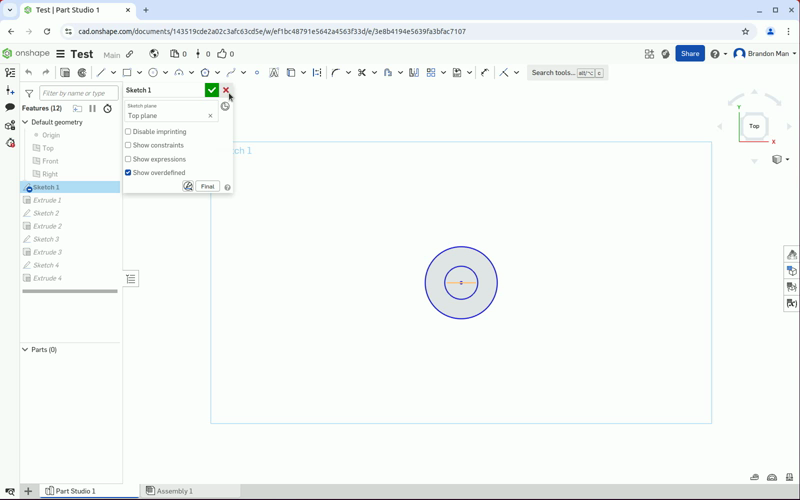
key(shift+s)
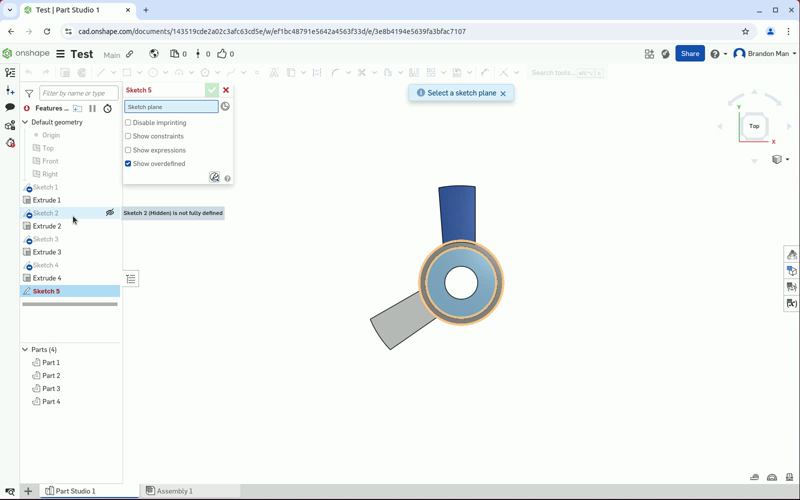
scroll(3)
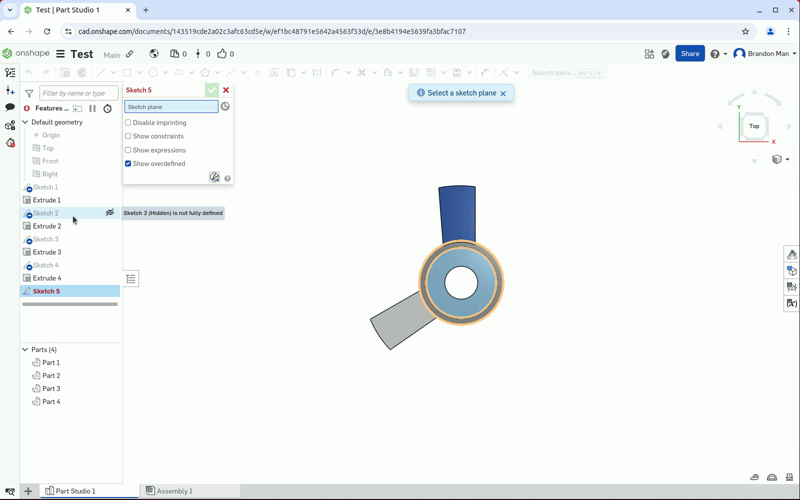
mouse_move(73, 150)
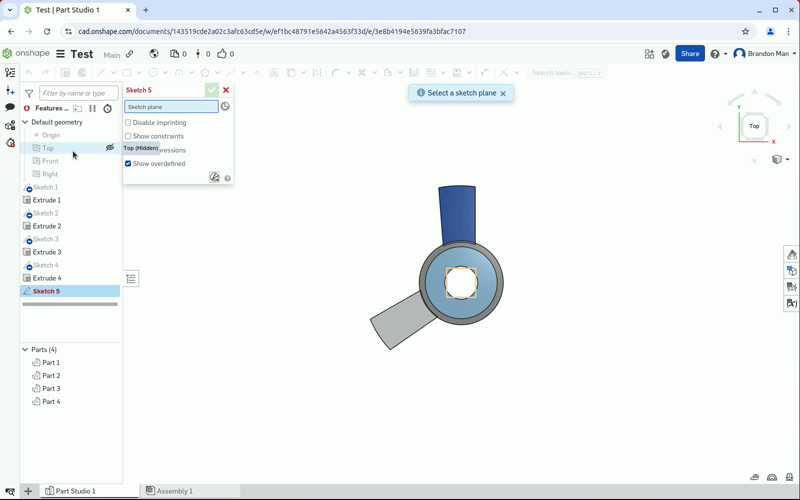
click(73, 150)
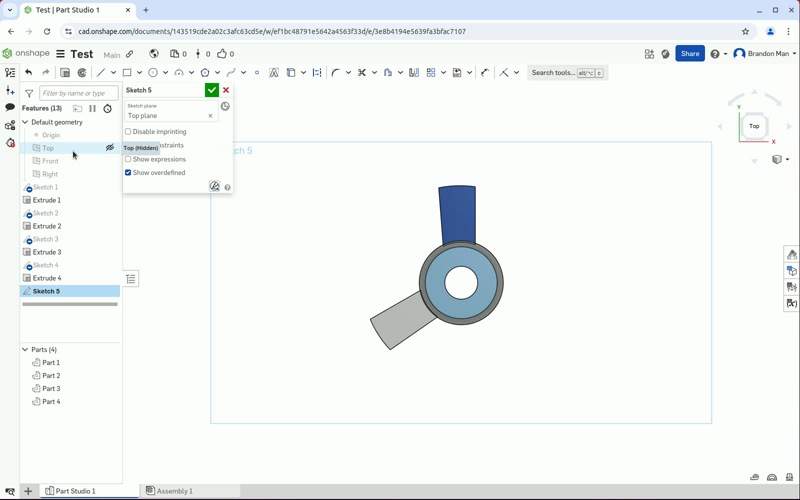
mouse_move(73, 352)
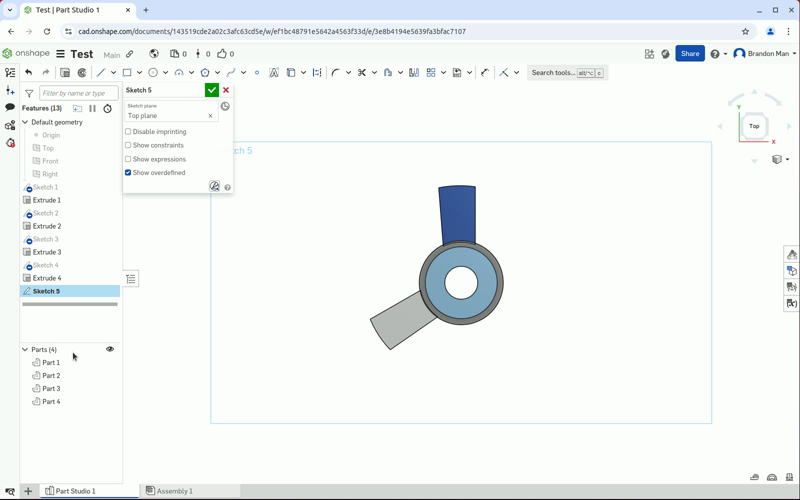
key(y)
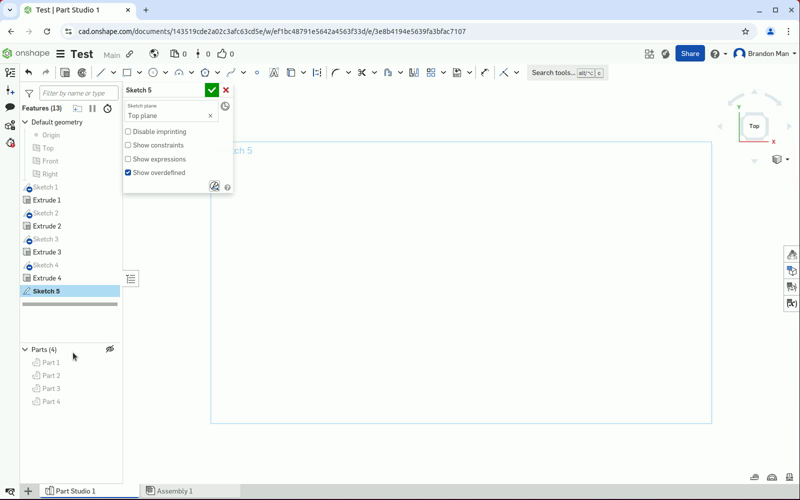
key(l)
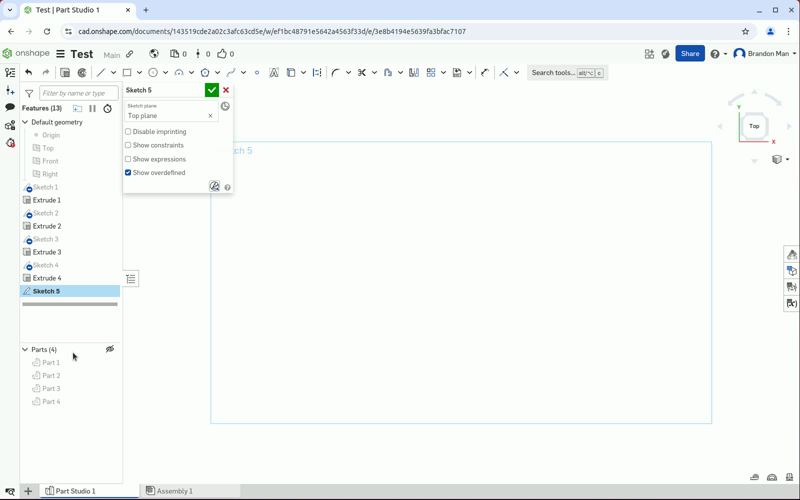
key_down(shift)
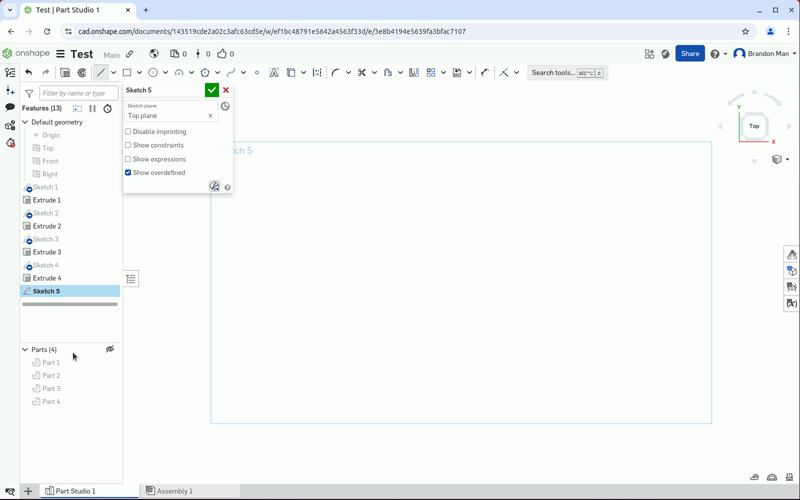
mouse_move(487, 314)
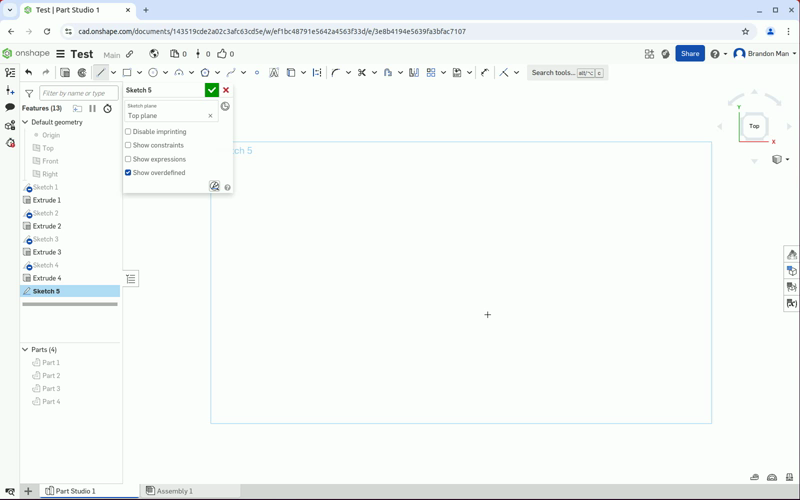
click(487, 314)
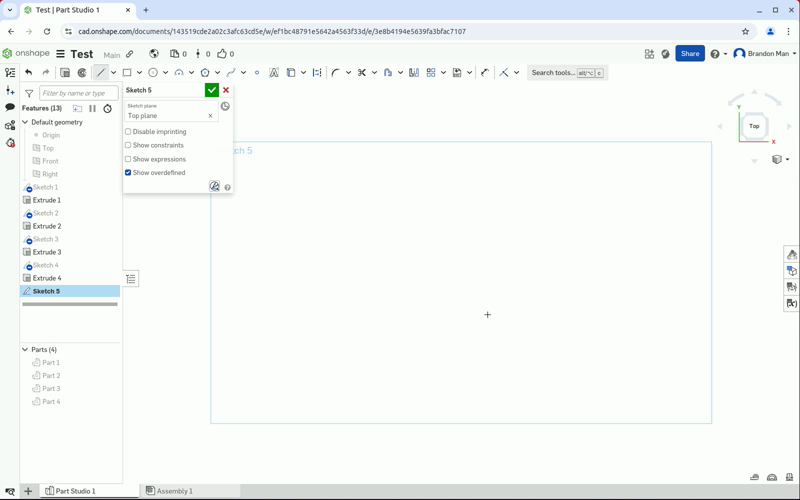
key_up(shift)
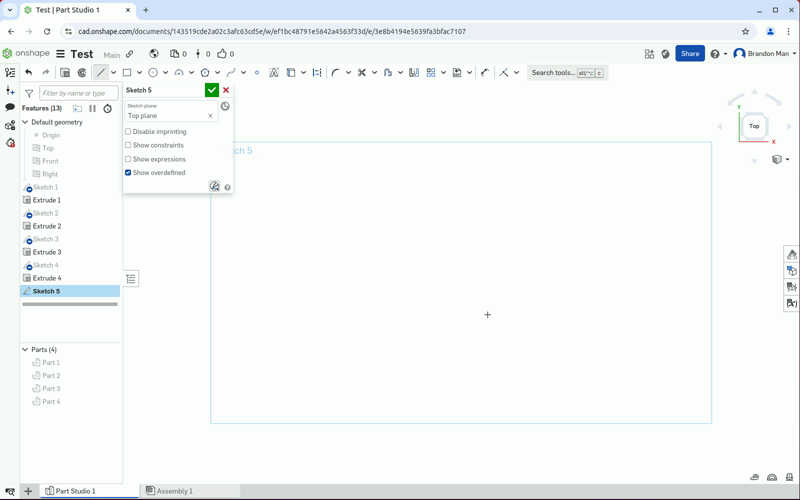
key_down(shift)
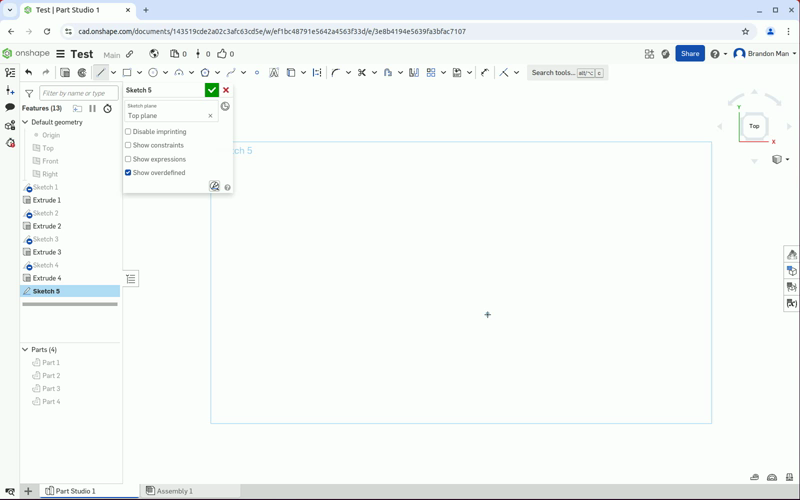
mouse_move(517, 314)
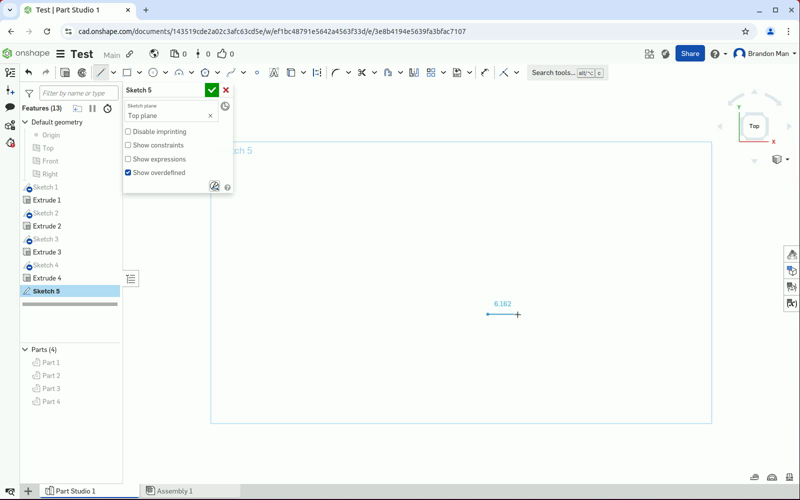
mouse_move(538, 343)
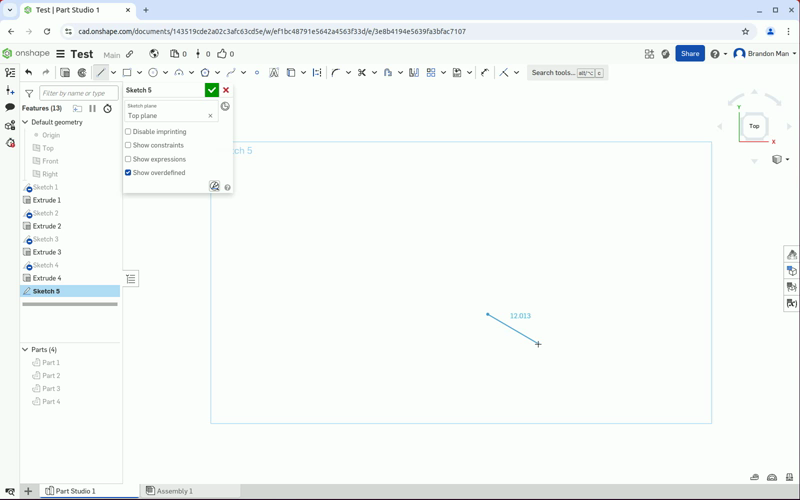
click(538, 343)
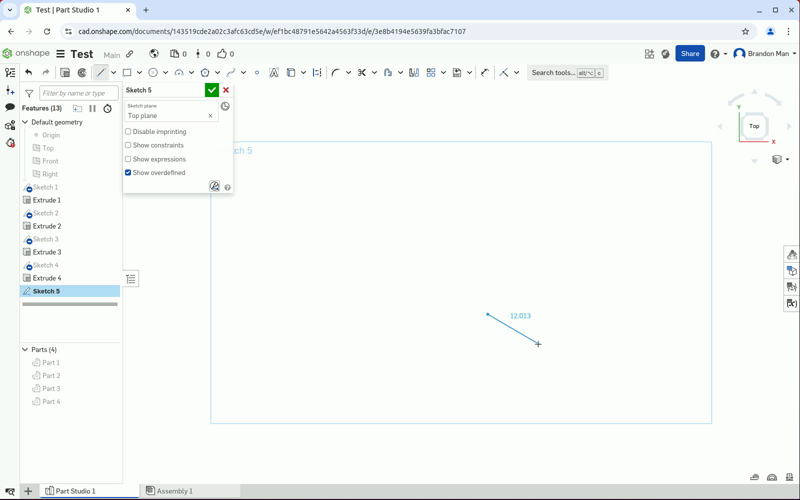
key_up(shift)
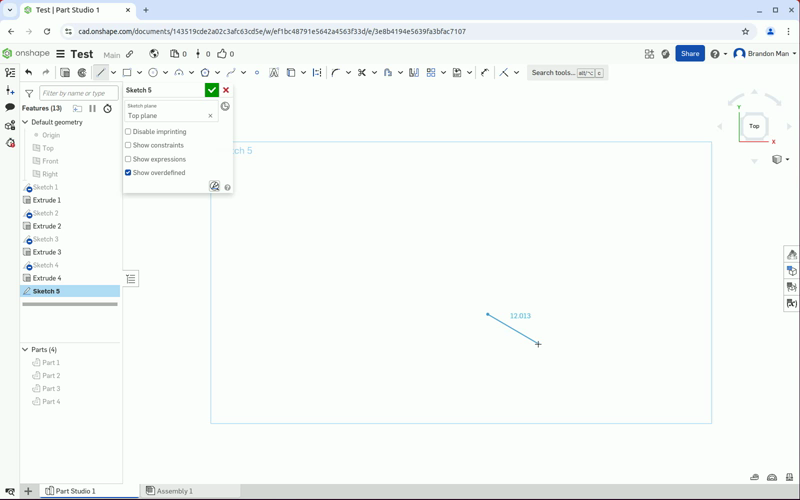
key(esc)
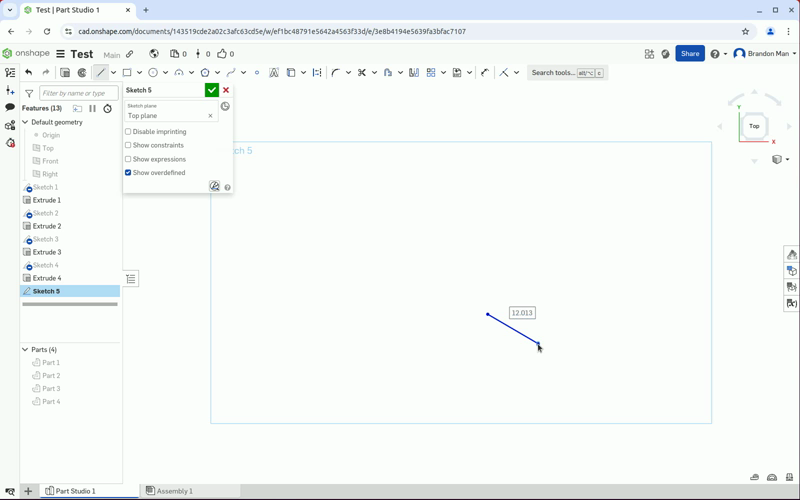
key(a)
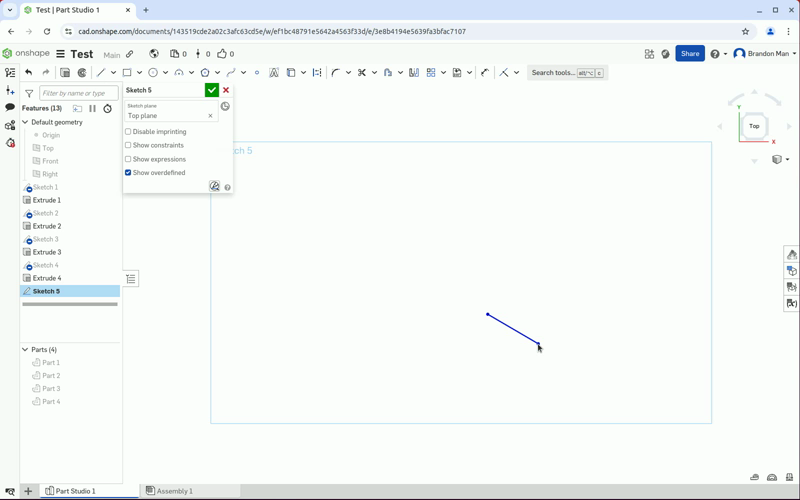
mouse_move(538, 343)
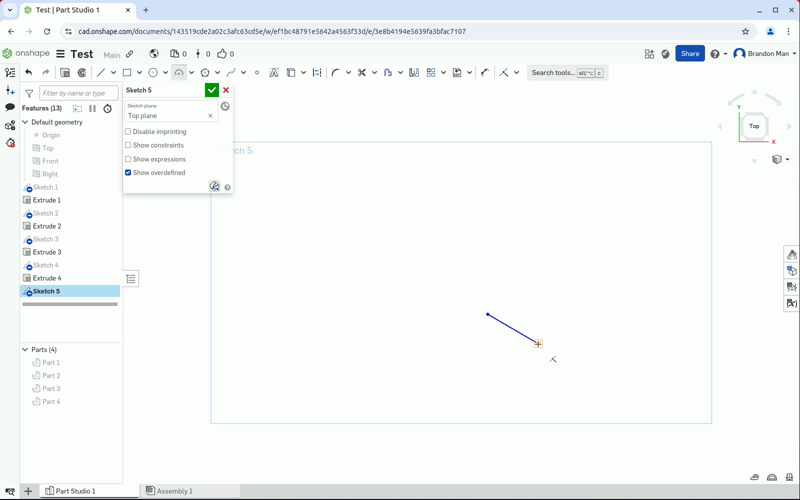
click(538, 343)
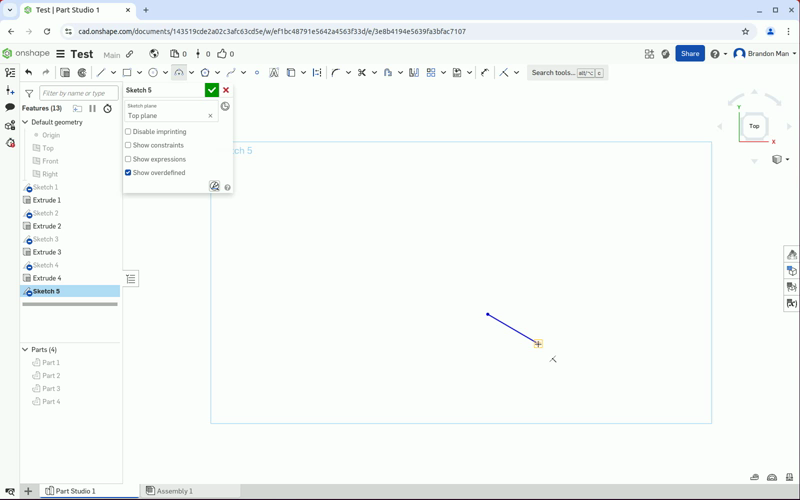
key_down(shift)
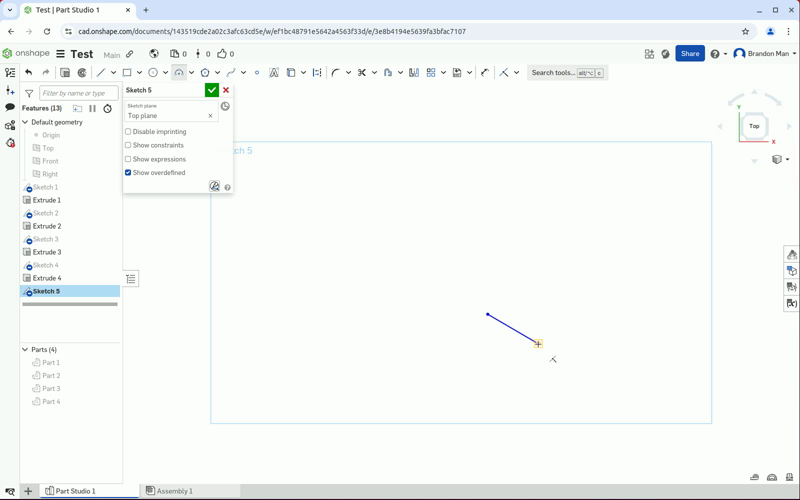
mouse_move(555, 311)
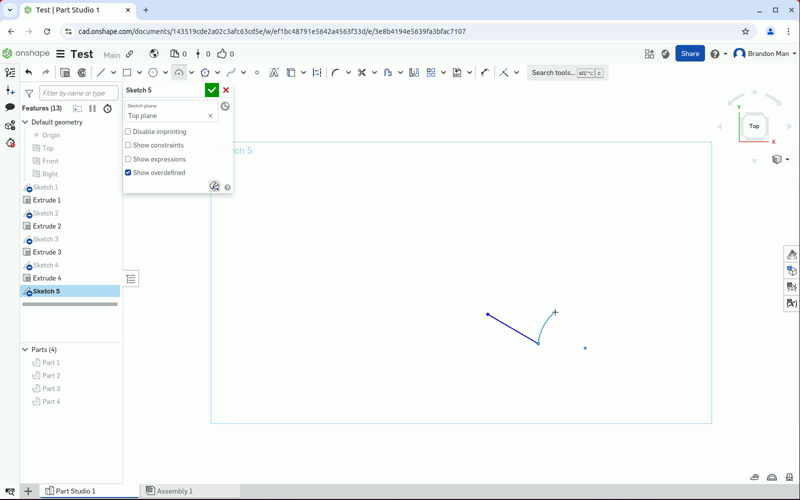
click(555, 311)
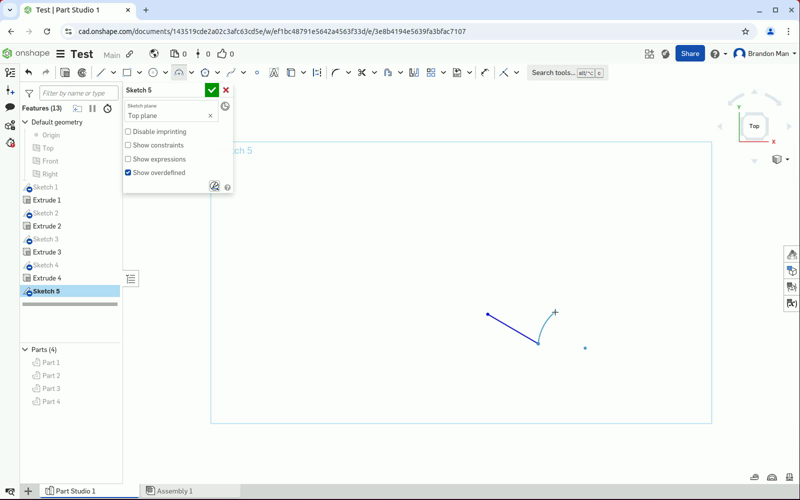
mouse_move(548, 328)
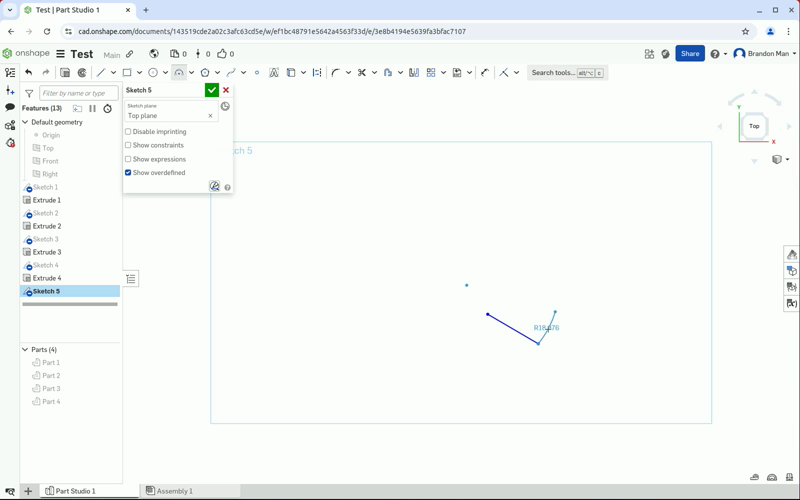
click(548, 328)
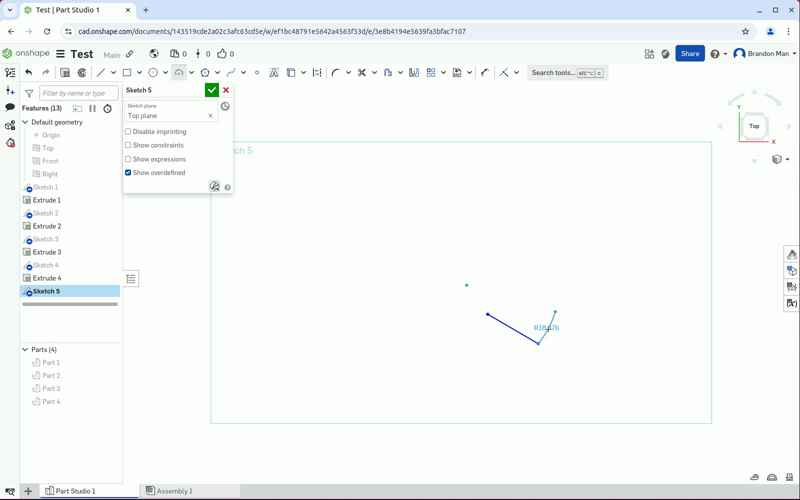
key_up(shift)
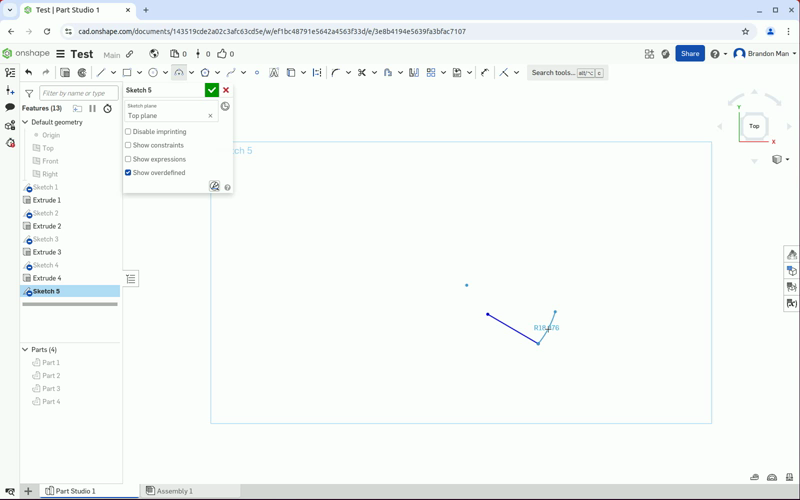
key(esc)
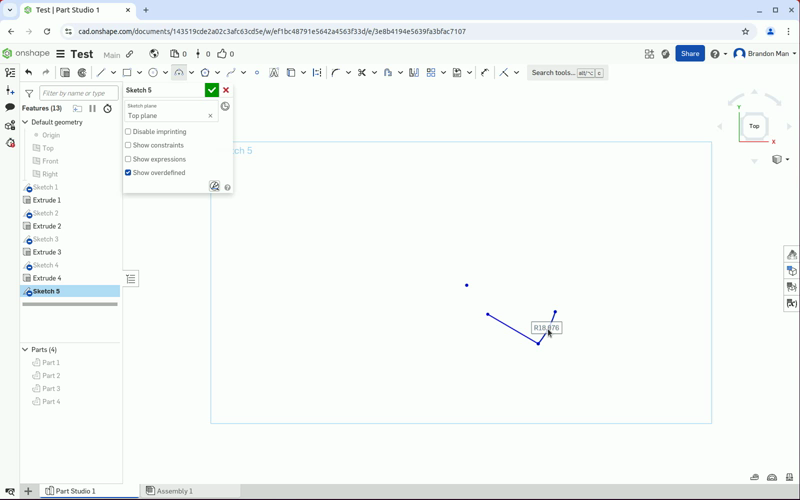
key(l)
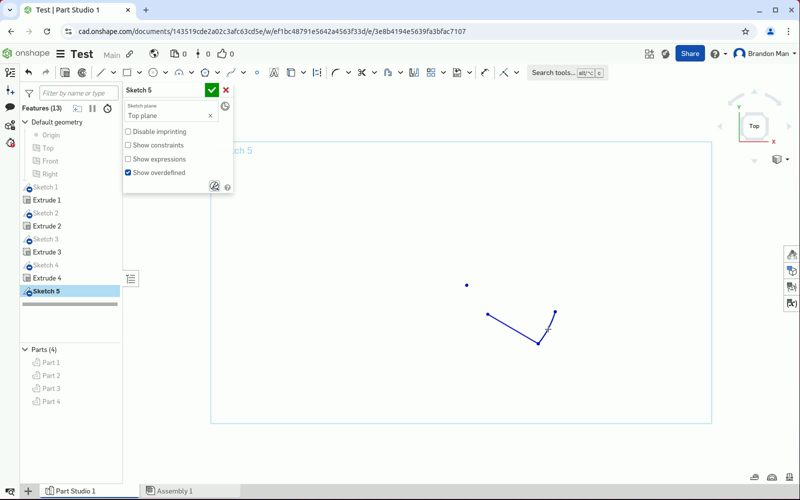
mouse_move(555, 311)
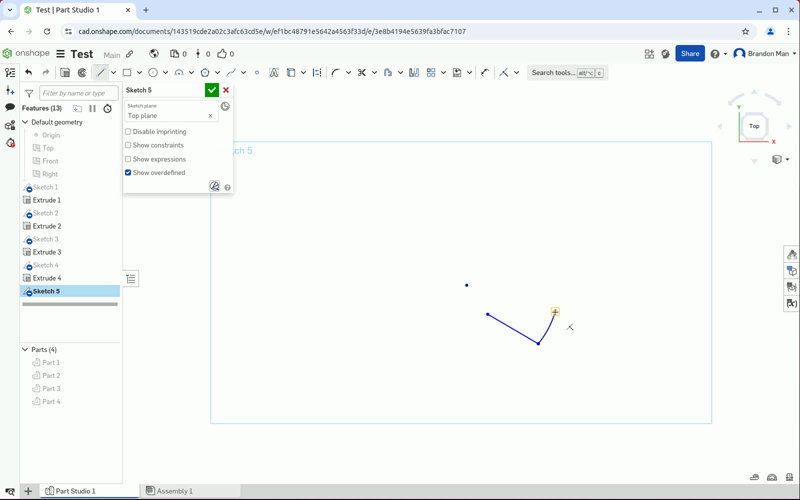
click(555, 311)
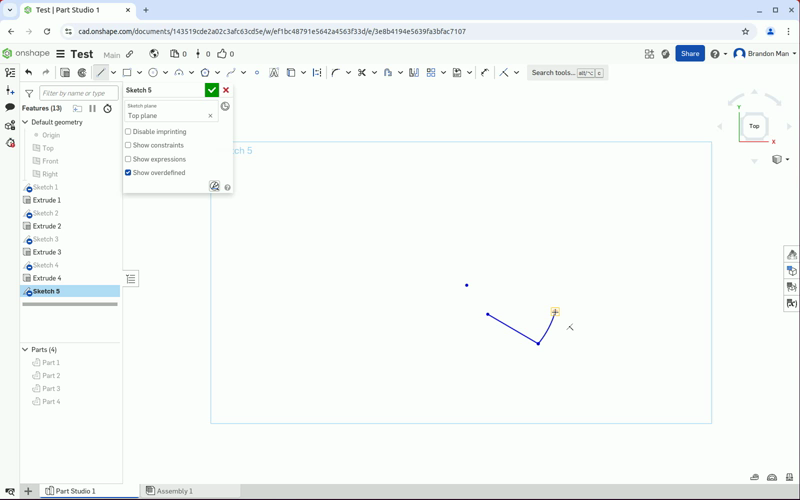
key_down(shift)
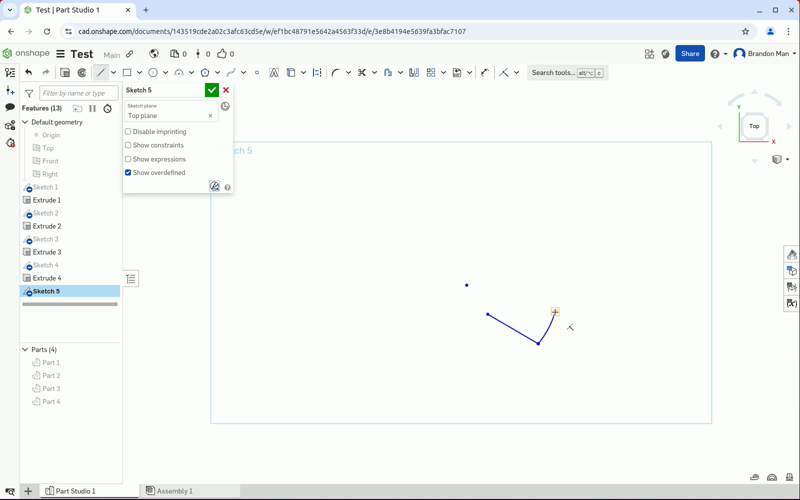
mouse_move(585, 311)
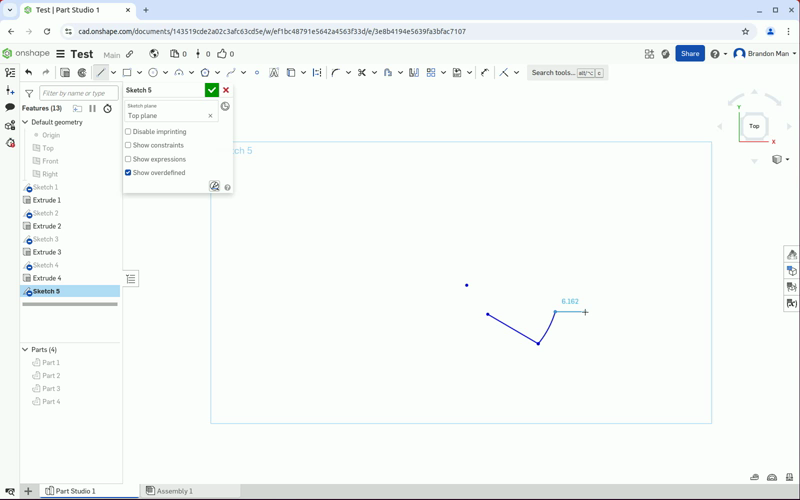
mouse_move(502, 286)
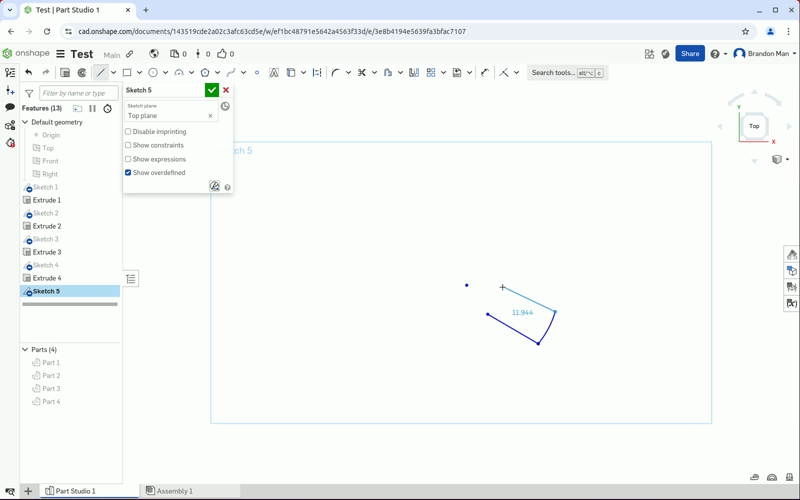
click(502, 286)
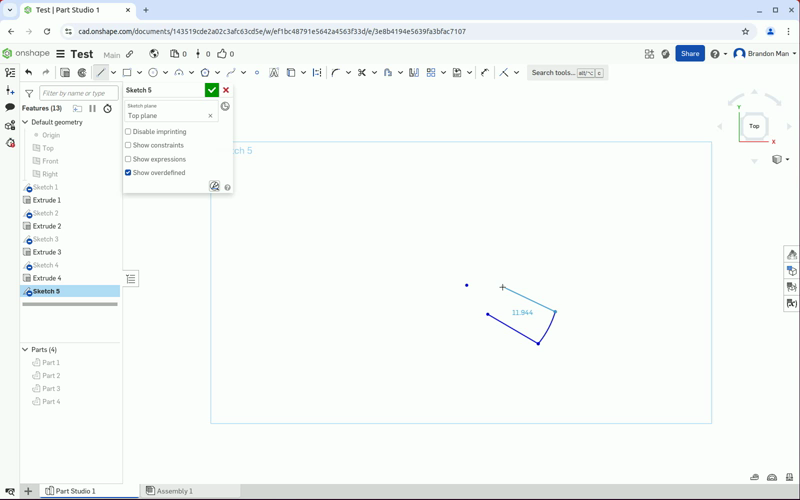
key_up(shift)
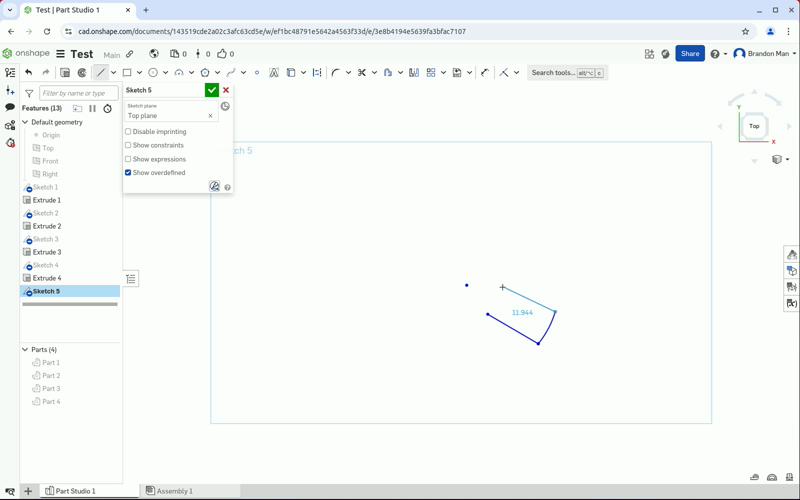
key(esc)
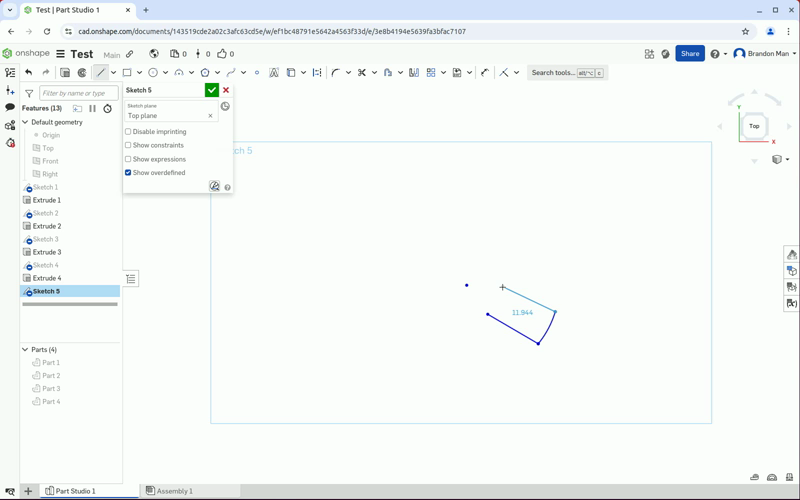
key(a)
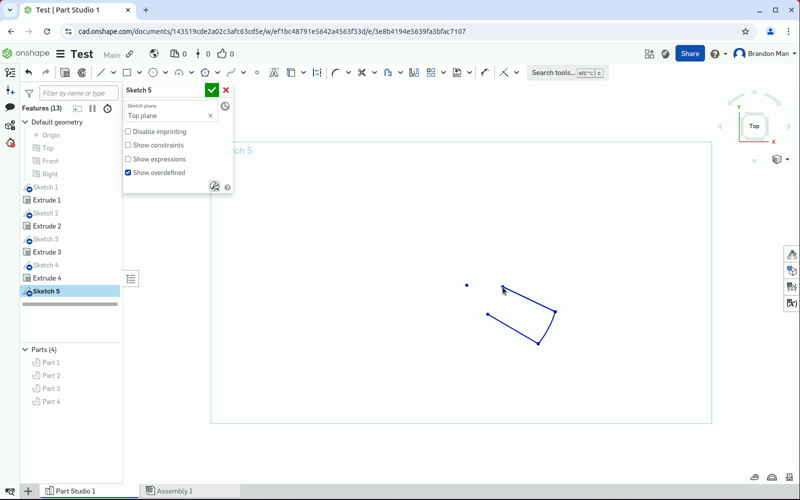
mouse_move(502, 286)
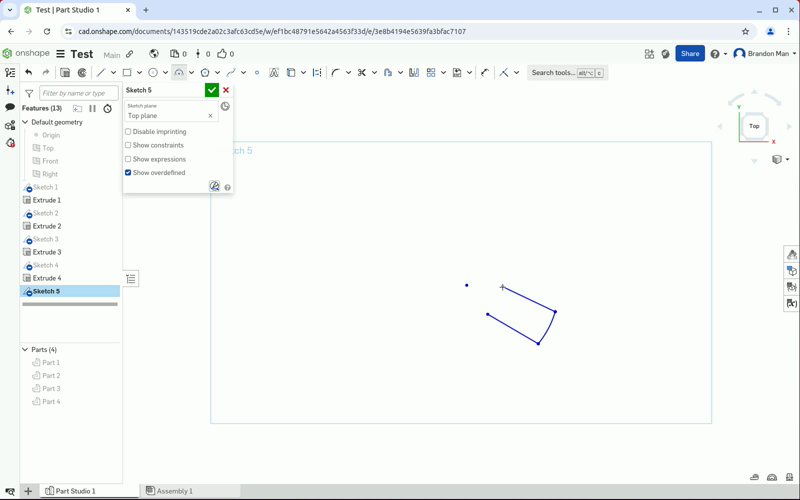
click(502, 286)
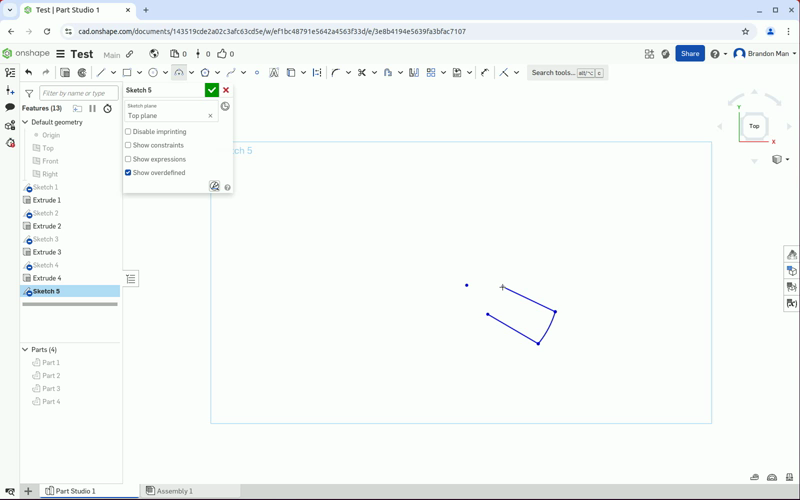
mouse_move(487, 314)
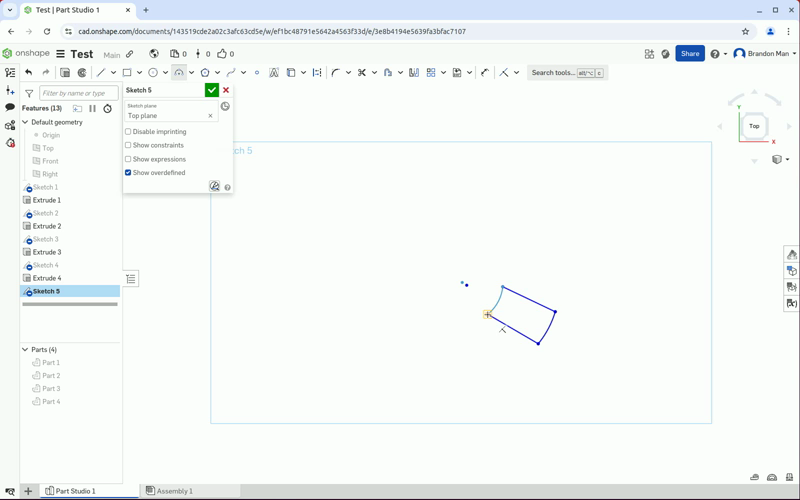
click(487, 314)
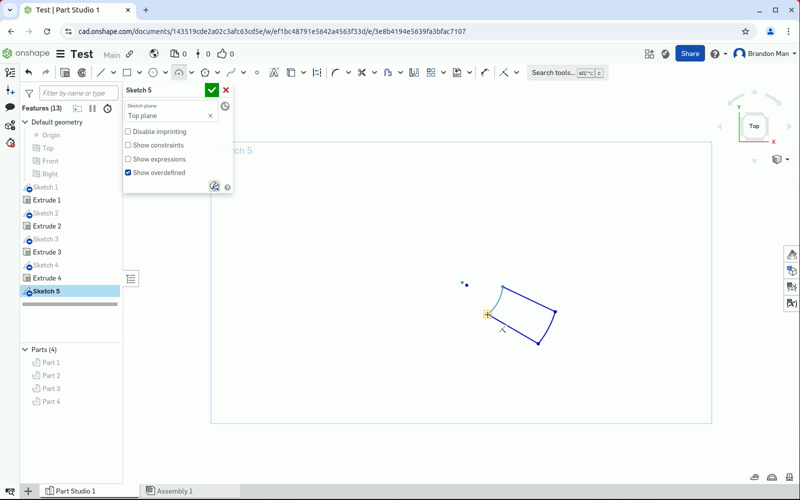
key_down(shift)
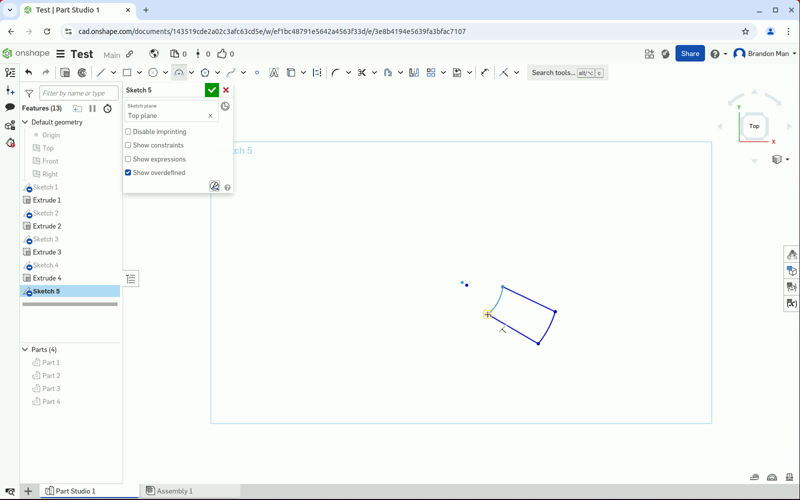
mouse_move(498, 302)
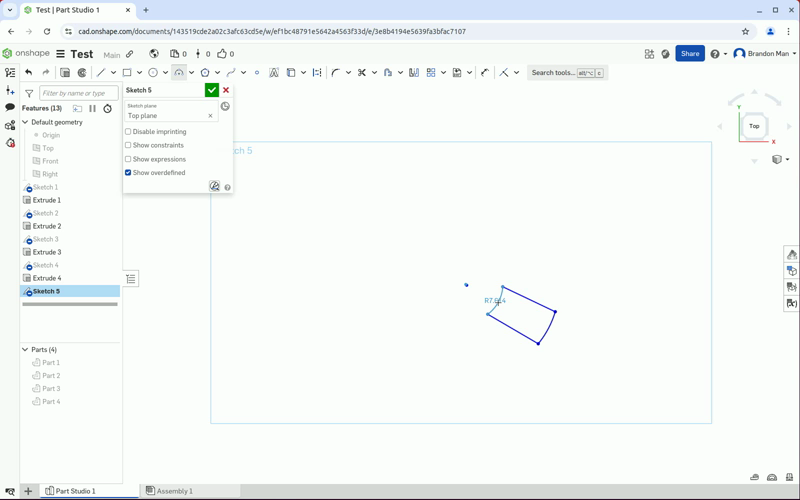
click(498, 302)
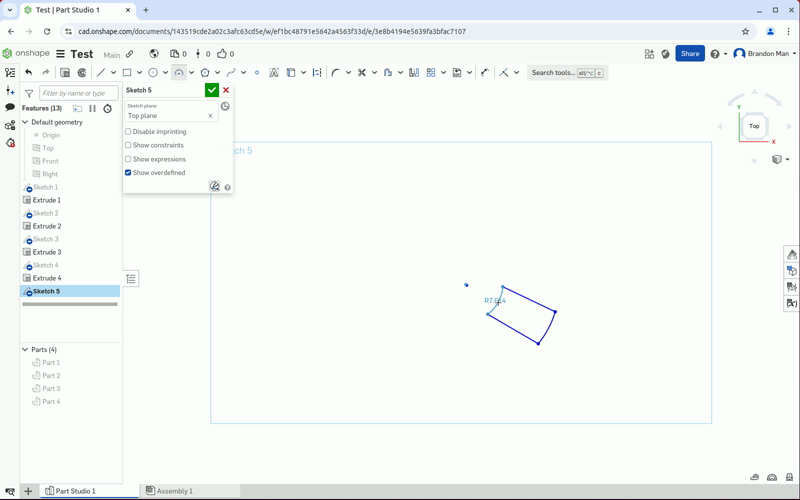
key_up(shift)
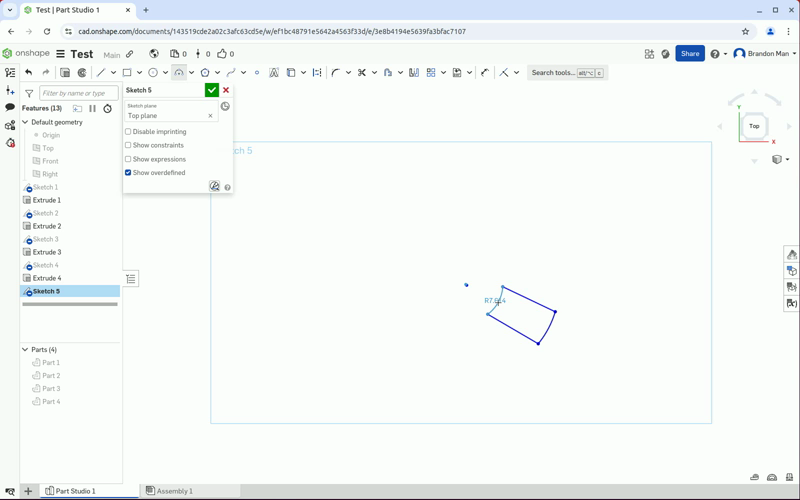
key(esc)
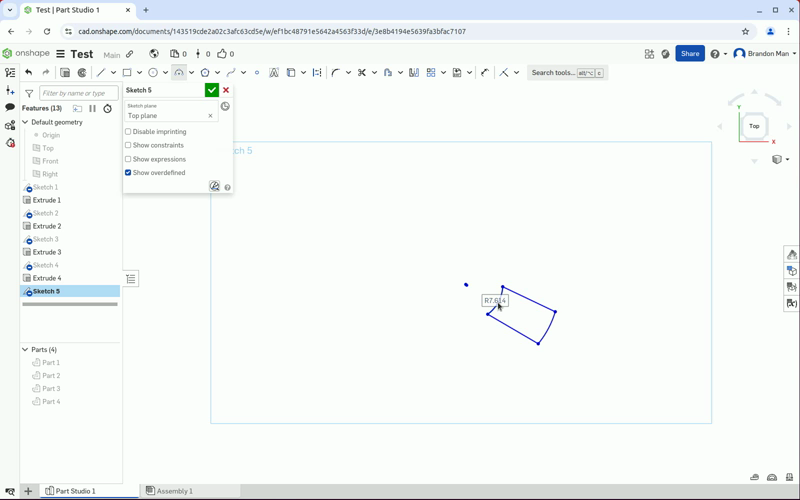
mouse_move(533, 310)
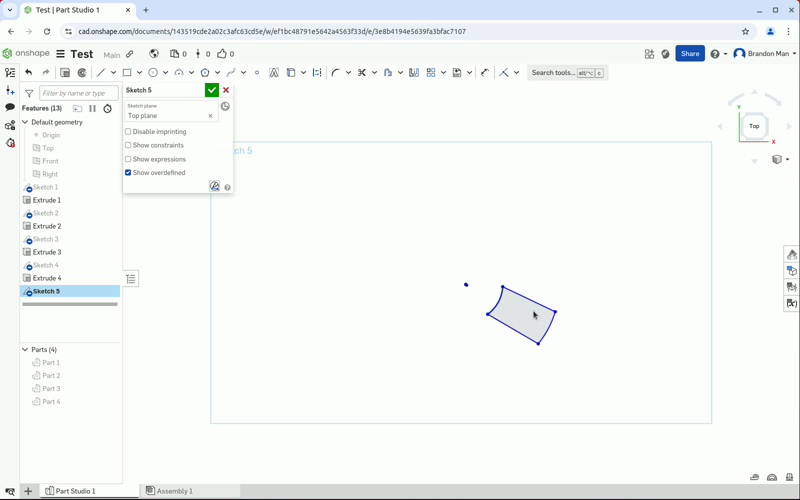
click(533, 310)
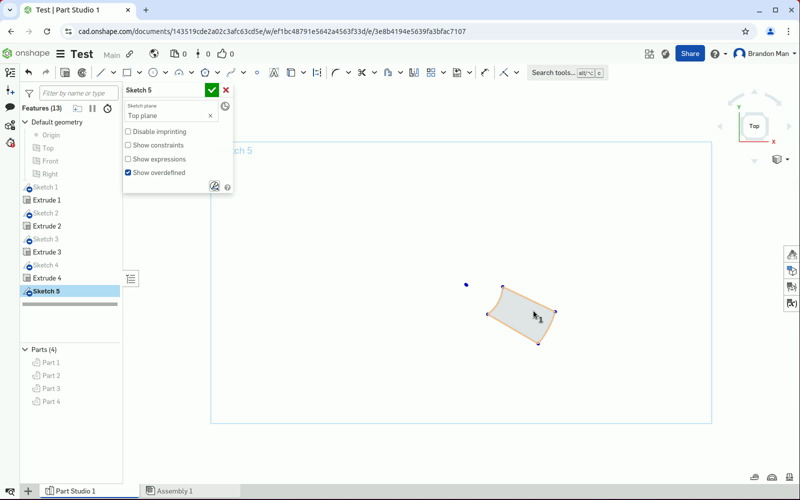
mouse_move(73, 352)
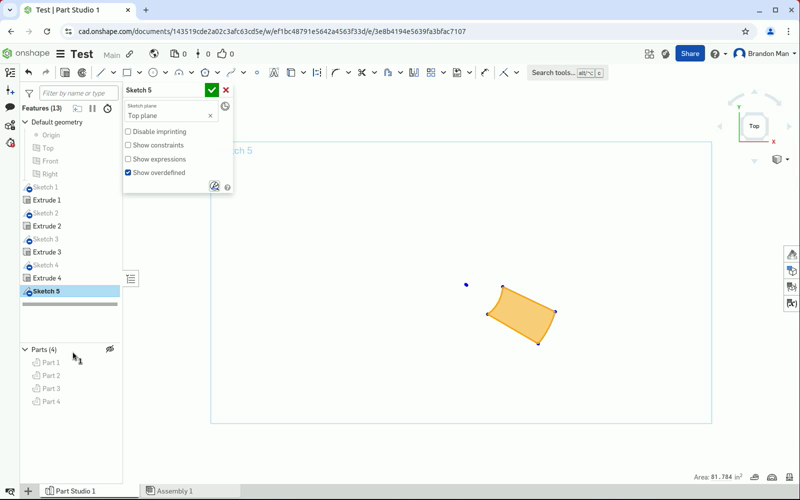
key(shift+y)
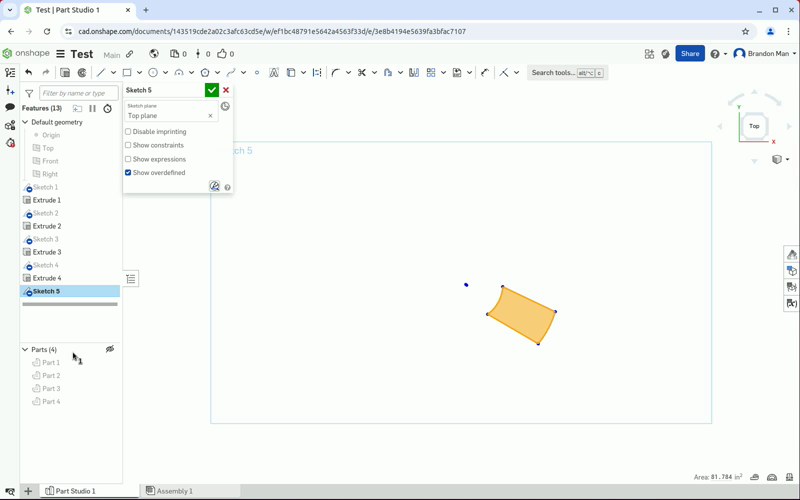
key(shift+e)
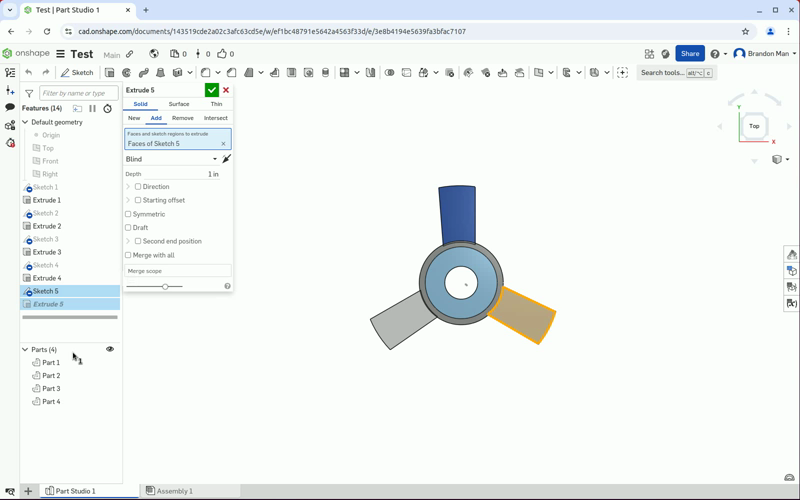
mouse_move(143, 106)
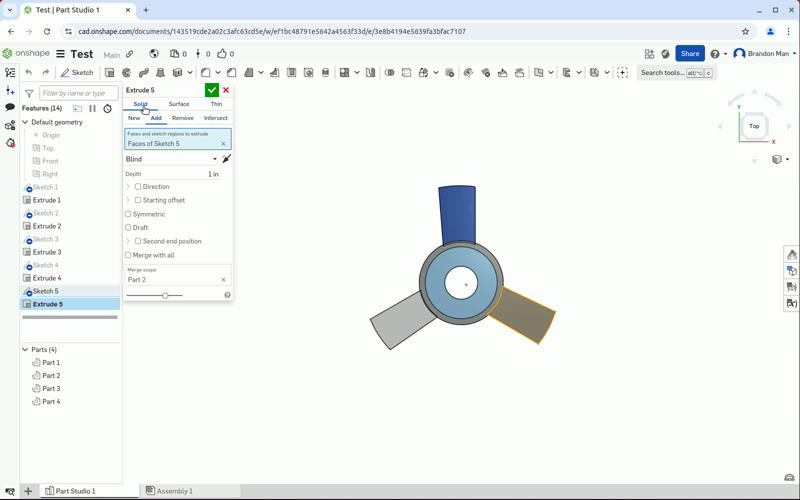
click(143, 106)
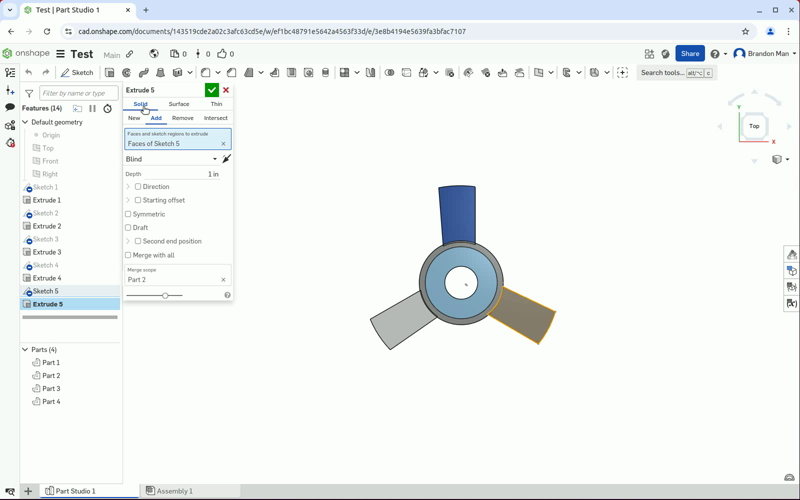
mouse_move(137, 120)
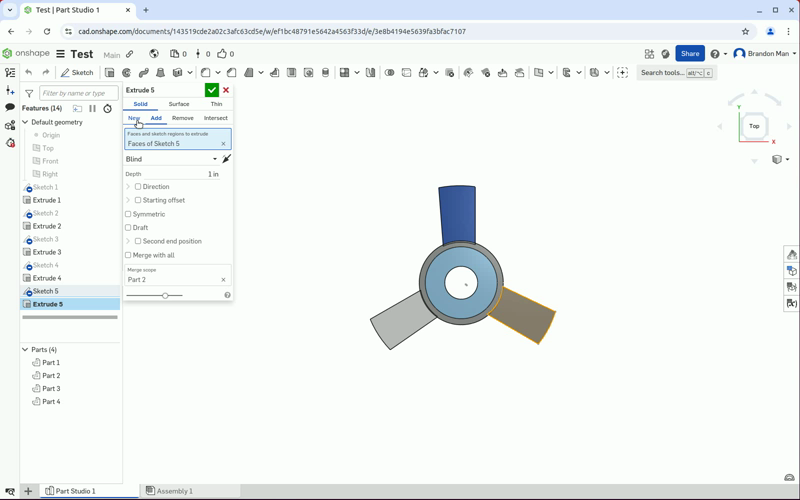
click(137, 120)
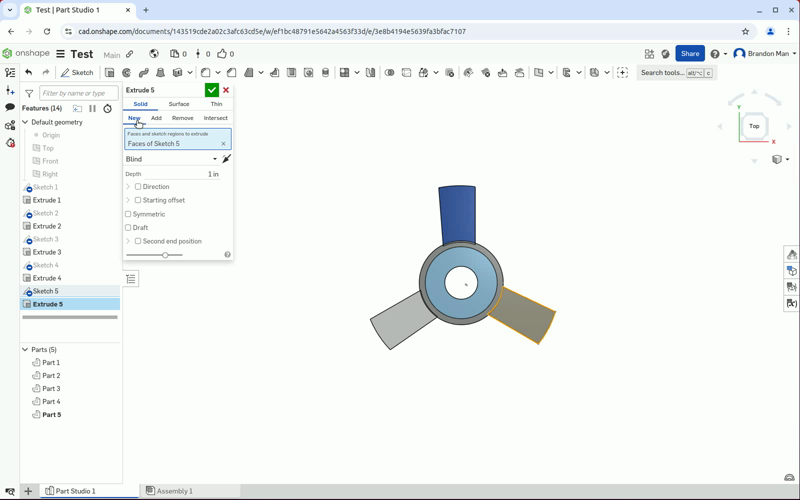
key(tab, 4)
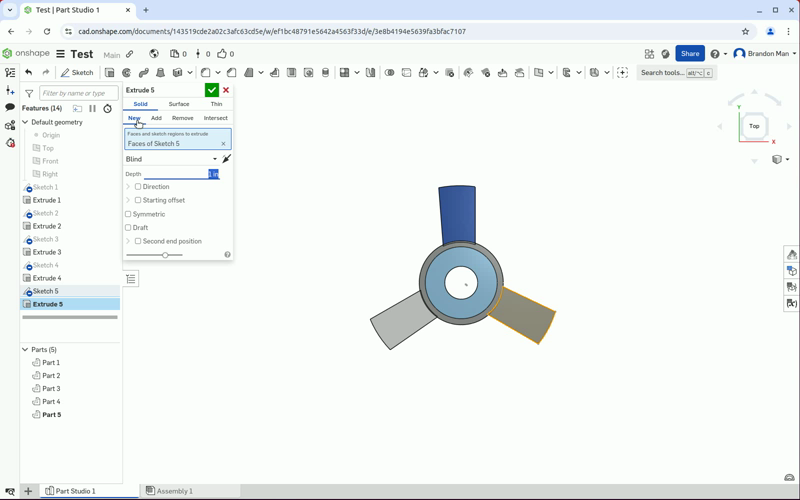
text(2.888)
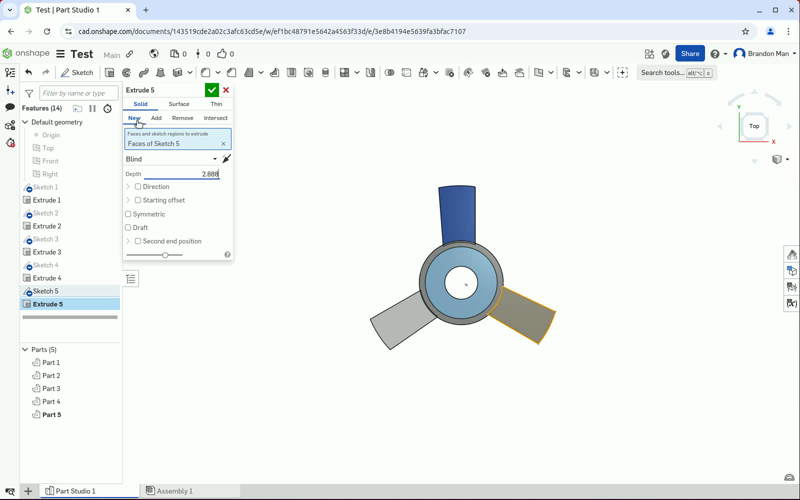
key(tab, 3)
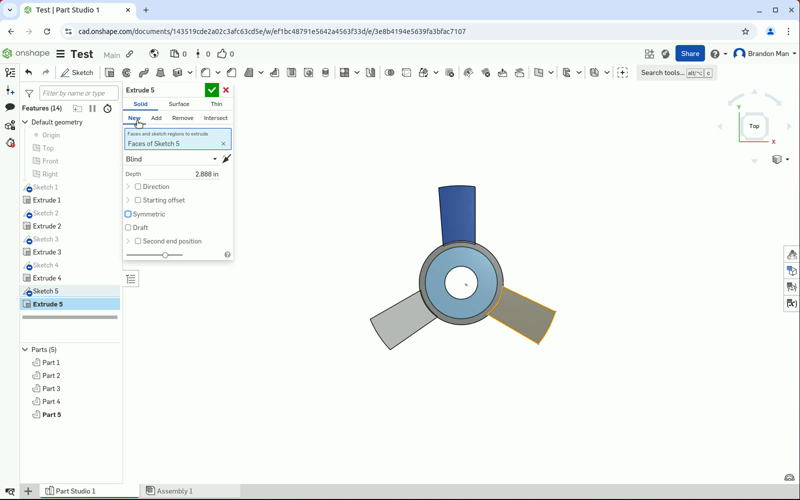
key(space)
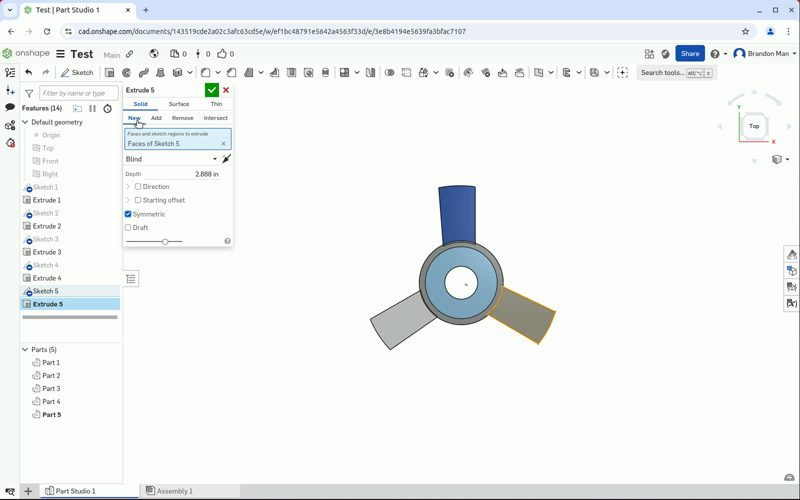
key(enter)
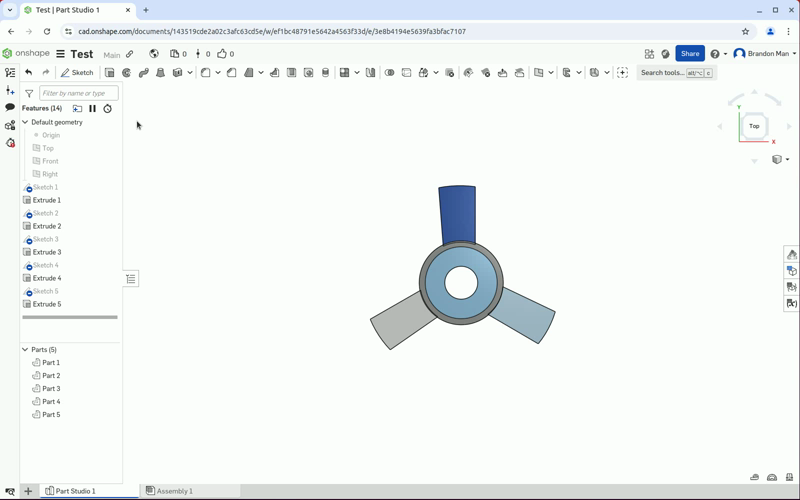
key(shift+h)
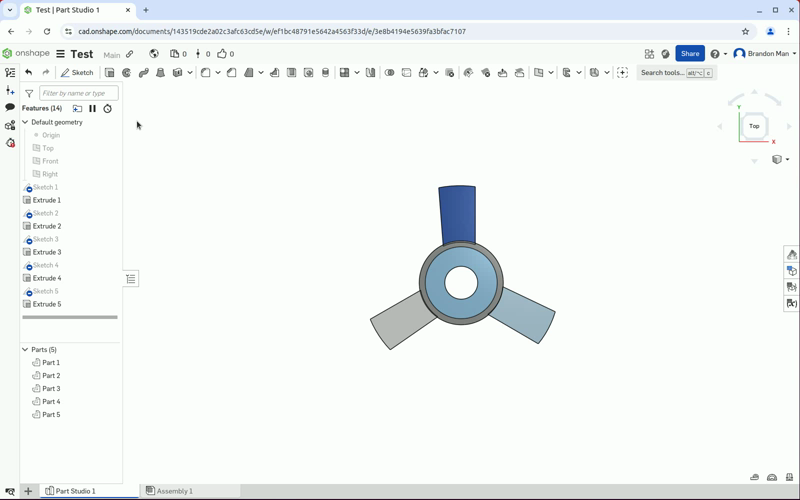
key(shift+h)
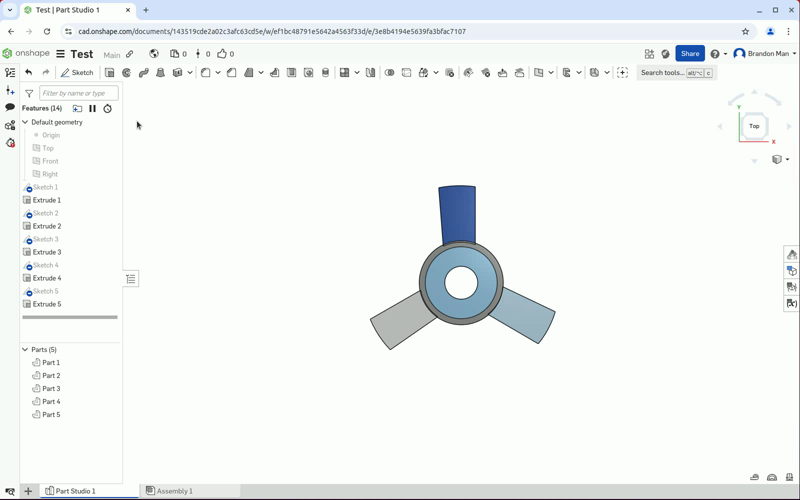
mouse_move(73, 189)
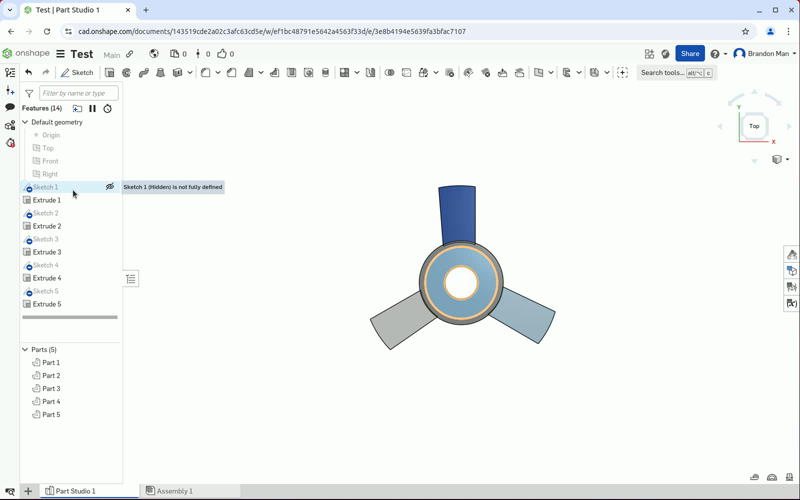
click(73, 189)
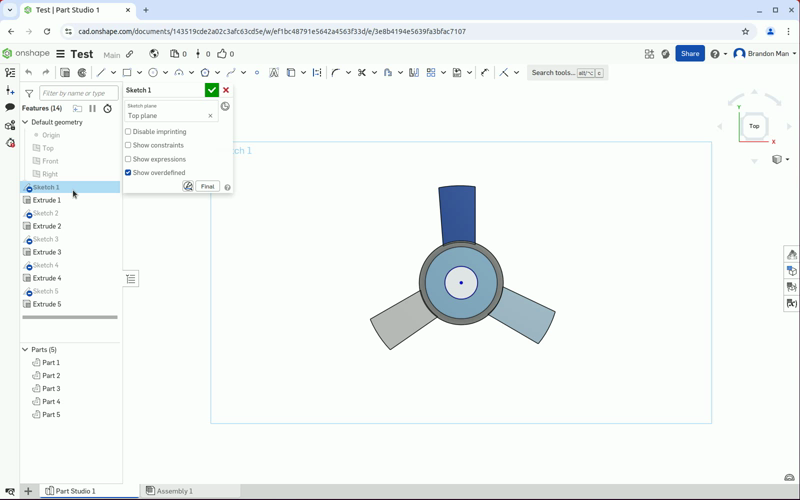
mouse_move(229, 92)
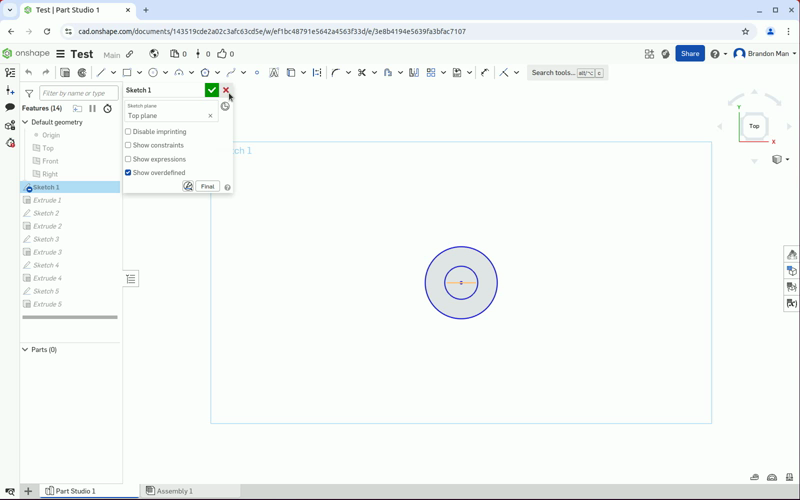
click(229, 92)
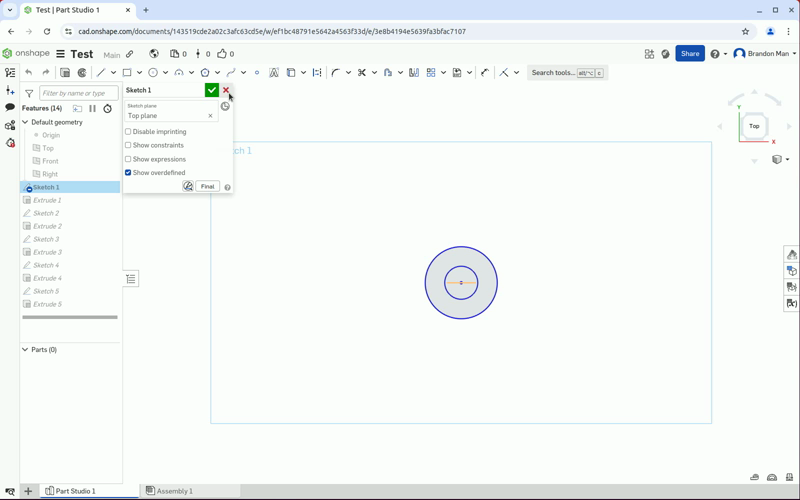
key(shift+s)
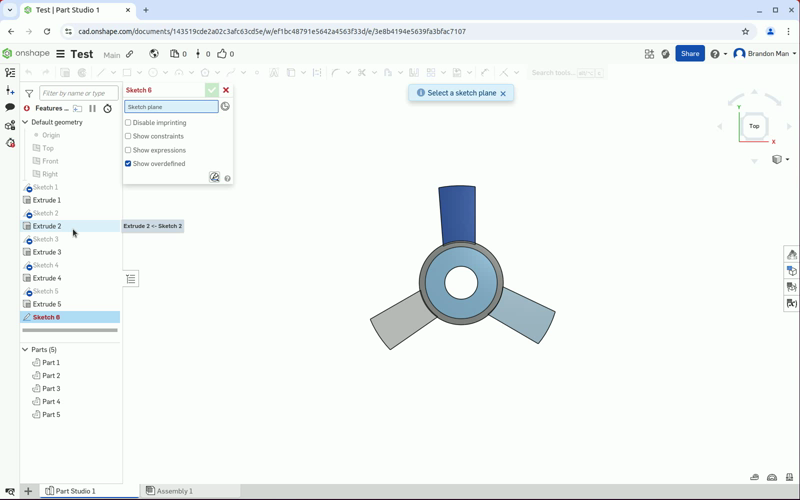
scroll(3)
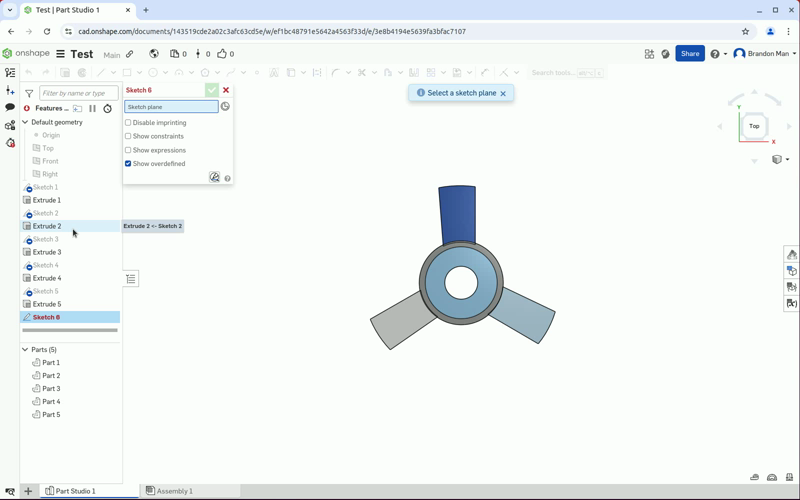
mouse_move(73, 150)
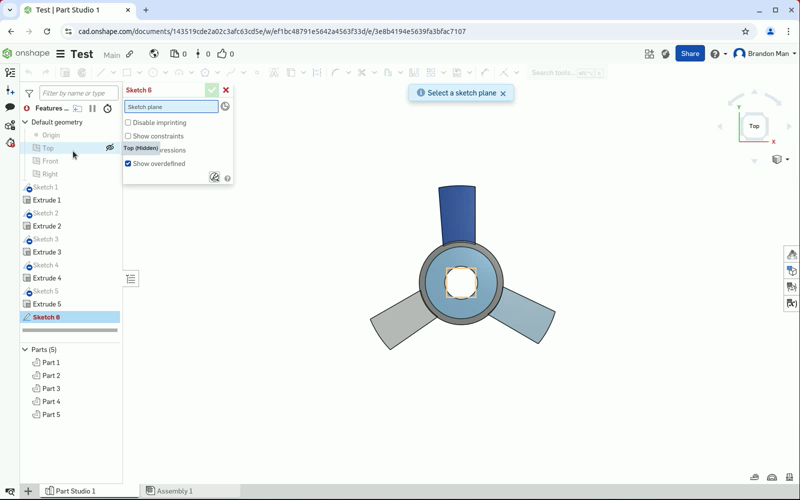
click(73, 150)
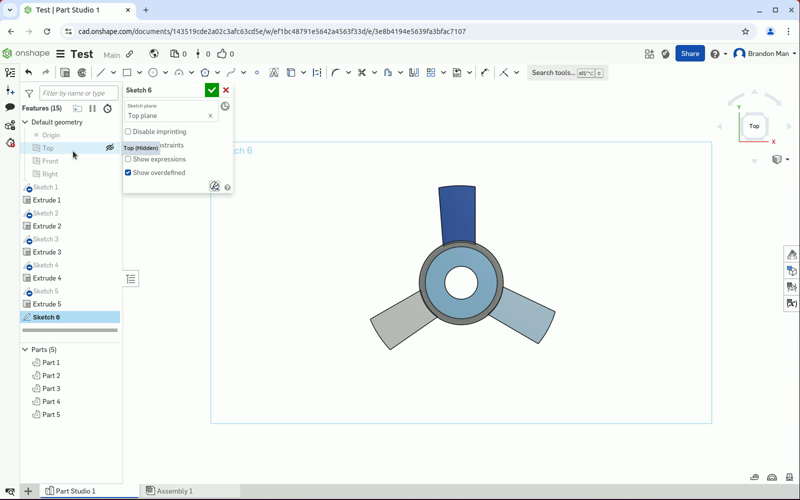
mouse_move(73, 352)
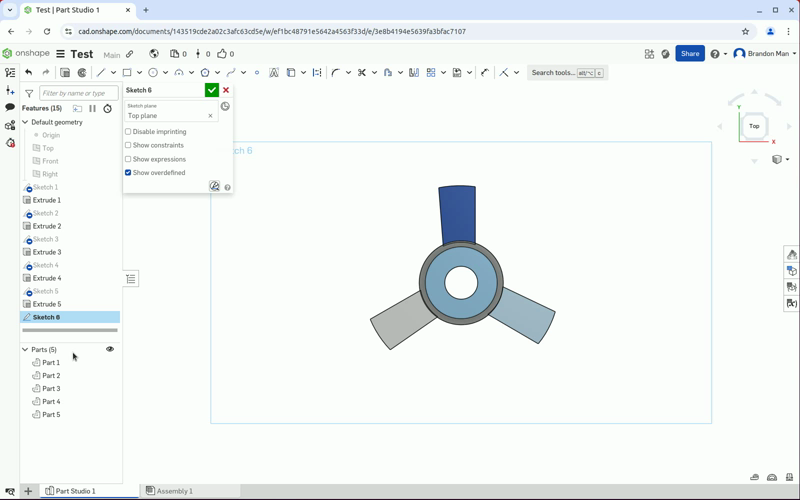
key(y)
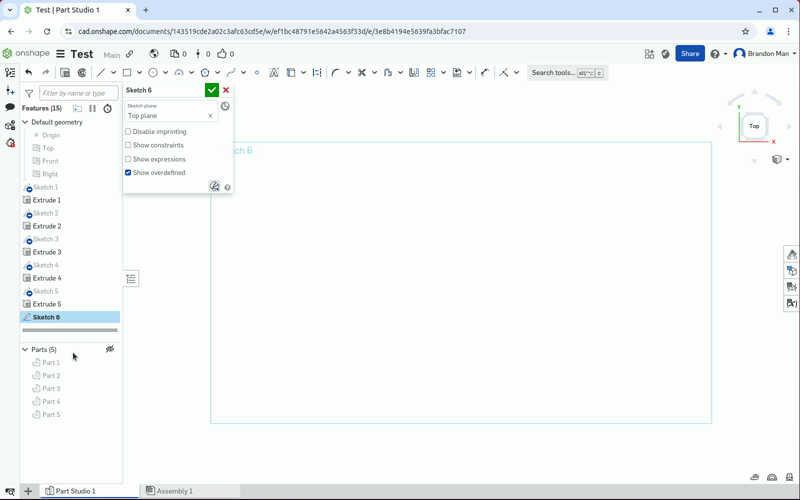
key(c)
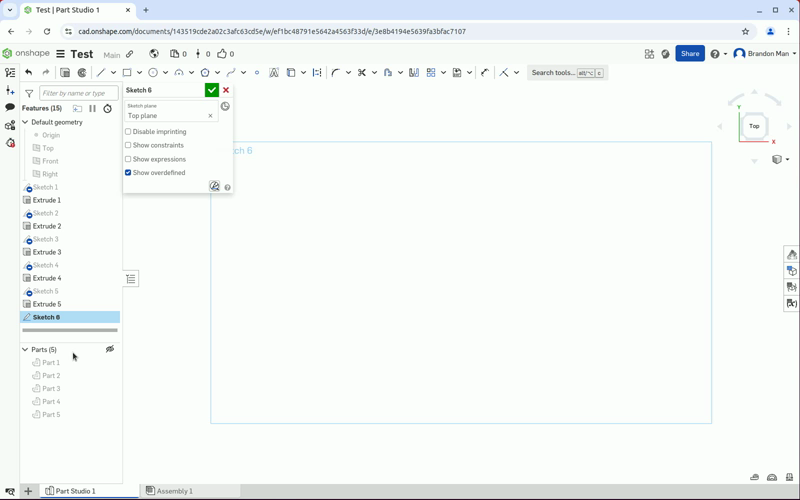
key_down(shift)
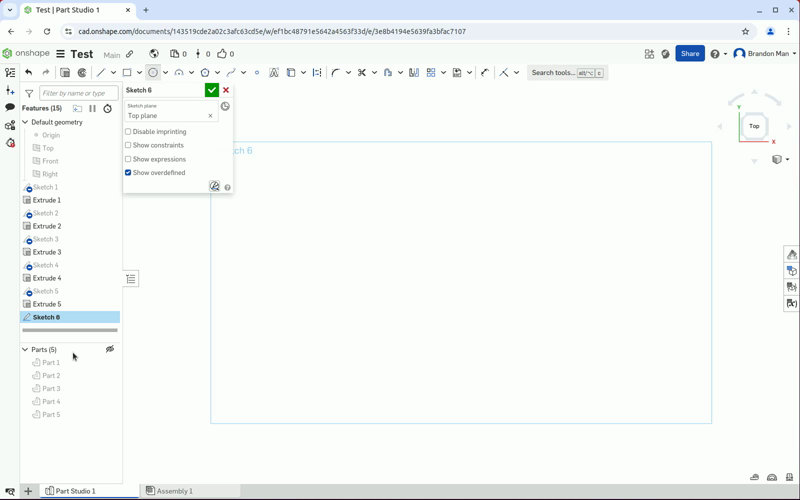
mouse_move(461, 282)
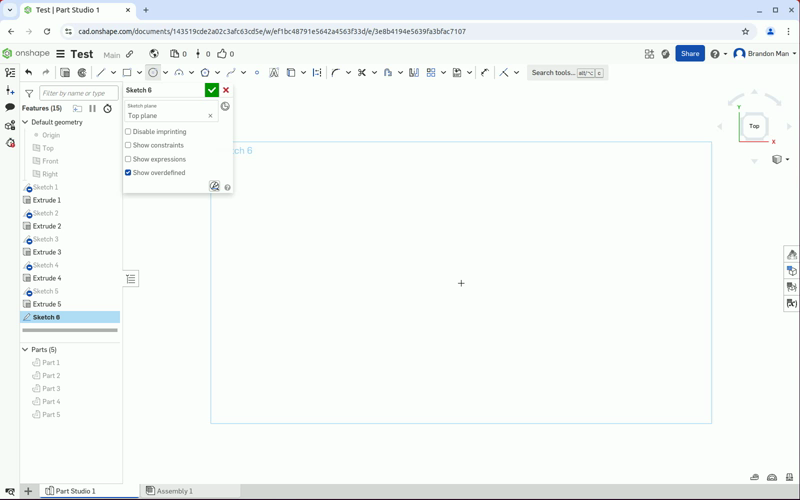
click(461, 282)
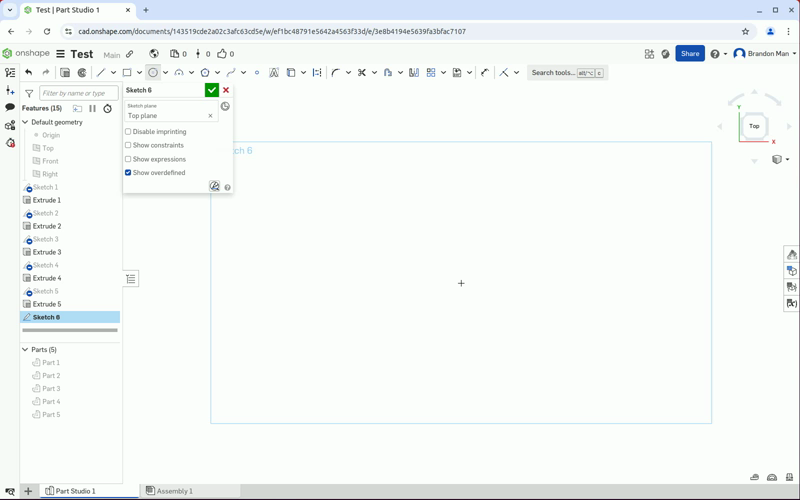
key_up(shift)
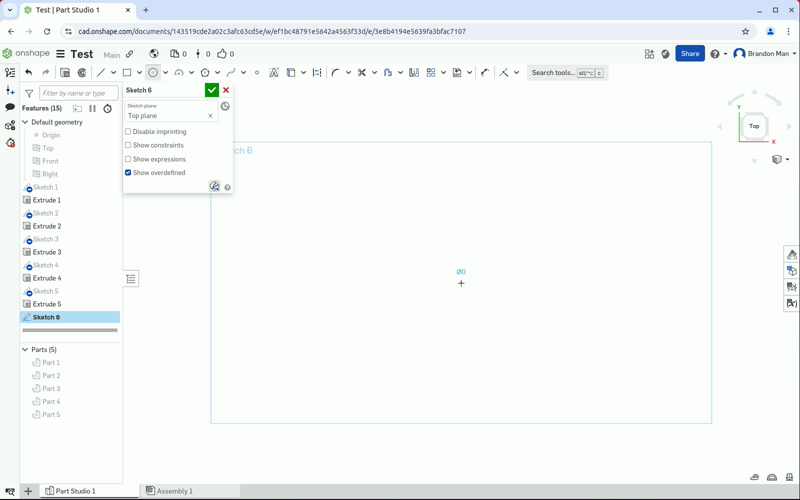
mouse_move(574, 282)
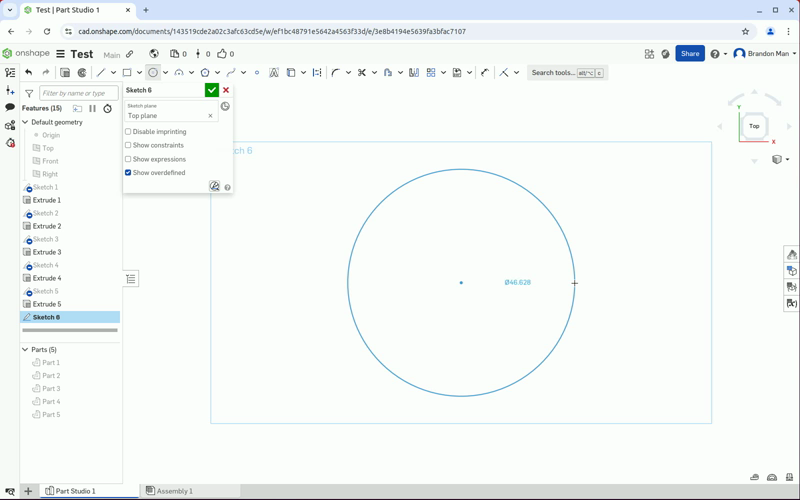
click(574, 282)
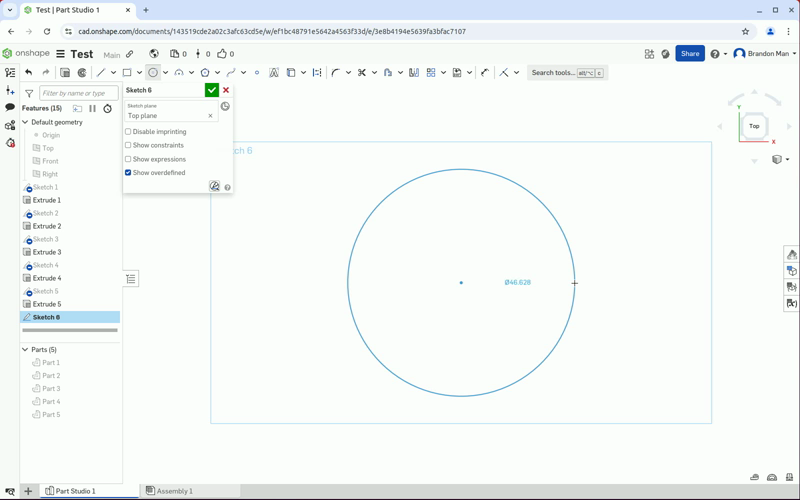
key(esc)
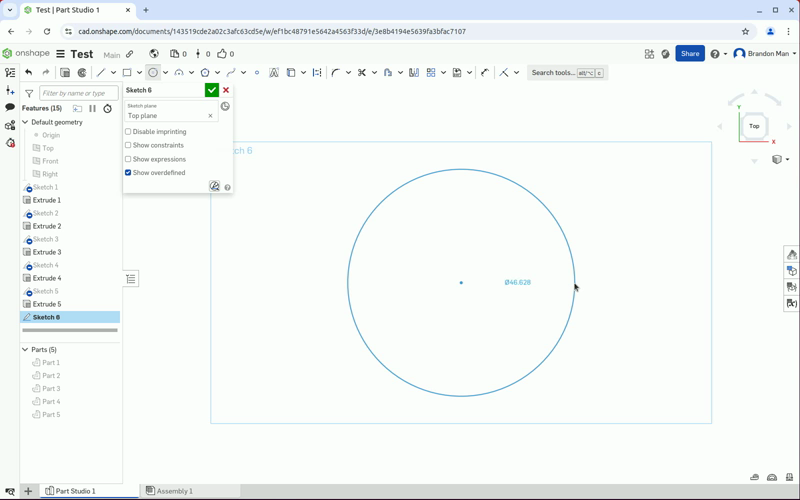
key(c)
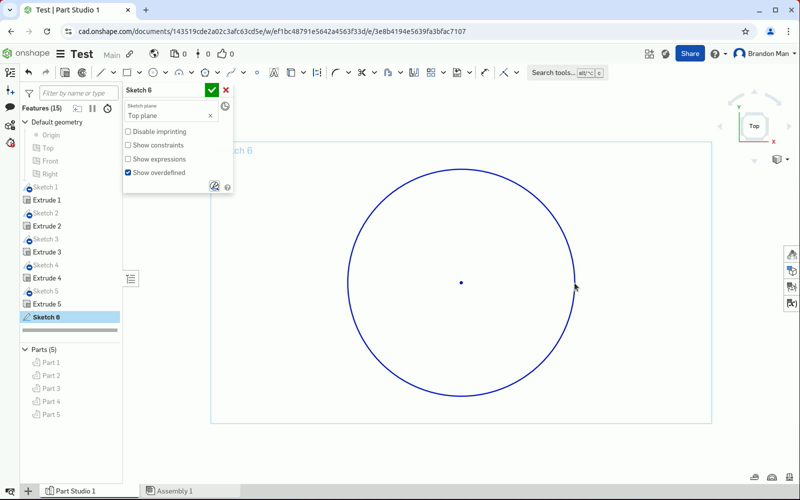
key_down(shift)
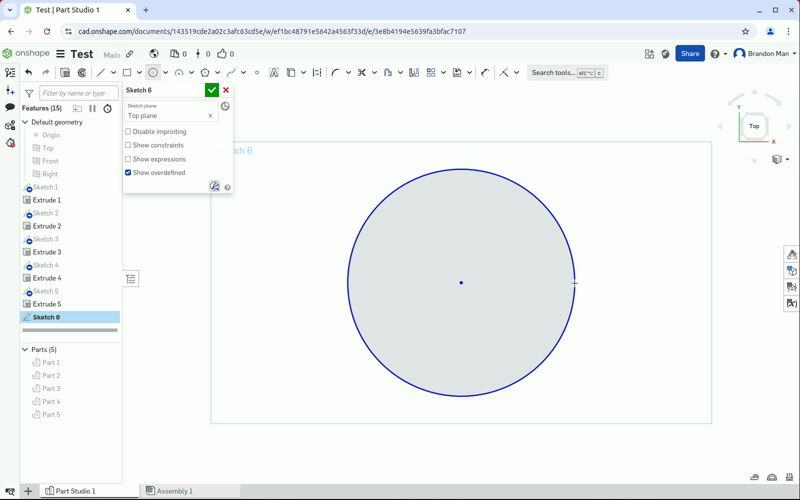
mouse_move(461, 282)
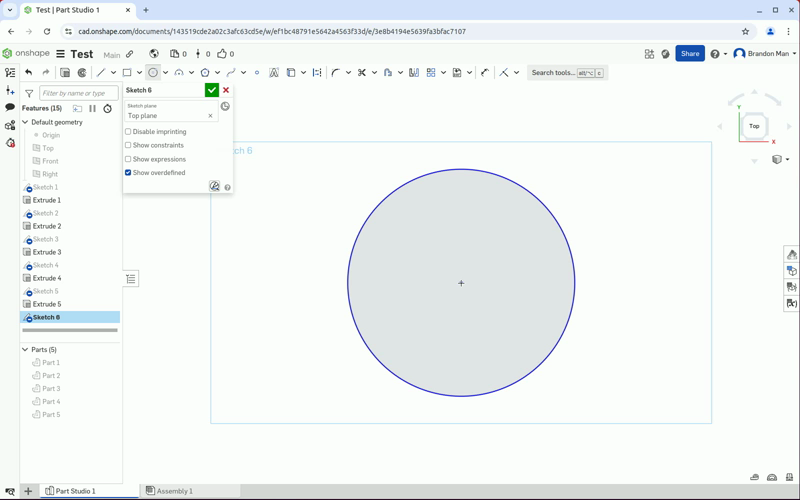
click(461, 282)
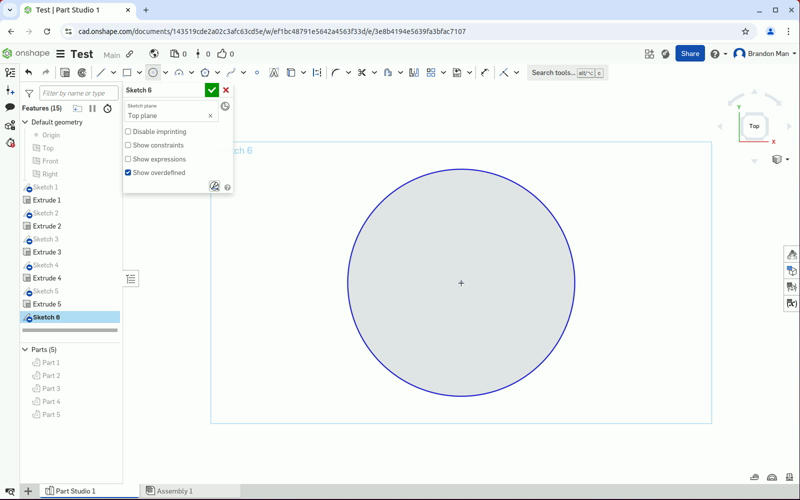
key_up(shift)
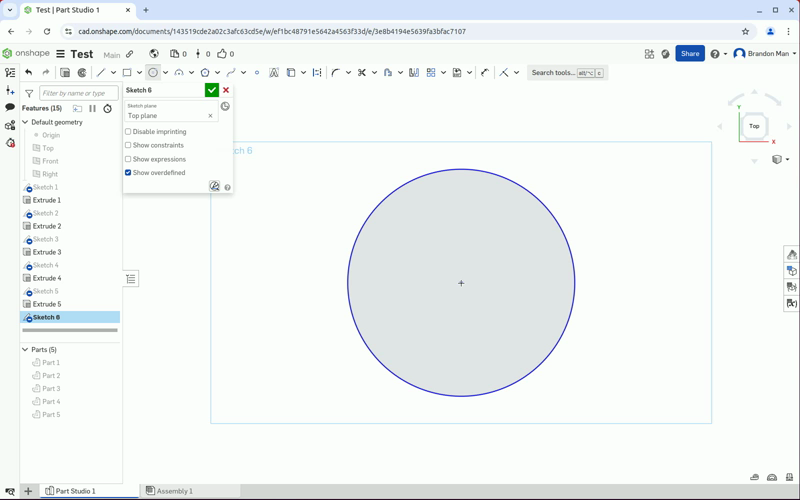
mouse_move(558, 282)
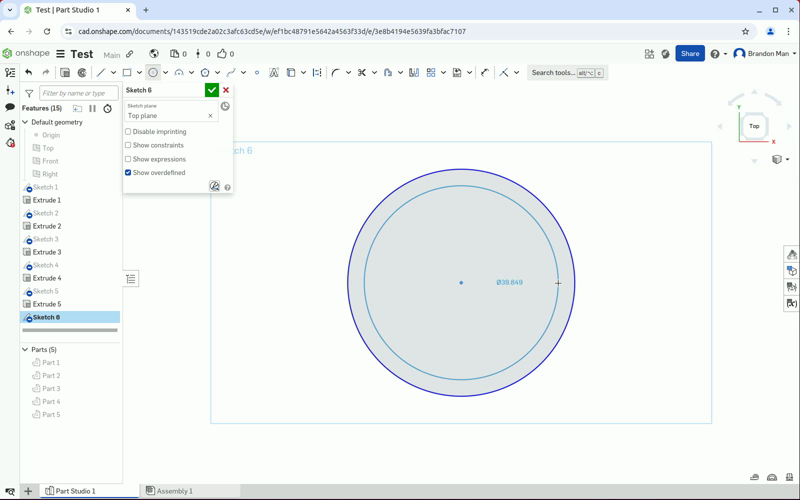
click(558, 282)
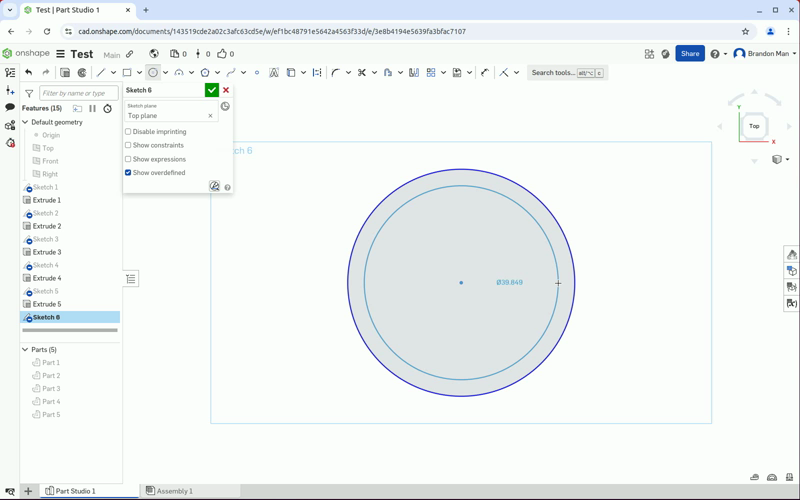
key(esc)
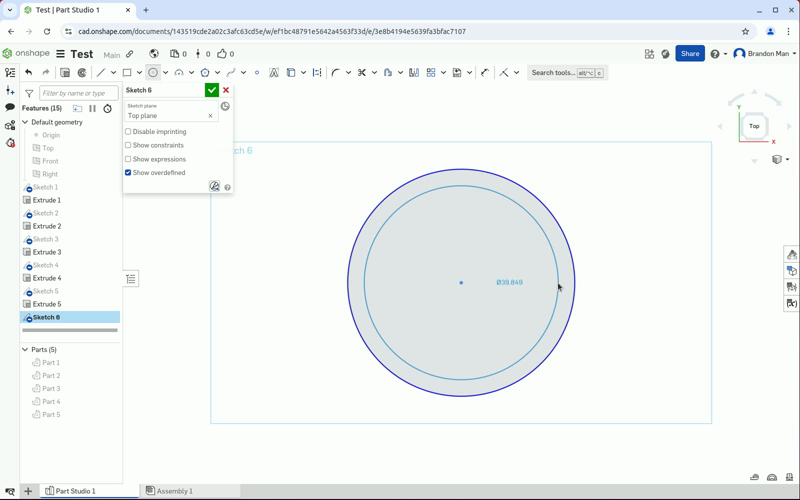
mouse_move(505, 378)
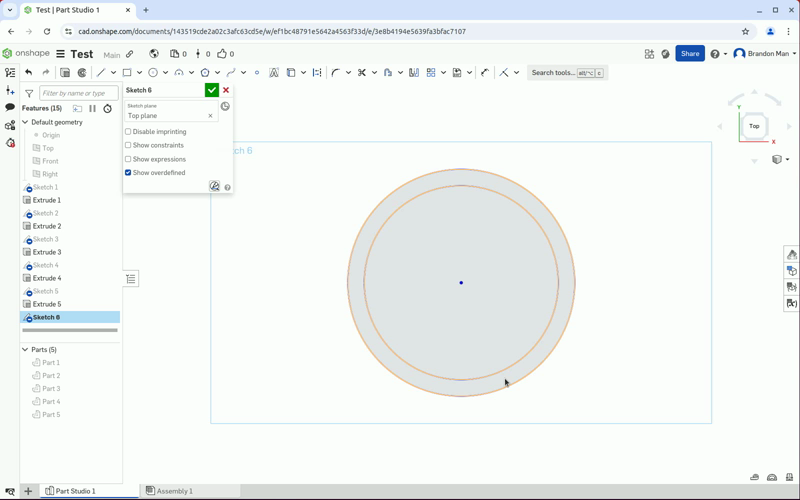
click(505, 378)
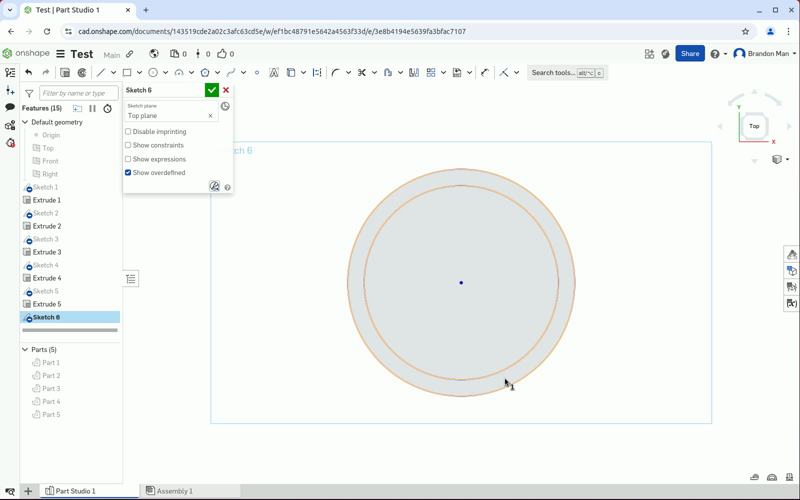
mouse_move(73, 352)
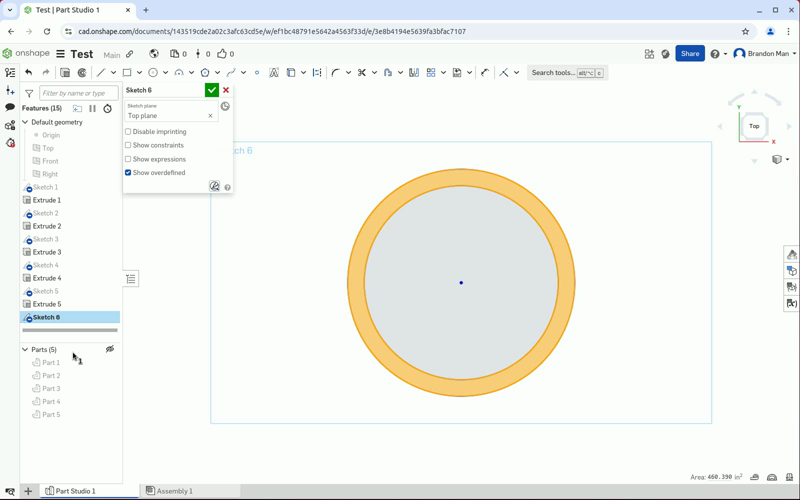
key(shift+y)
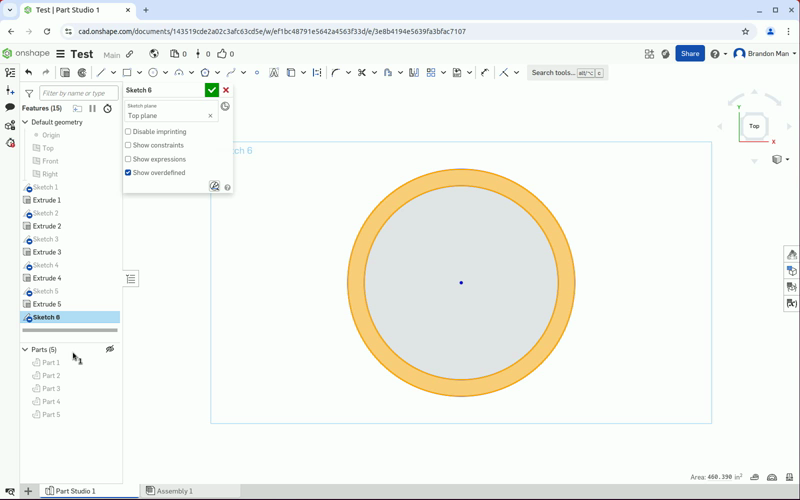
key(shift+e)
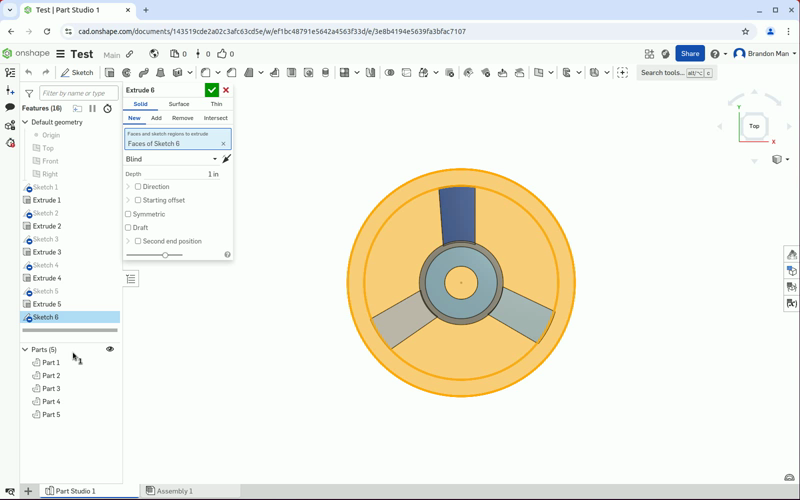
mouse_move(143, 106)
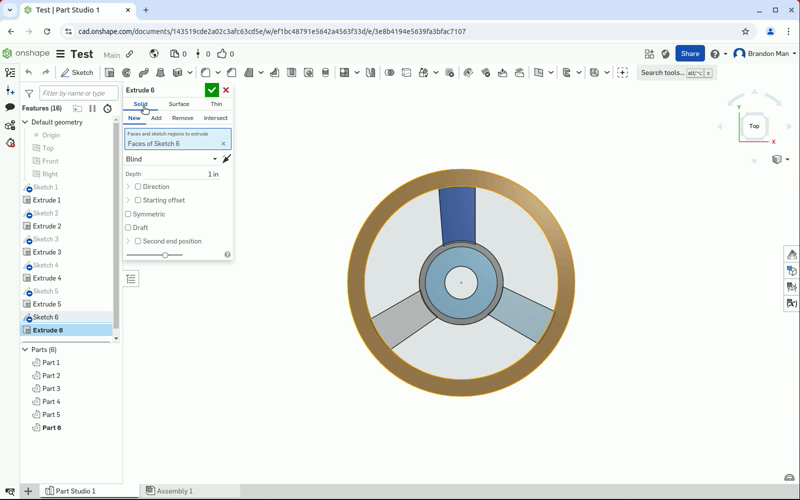
click(143, 106)
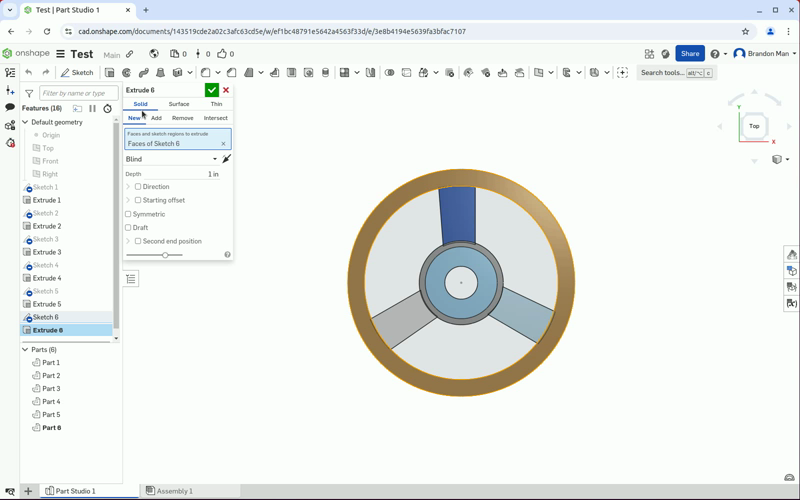
mouse_move(137, 120)
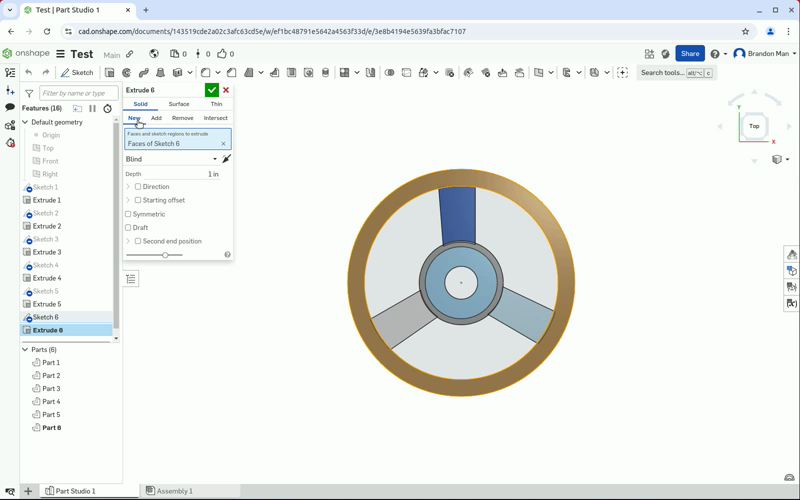
click(137, 120)
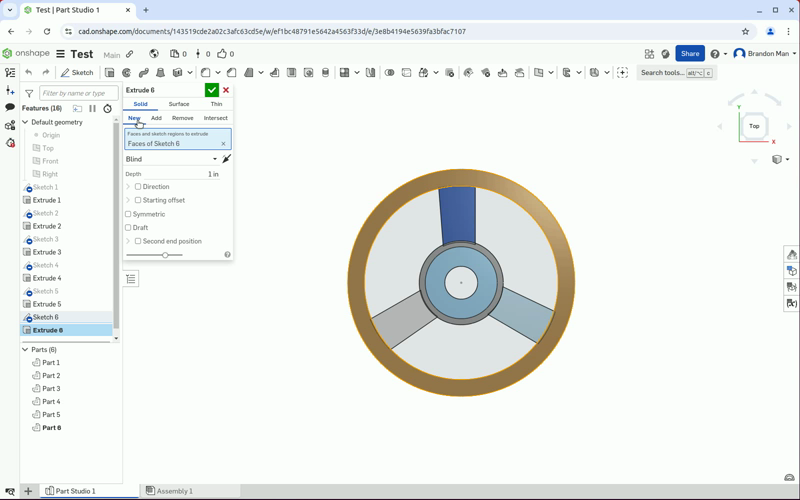
key(tab, 4)
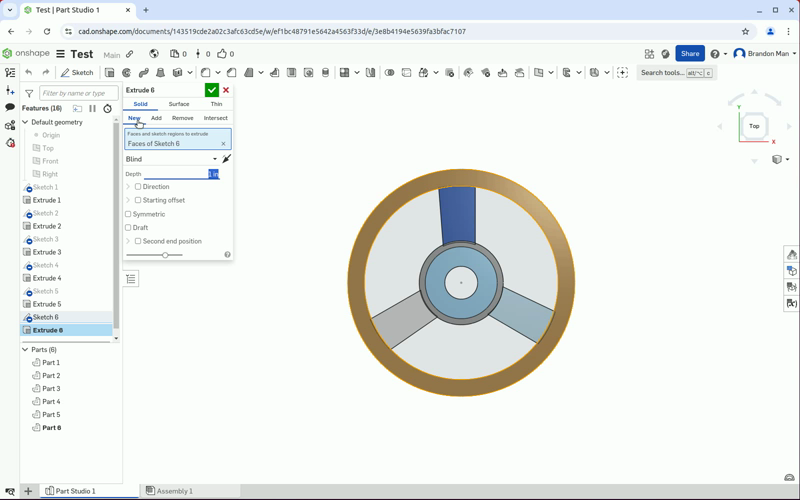
text(2.888)
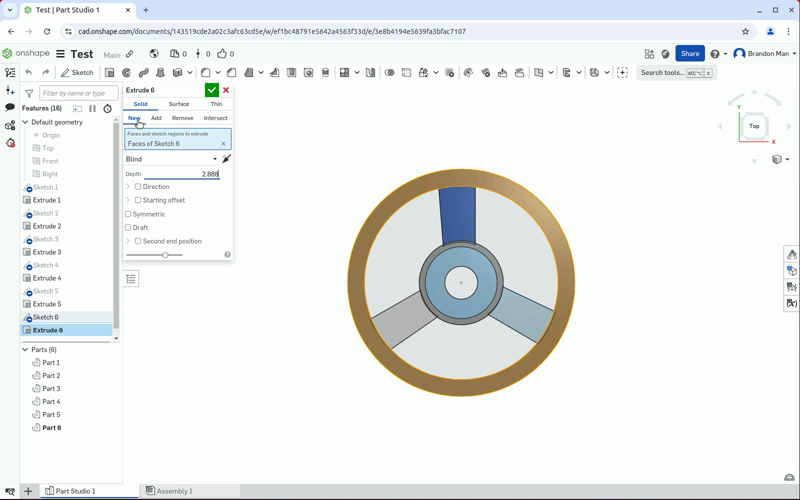
key(tab, 3)
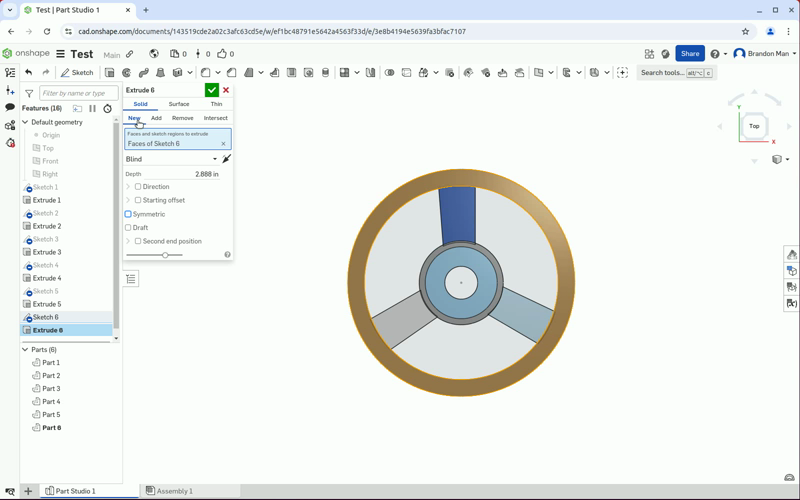
key(space)
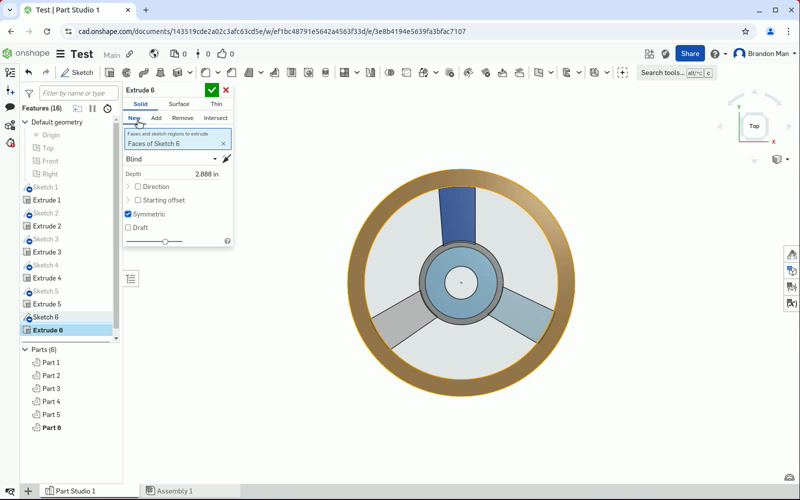
key(enter)
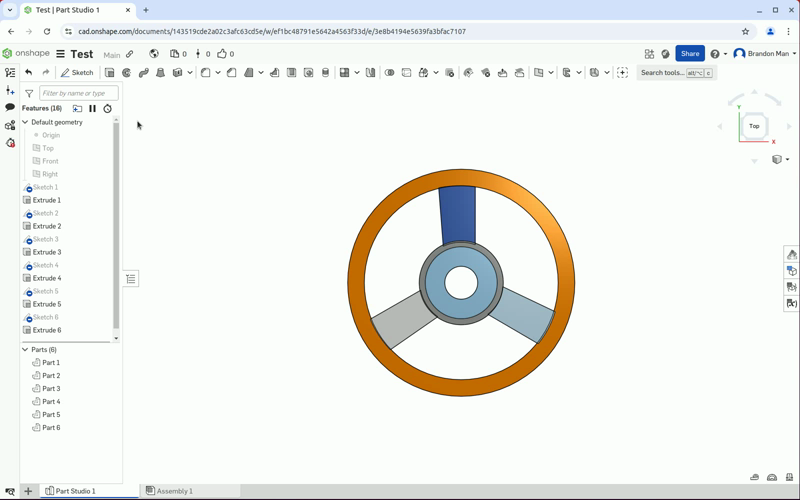
key(shift+h)
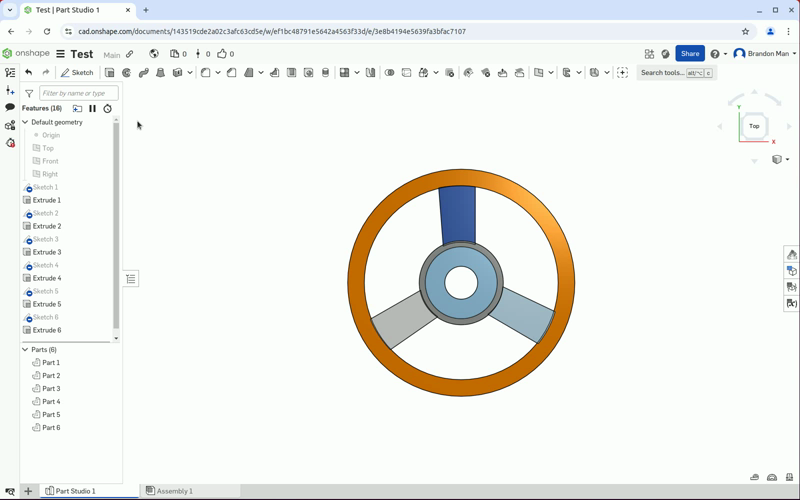
key(shift+h)
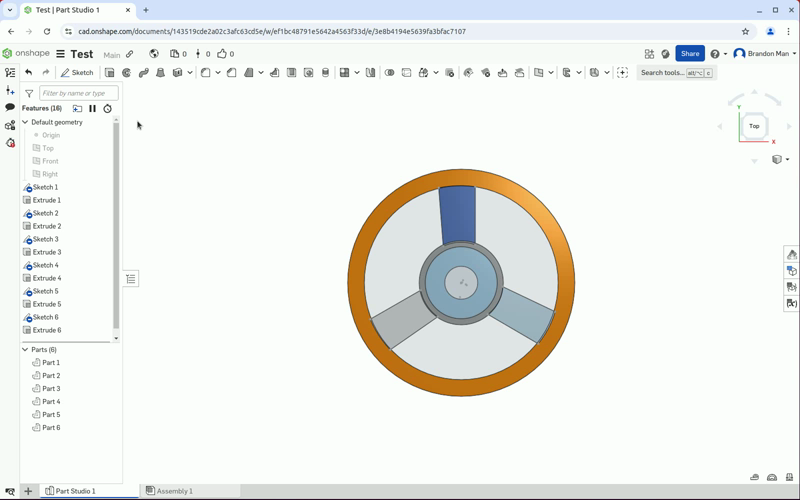
key(shift+7)
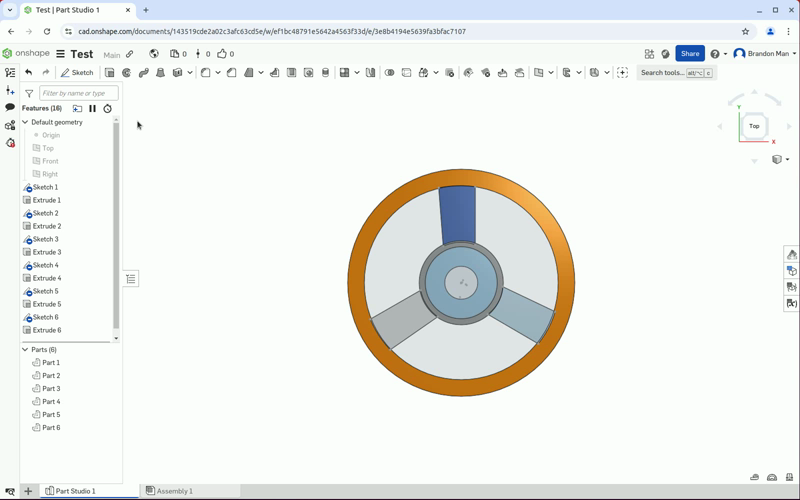
key(up, 3)
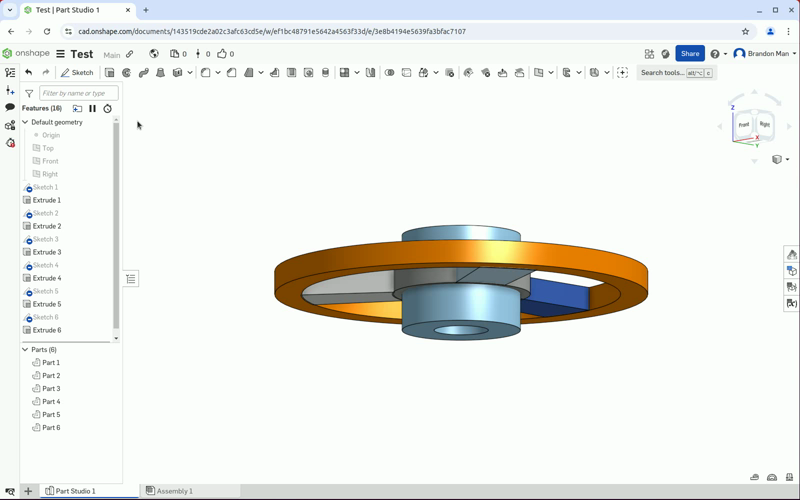
key(left, 3)
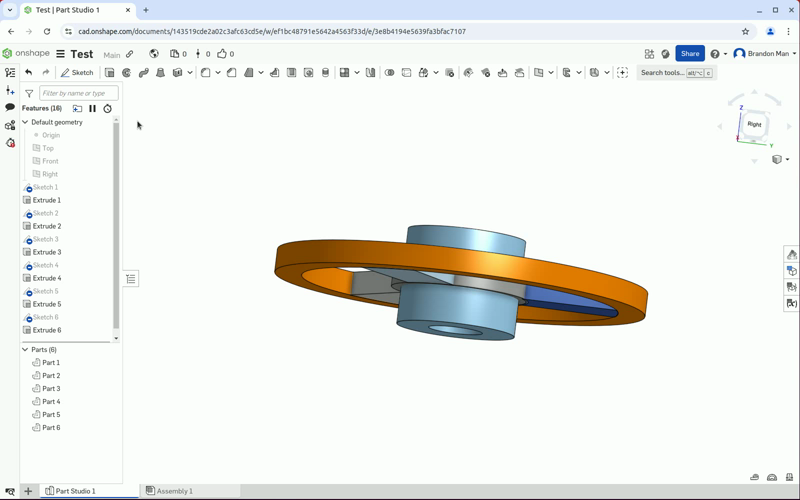
key(right, 3)
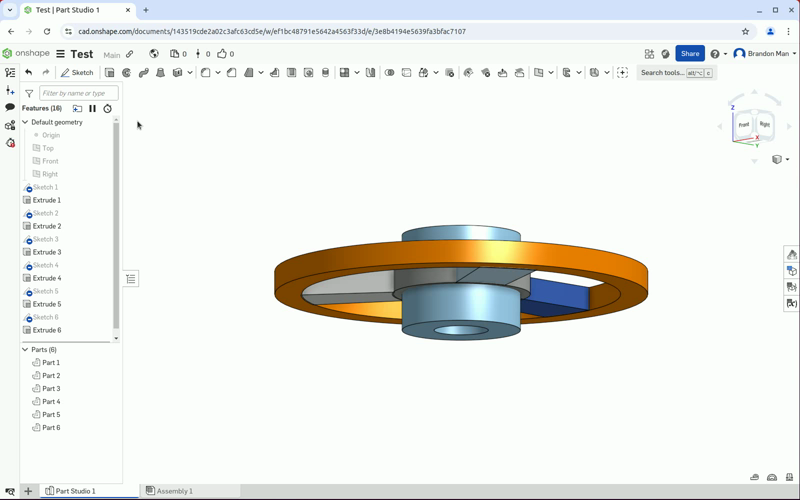
key(down, 3)
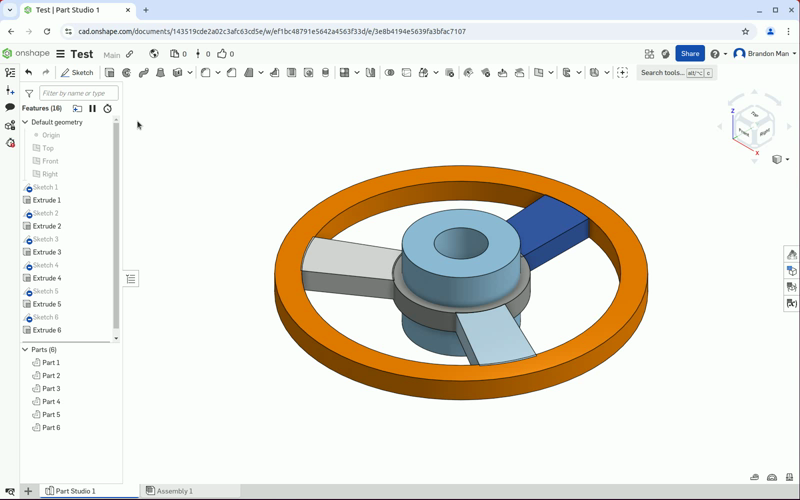
mouse_move(69, 189)
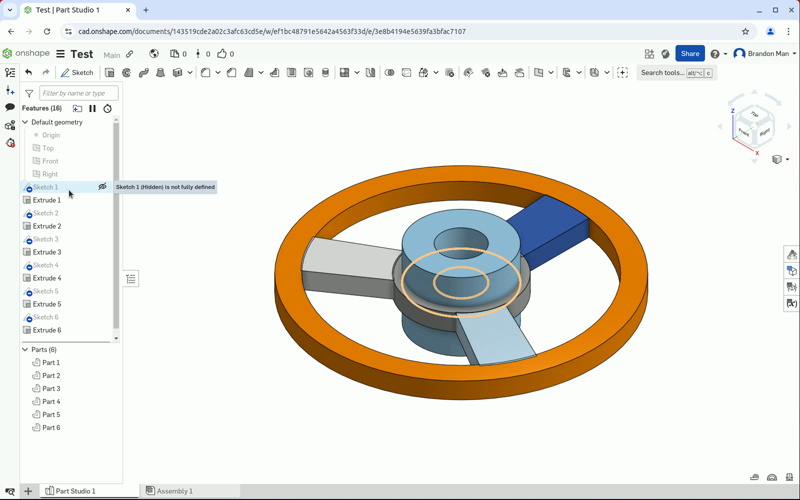
click(69, 189)